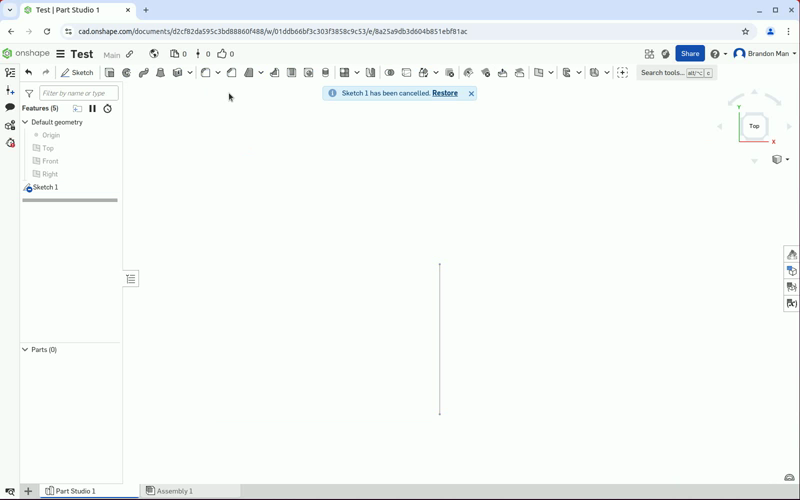
key(shift+h)
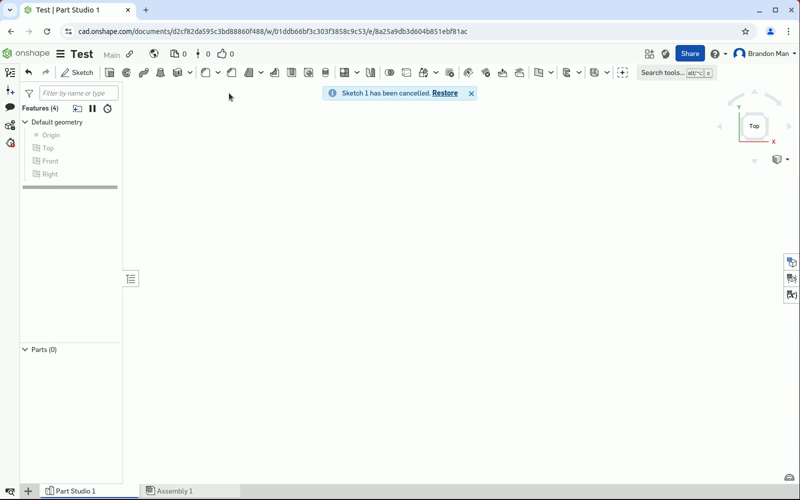
mouse_move(73, 352)
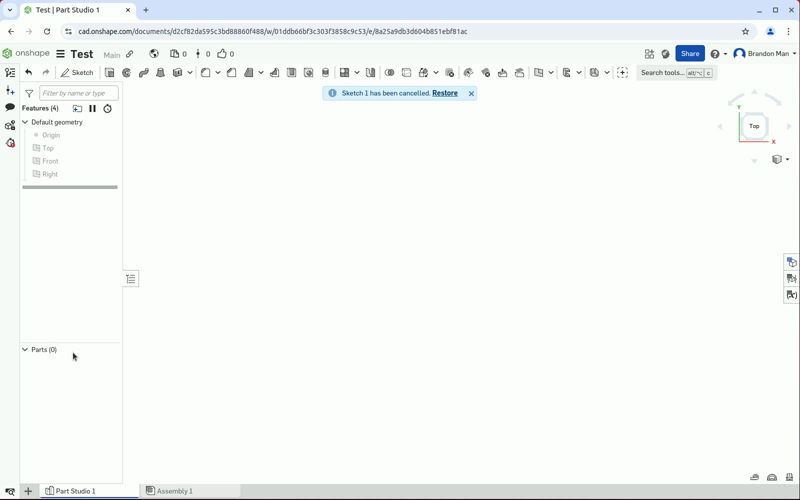
key(y)
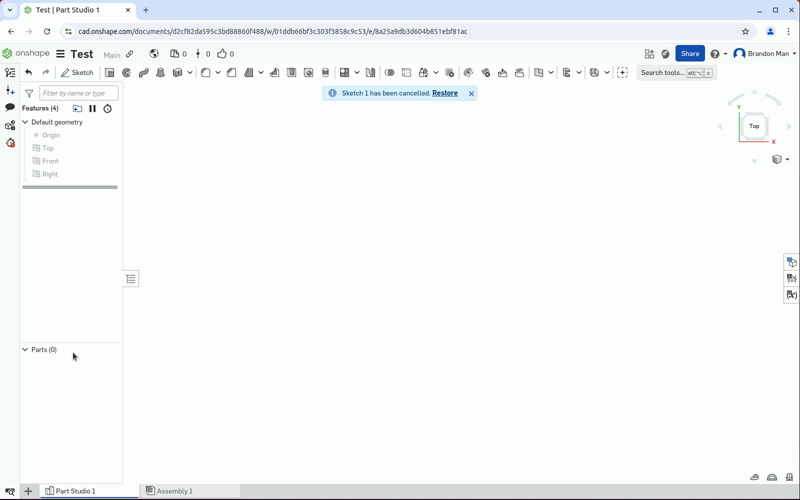
key(shift+p)
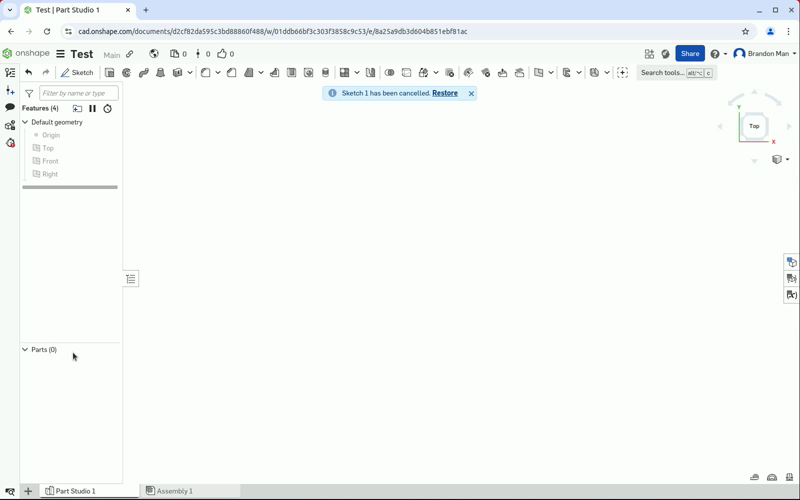
key(space)
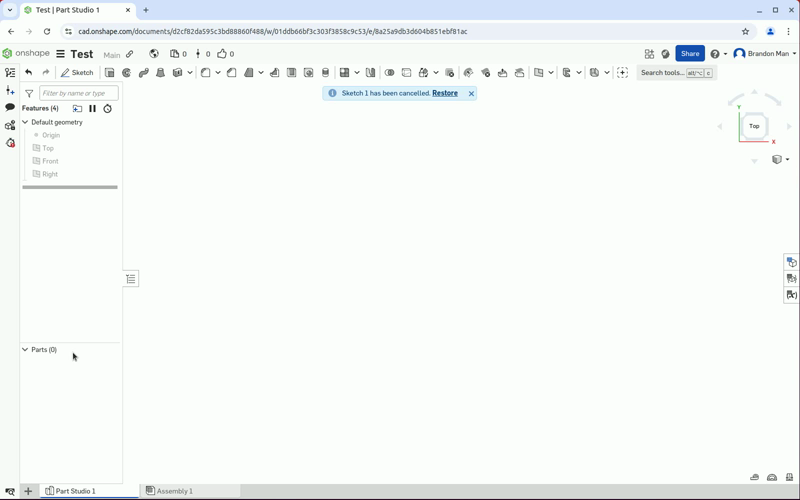
key_down(shift)
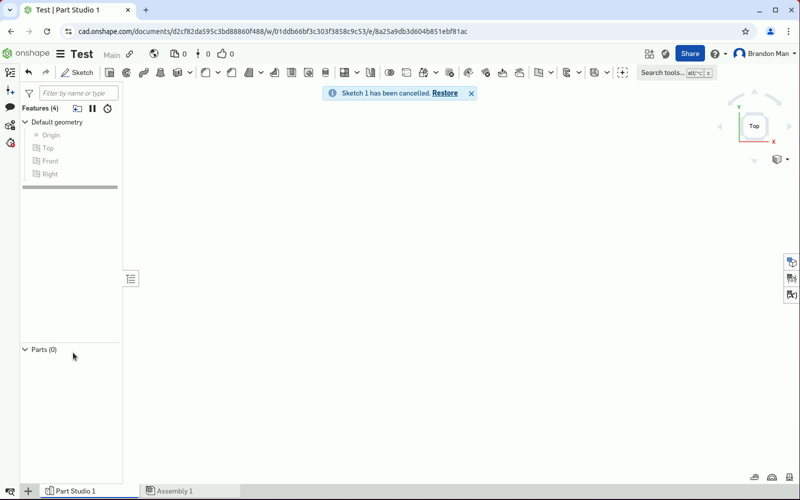
key(up)
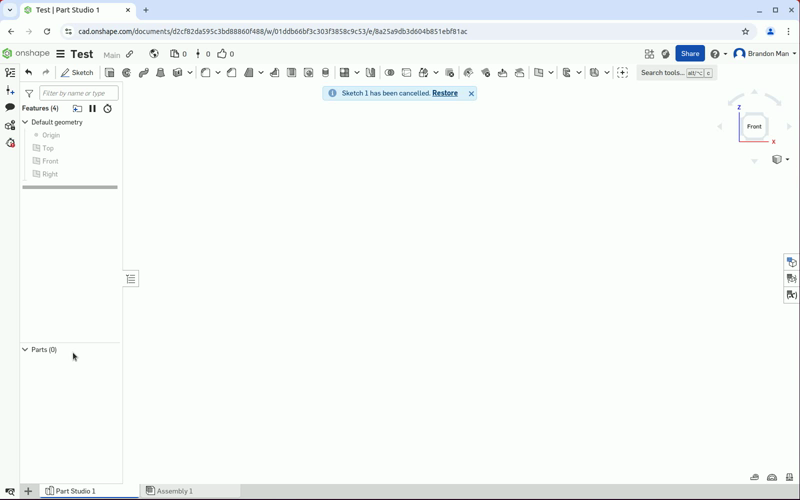
key_up(shift)
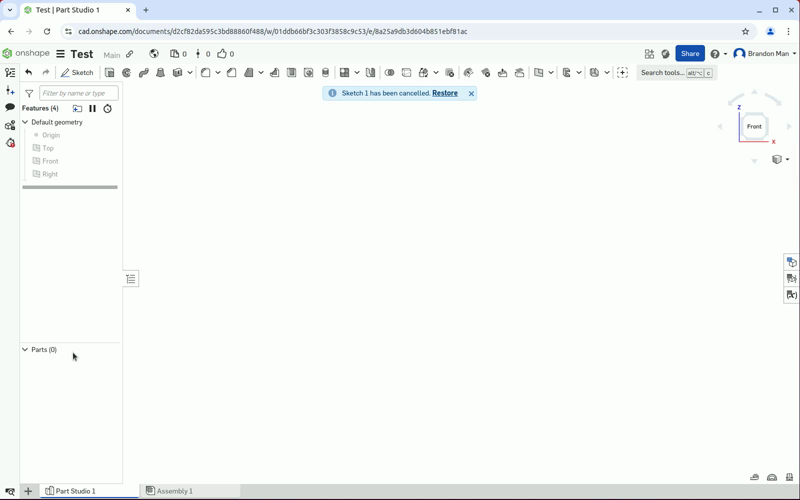
mouse_move(73, 352)
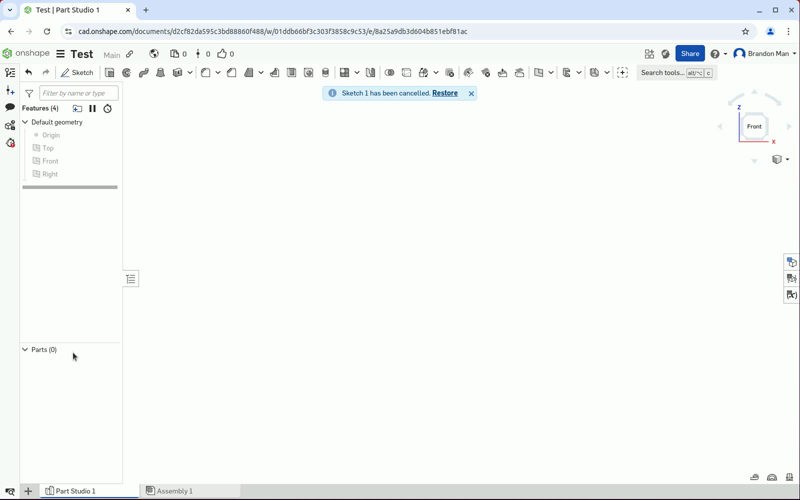
key(shift+y)
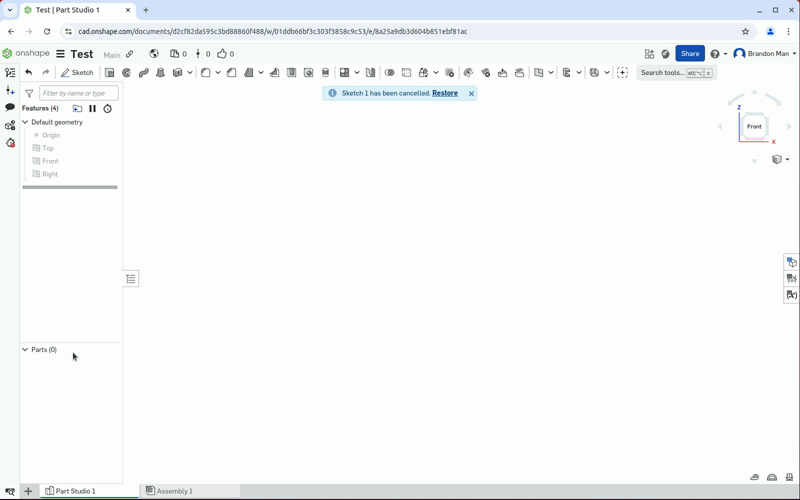
key(shift+s)
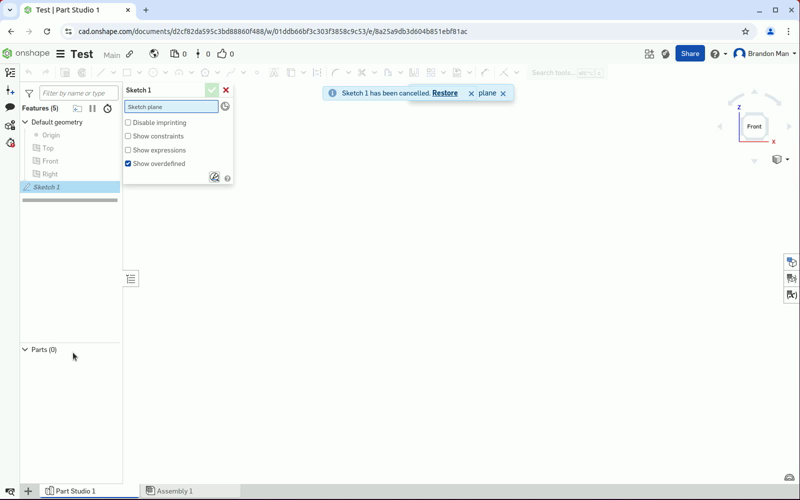
mouse_move(73, 163)
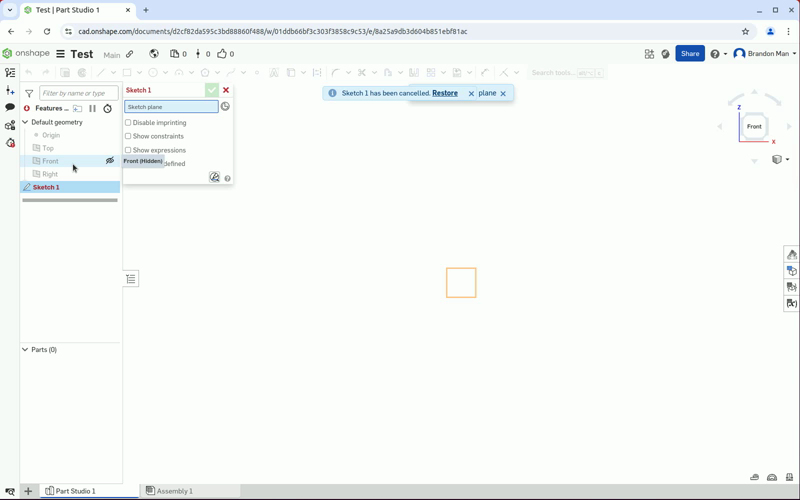
click(73, 163)
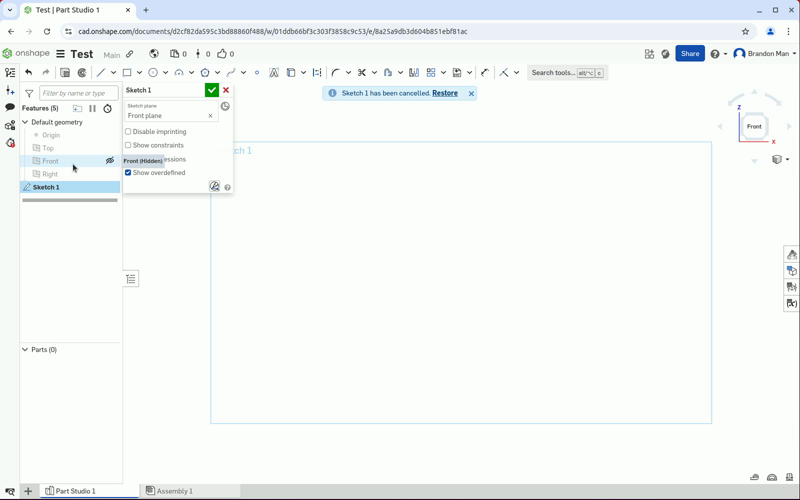
mouse_move(73, 352)
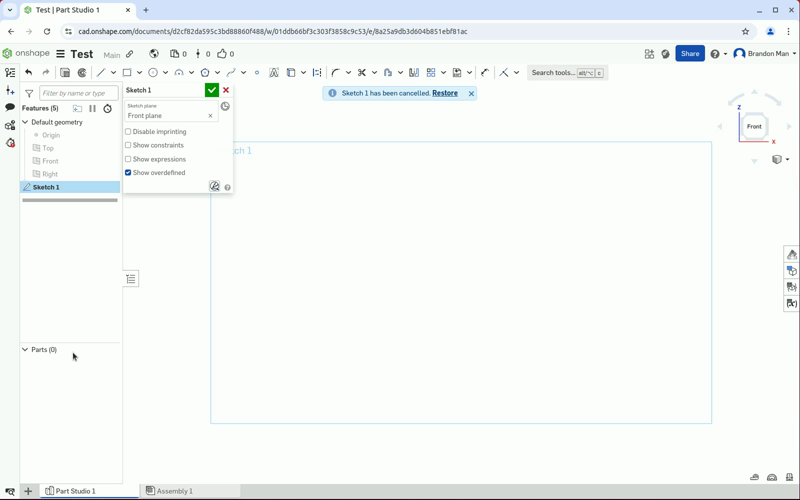
key(y)
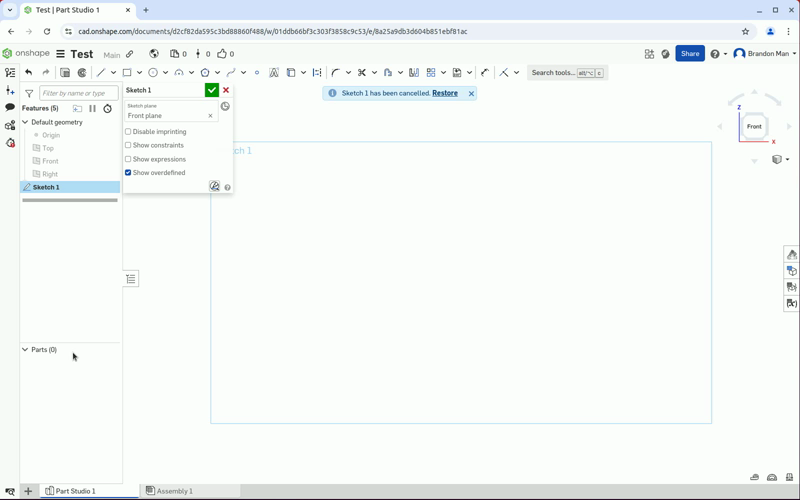
key(l)
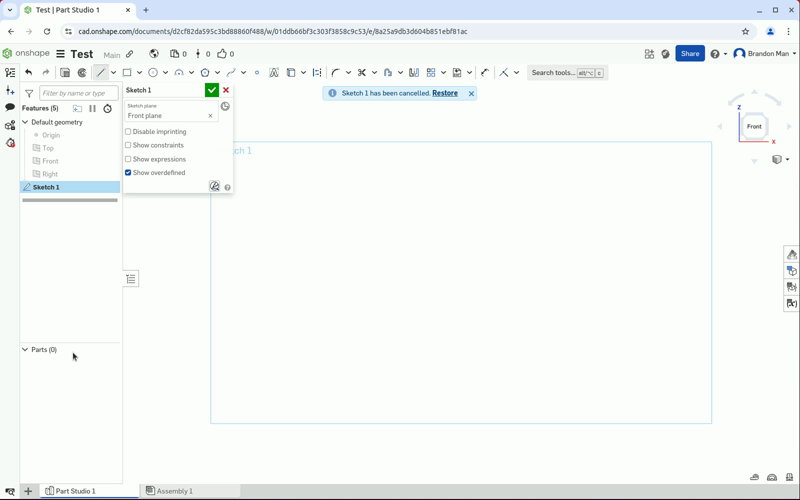
key_down(shift)
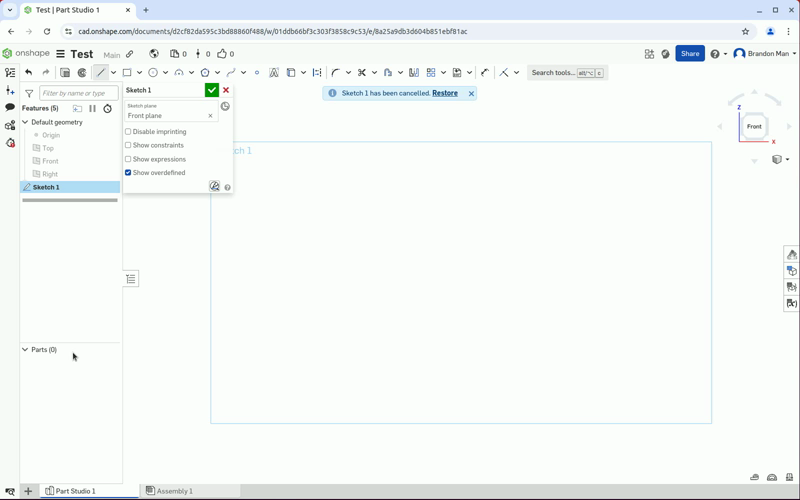
mouse_move(348, 329)
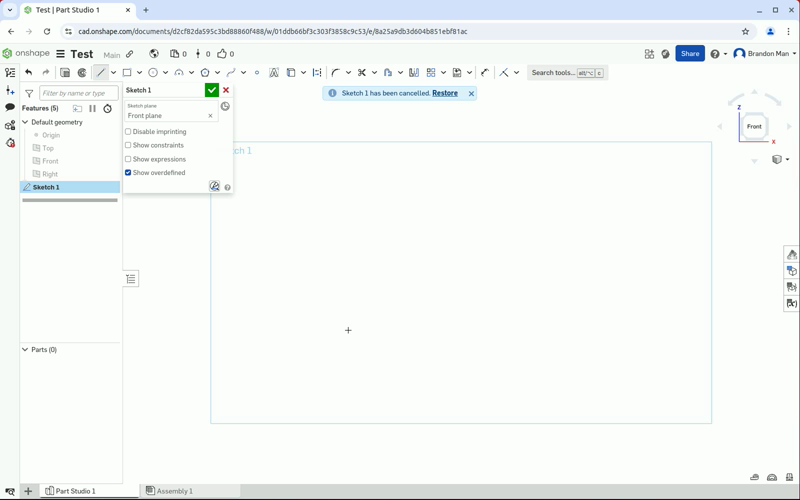
click(348, 329)
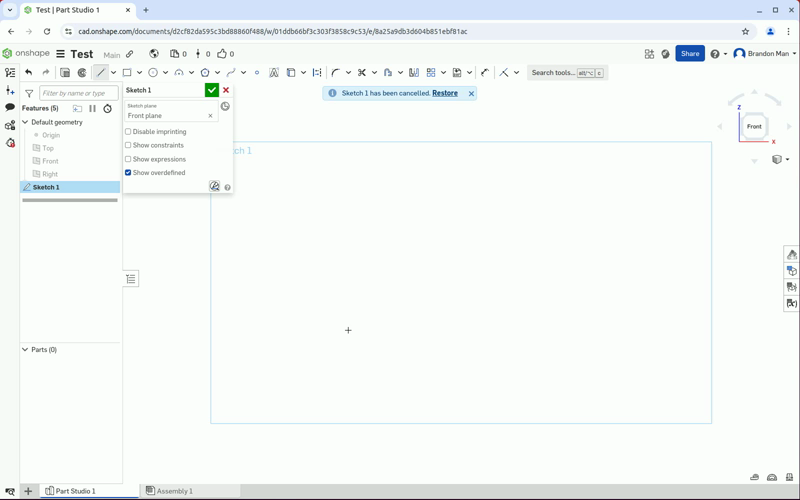
key_up(shift)
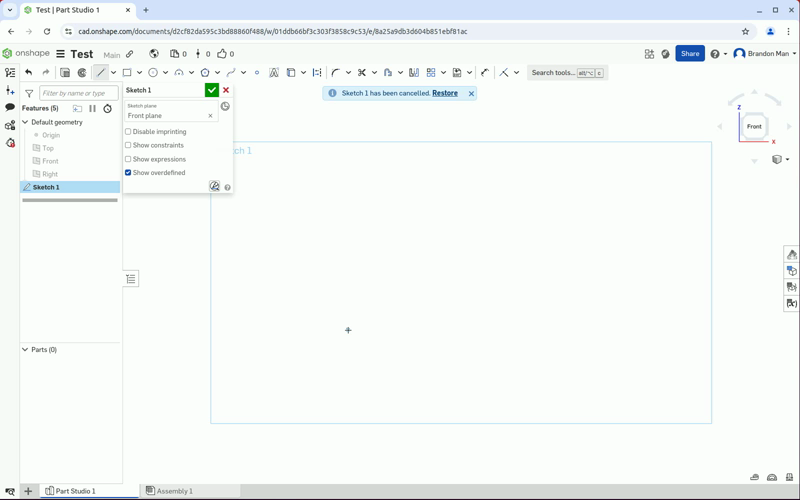
key_down(shift)
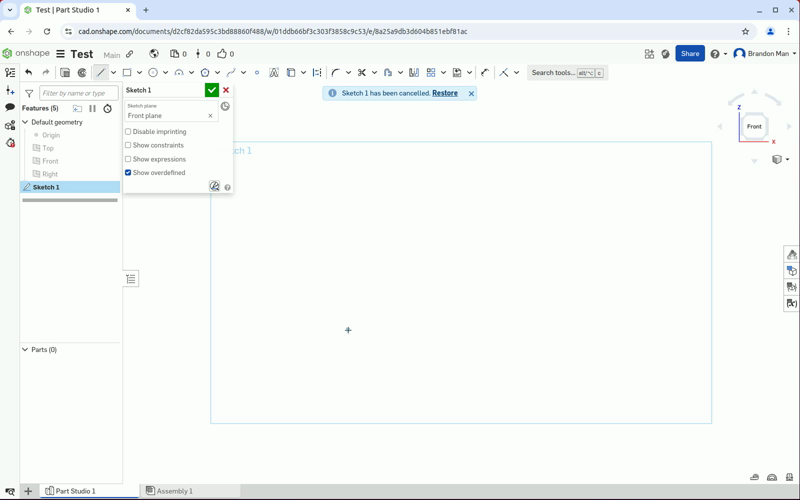
mouse_move(572, 329)
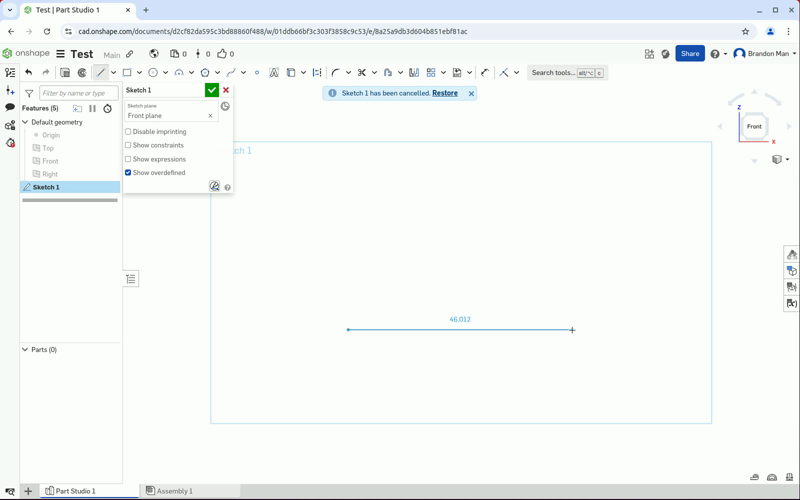
click(572, 329)
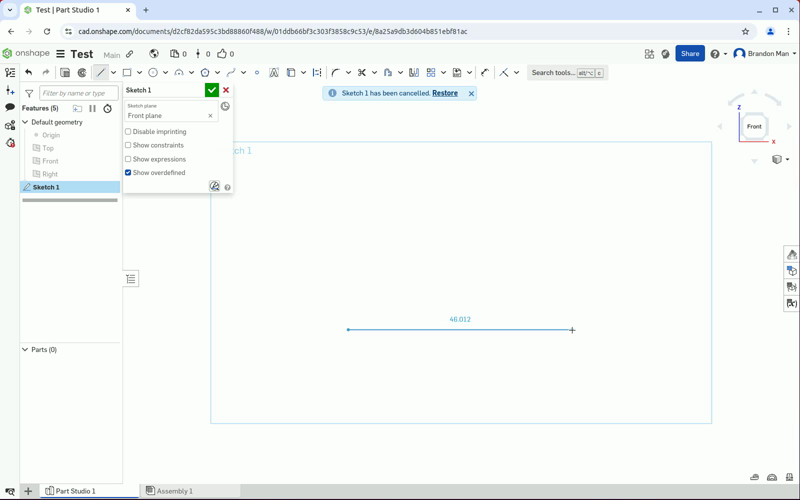
key_up(shift)
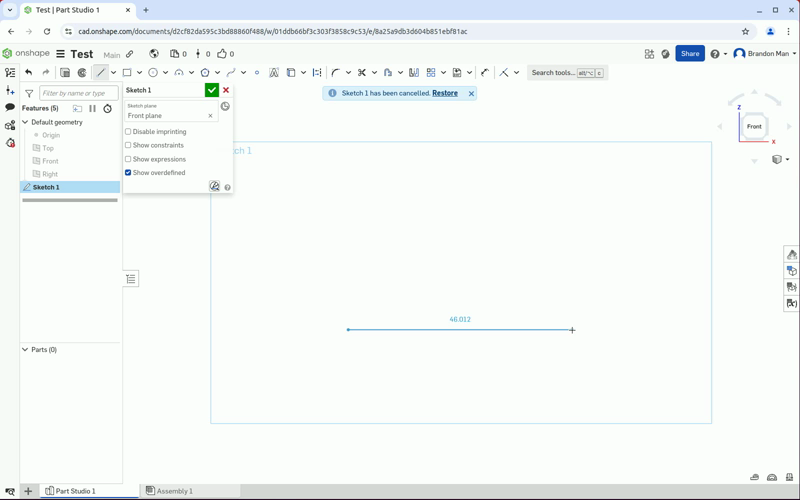
key_down(shift)
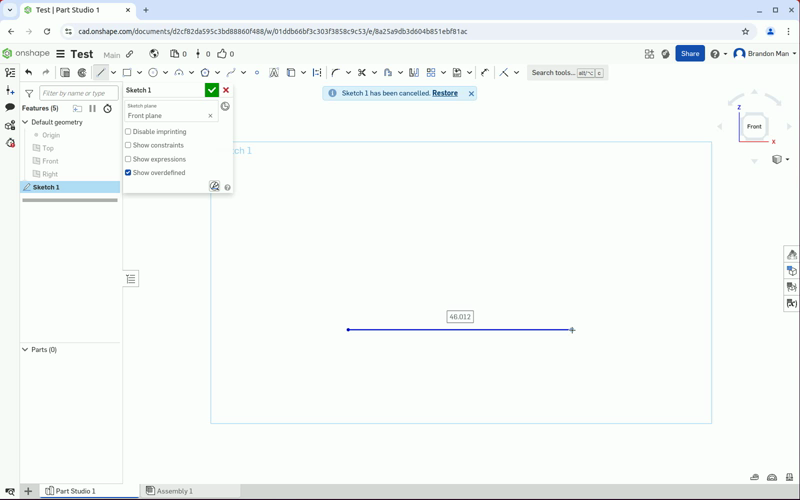
mouse_move(572, 235)
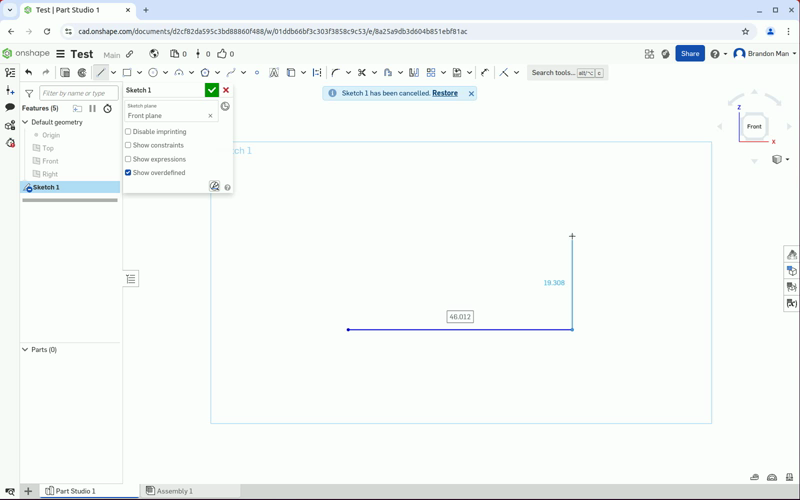
click(572, 235)
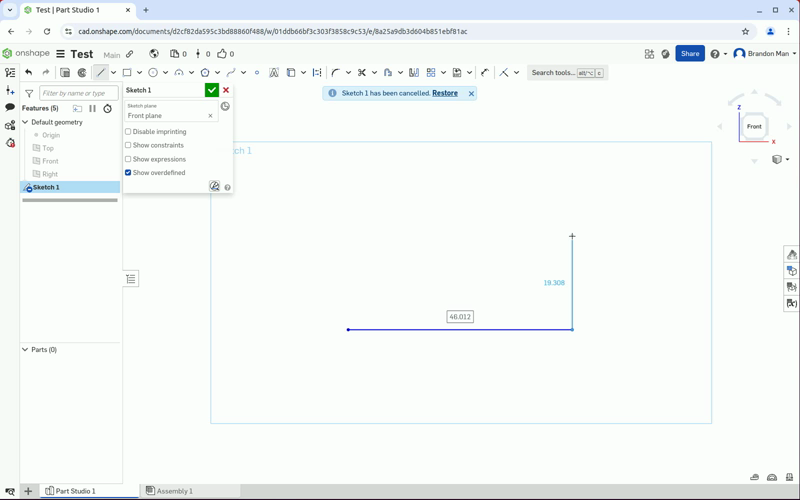
key_up(shift)
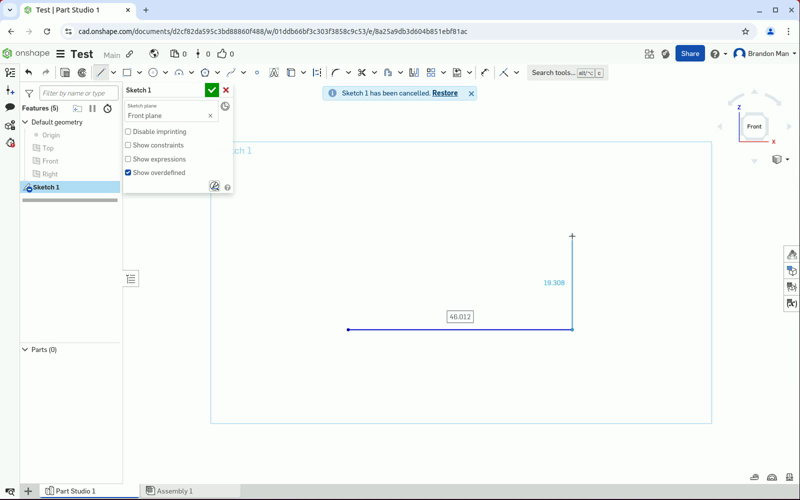
key_down(shift)
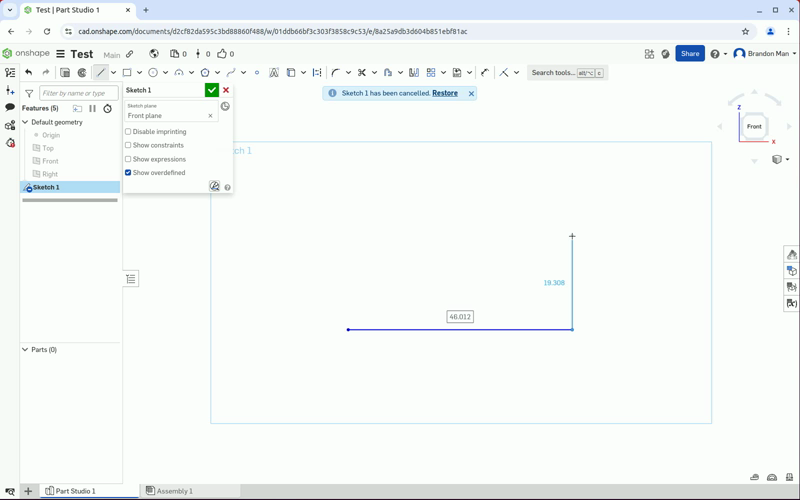
mouse_move(348, 235)
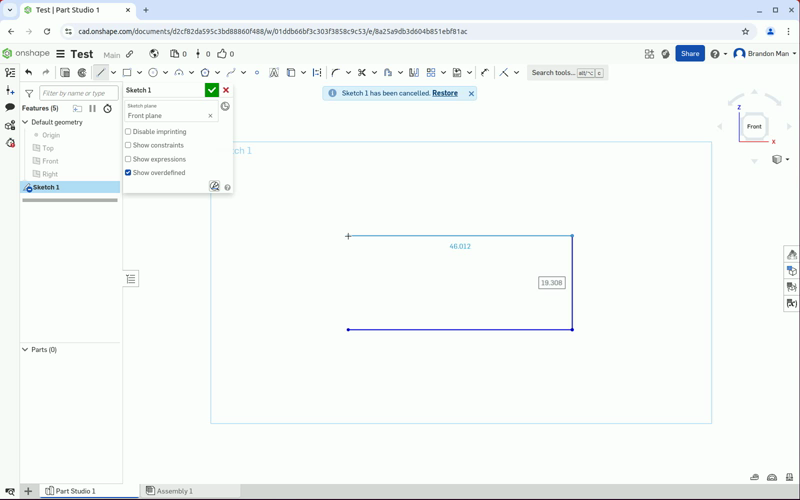
click(348, 235)
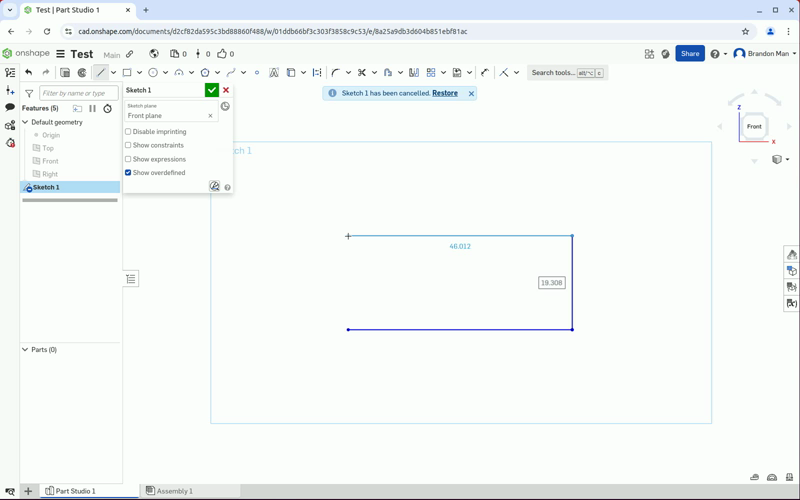
key_up(shift)
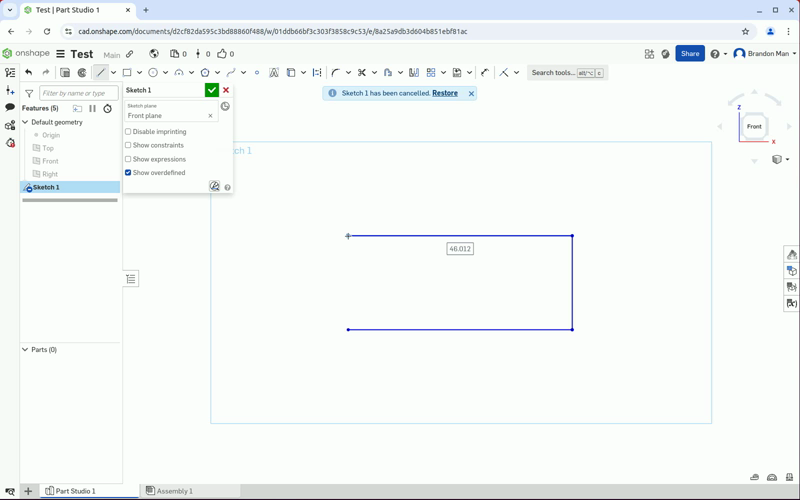
key_down(shift)
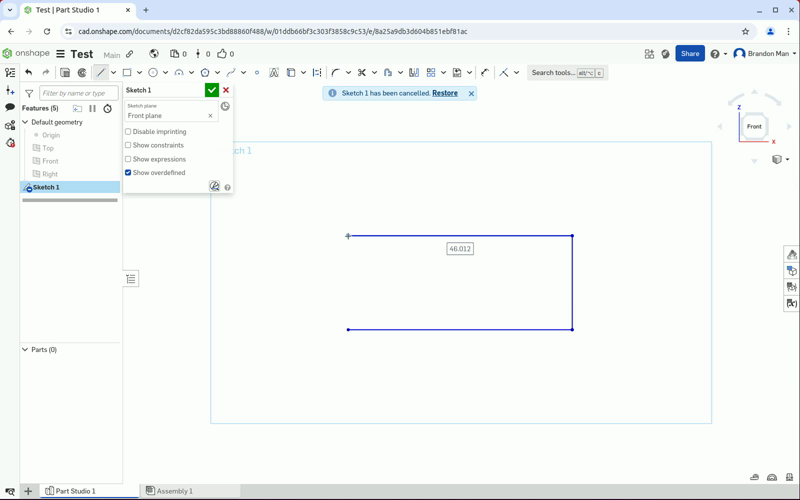
mouse_move(348, 329)
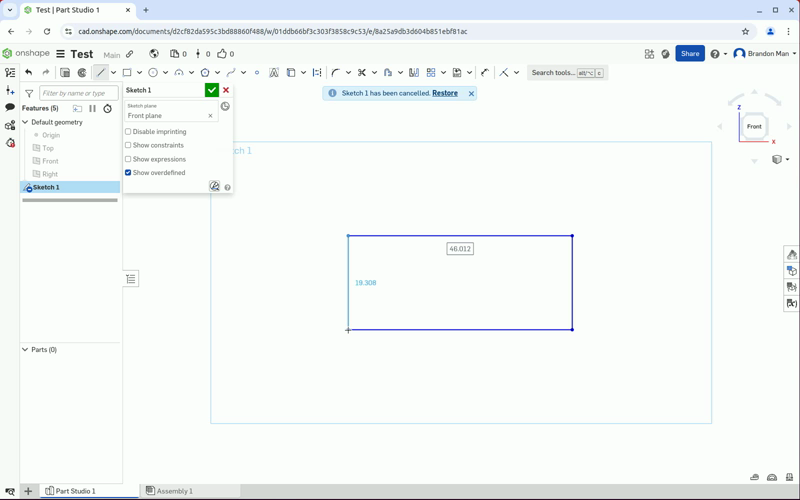
key_up(shift)
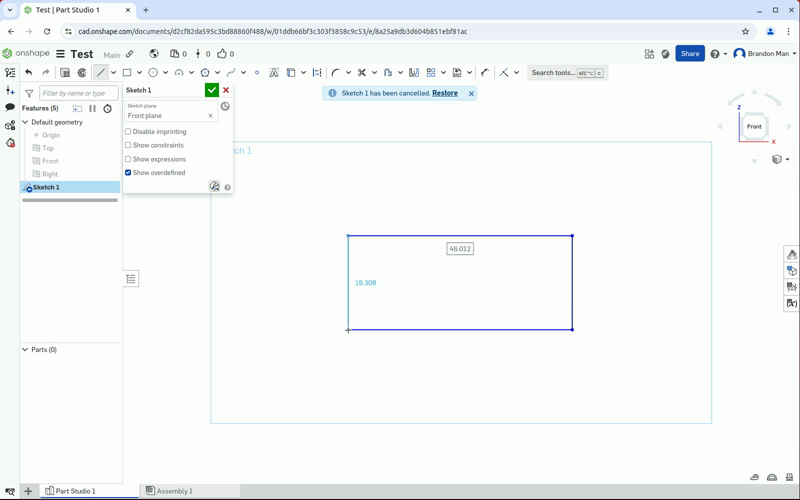
click(348, 329)
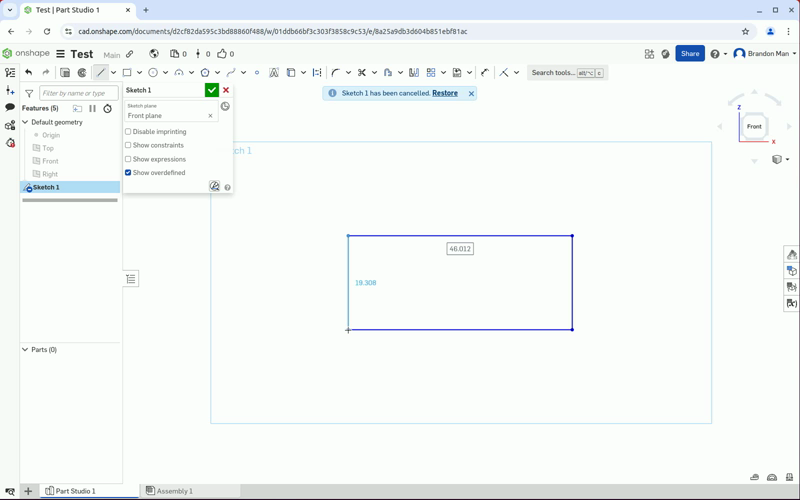
key(esc)
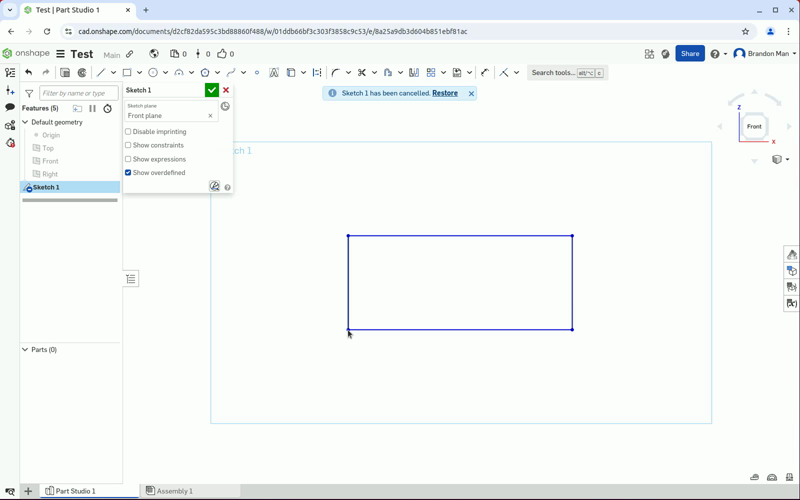
key(l)
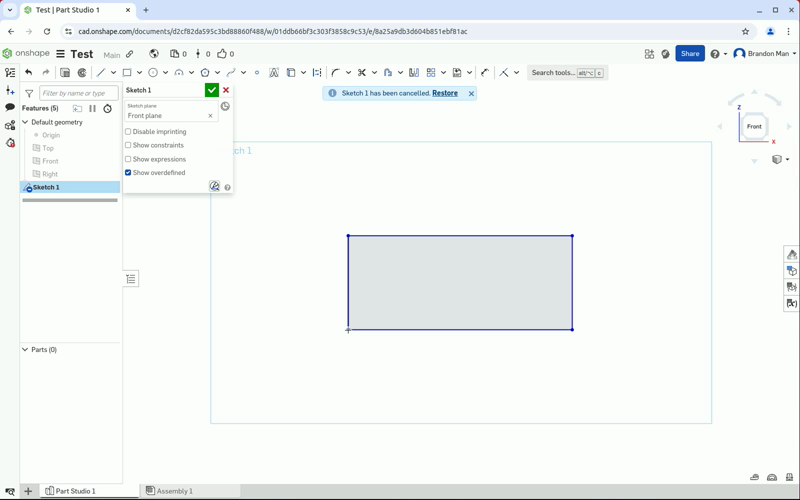
key_down(shift)
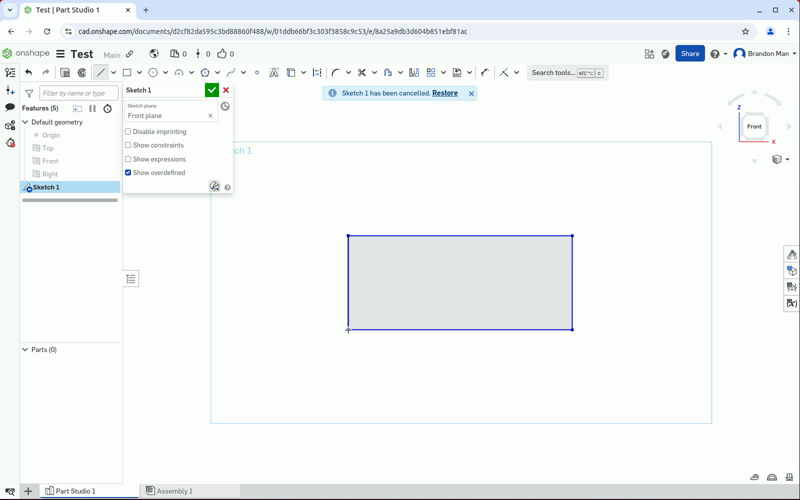
mouse_move(371, 324)
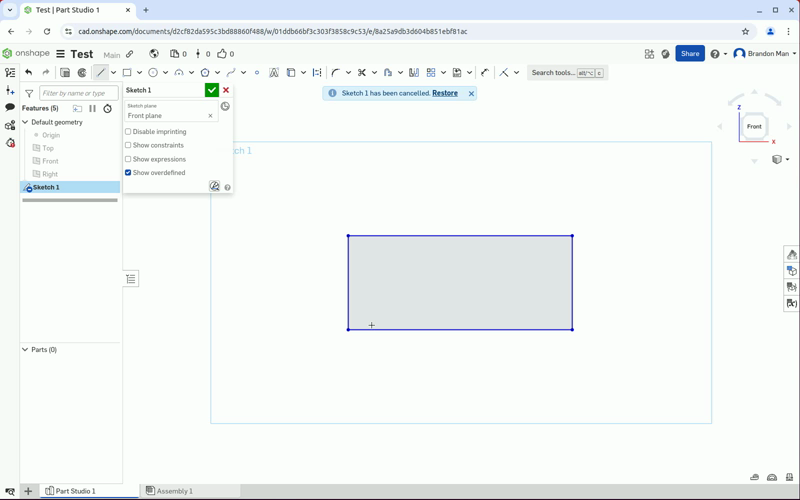
click(371, 324)
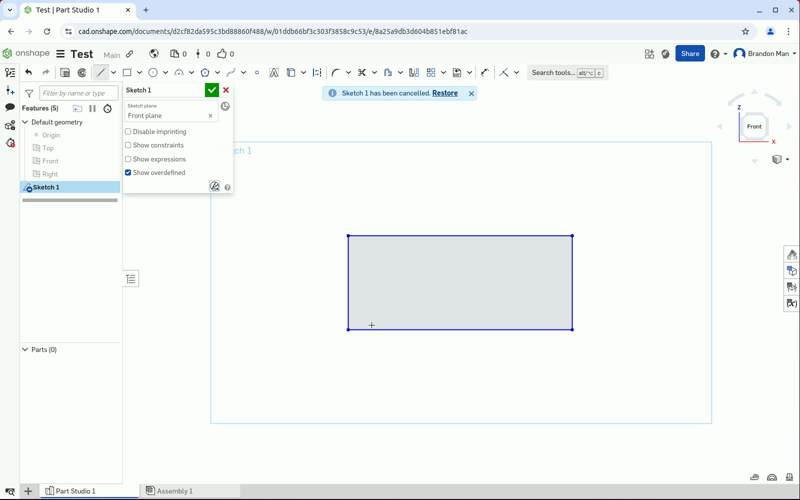
key_up(shift)
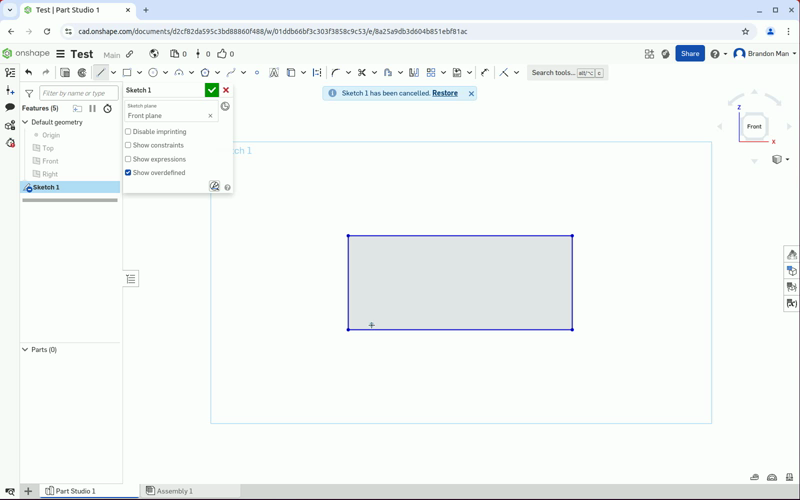
key_down(shift)
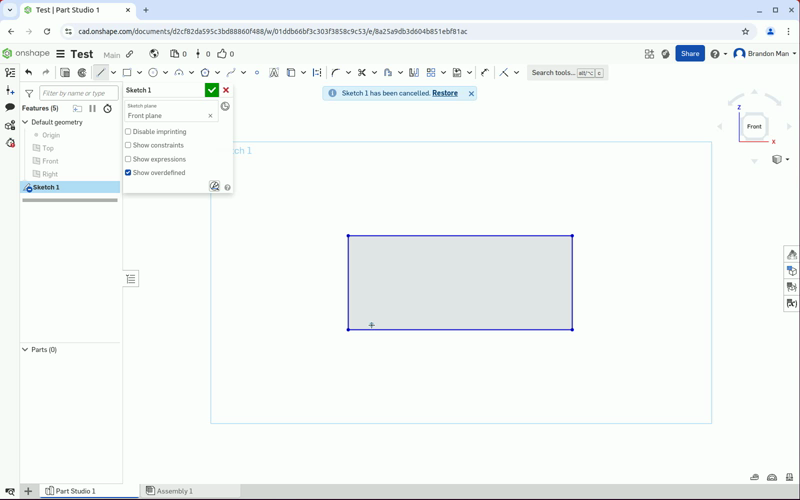
mouse_move(484, 324)
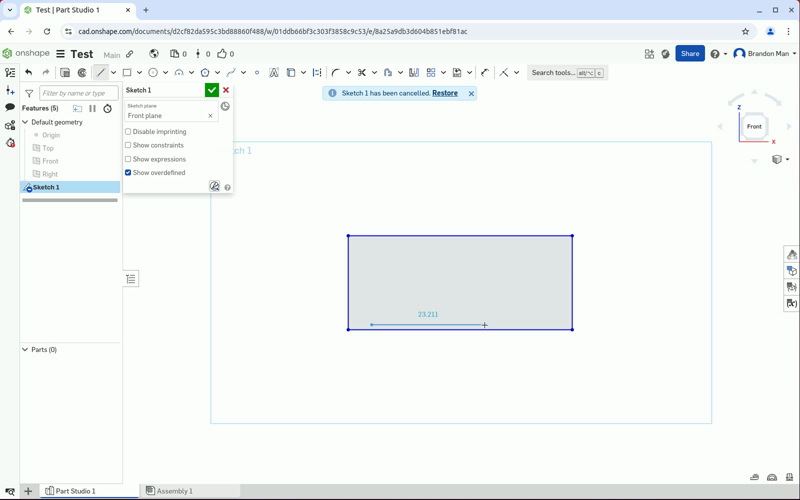
click(484, 324)
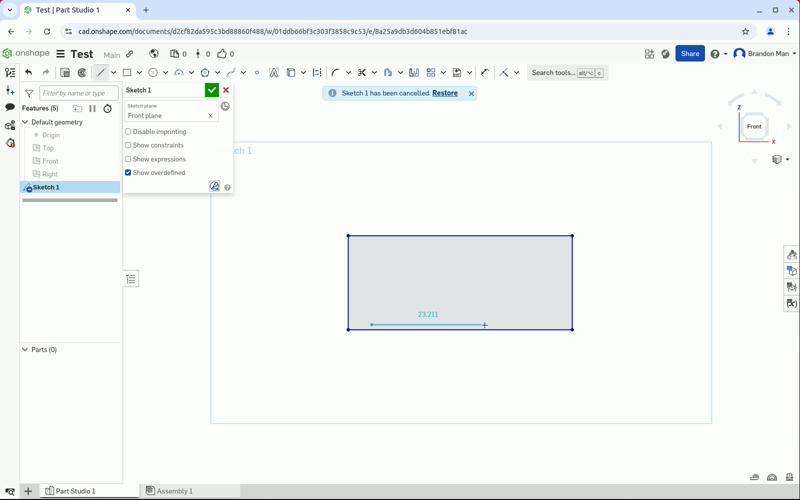
key_up(shift)
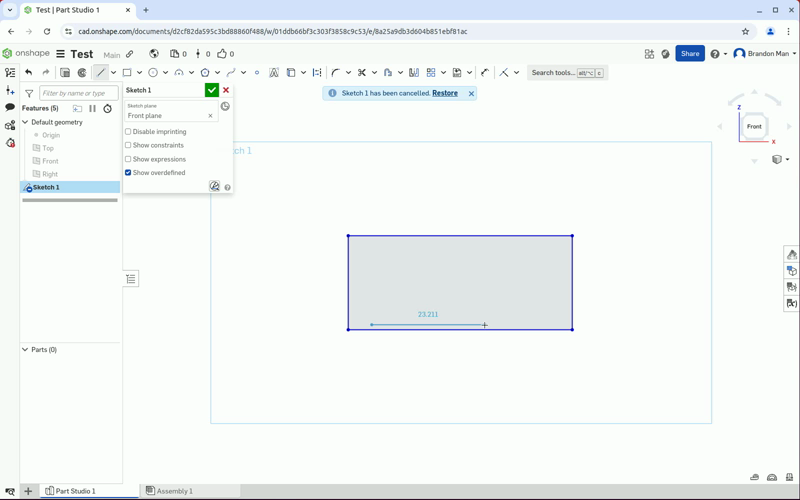
key_down(shift)
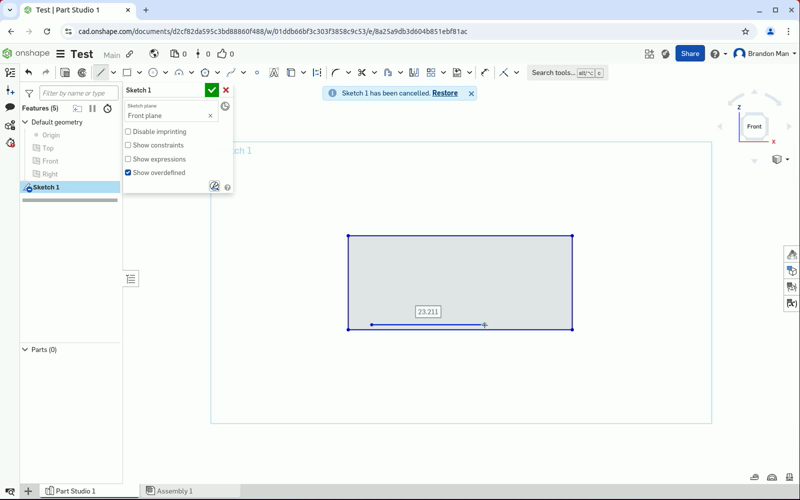
mouse_move(484, 240)
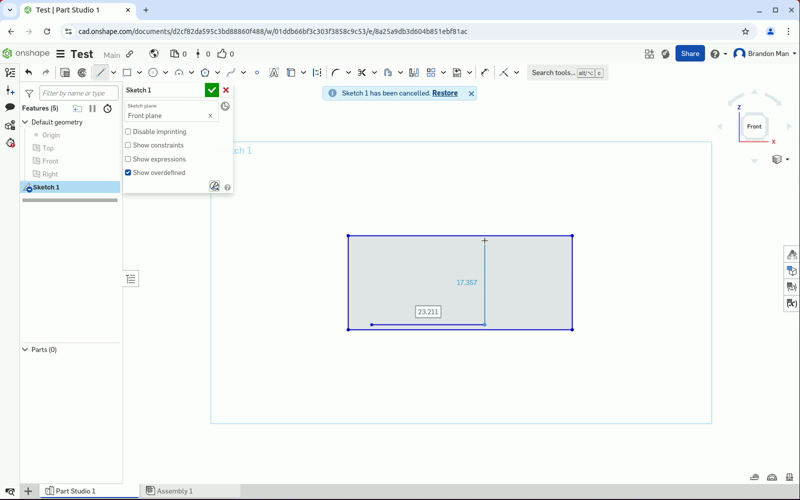
click(484, 240)
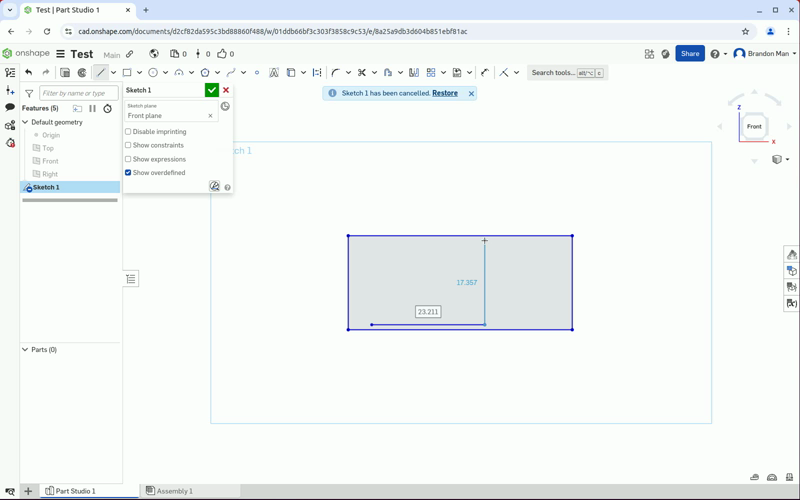
key_up(shift)
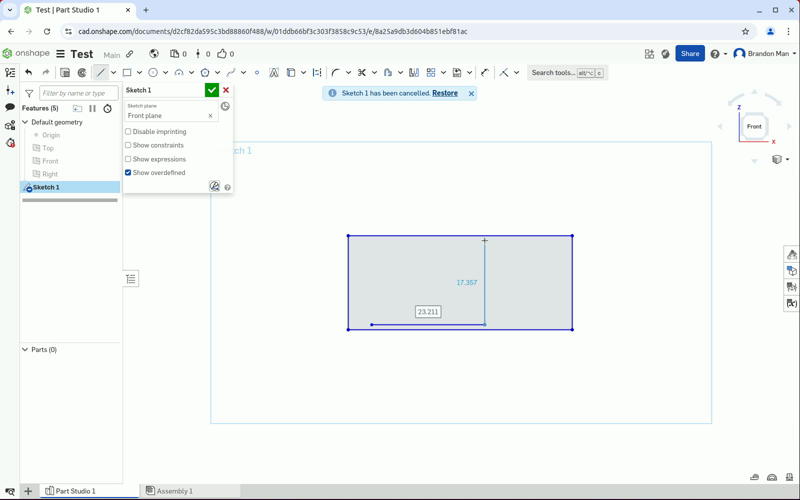
key_down(shift)
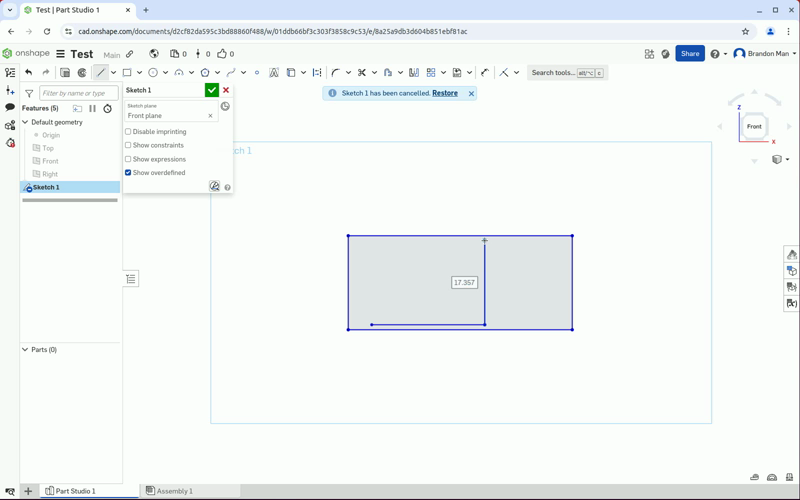
mouse_move(371, 240)
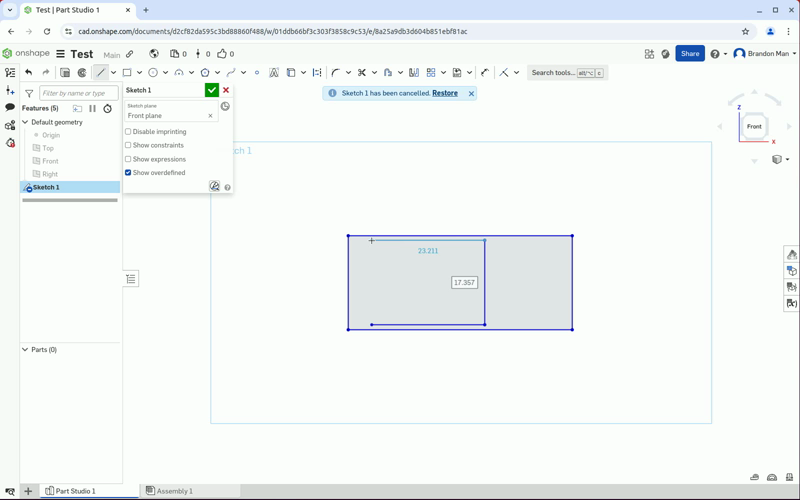
click(371, 240)
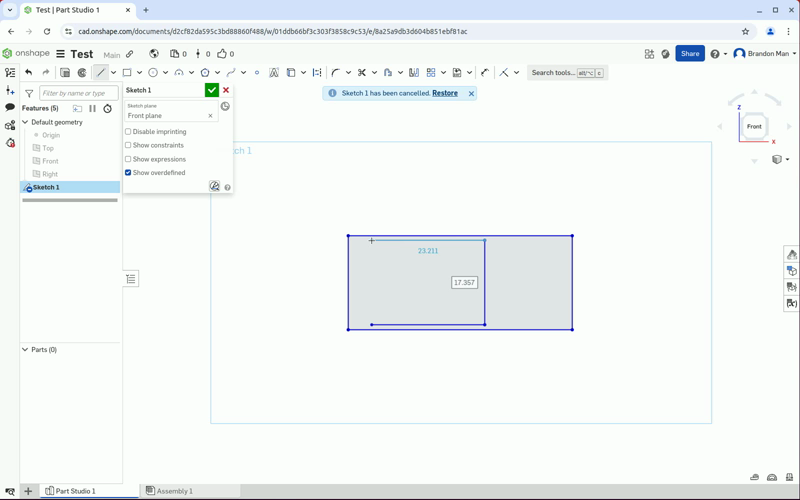
key_up(shift)
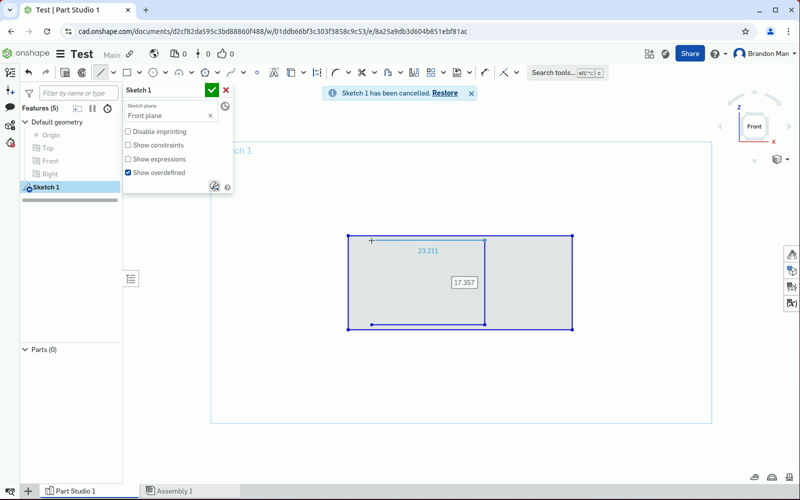
key_down(shift)
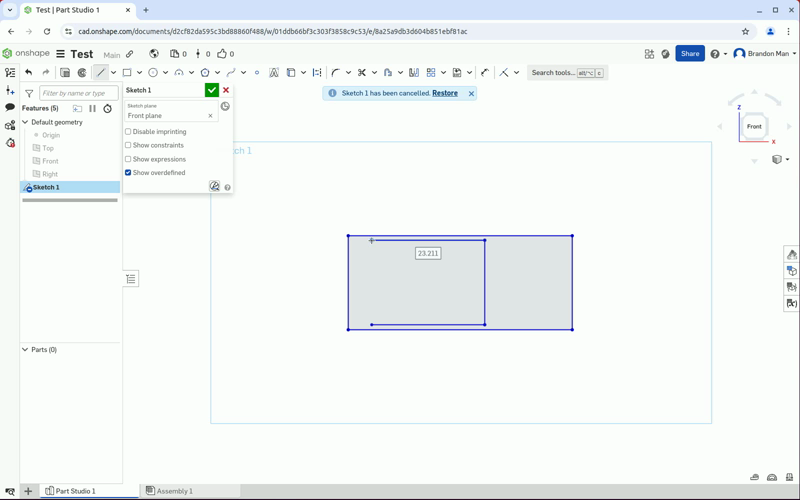
mouse_move(371, 324)
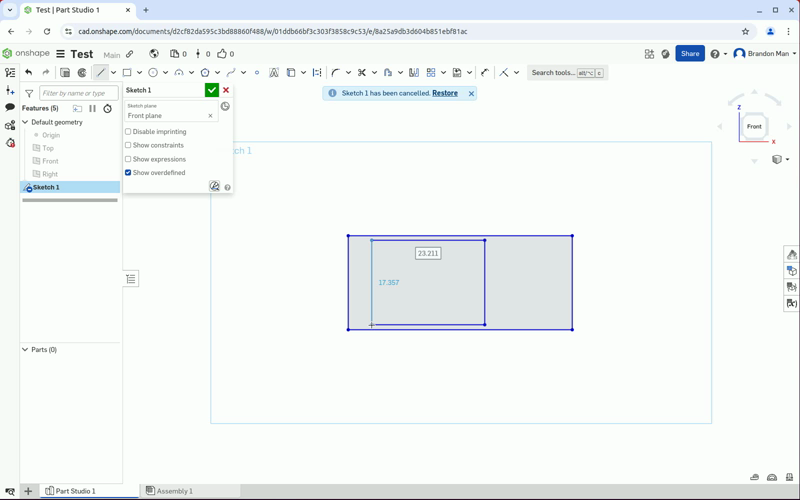
key_up(shift)
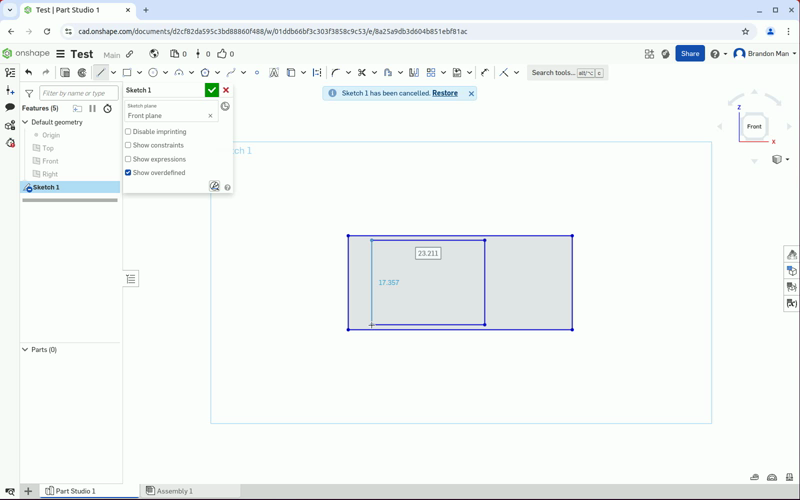
click(371, 324)
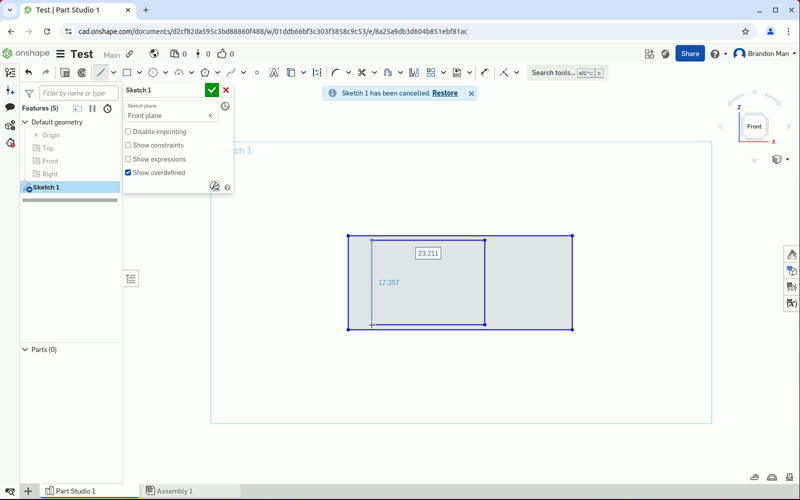
key(esc)
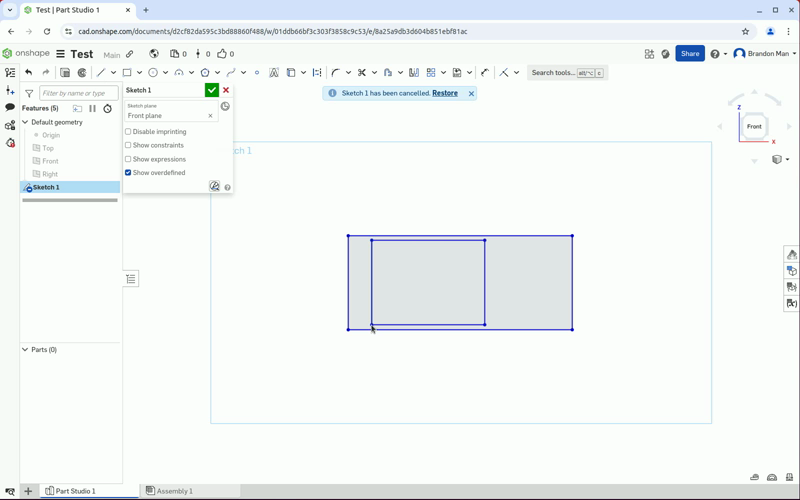
key(c)
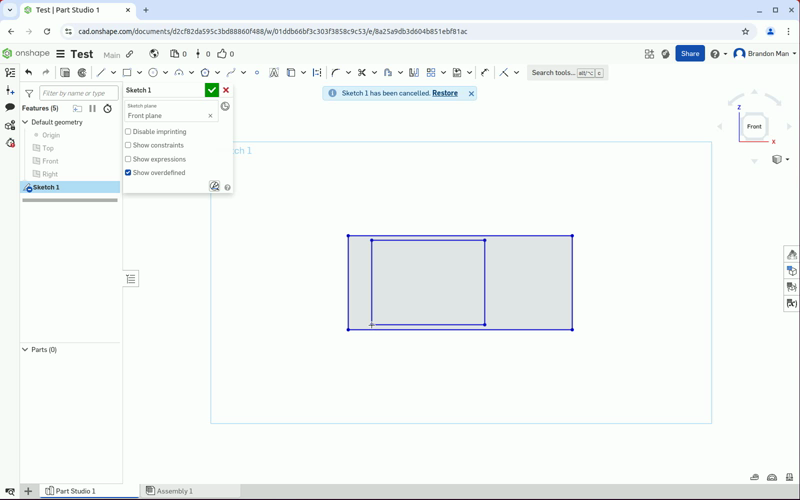
key_down(shift)
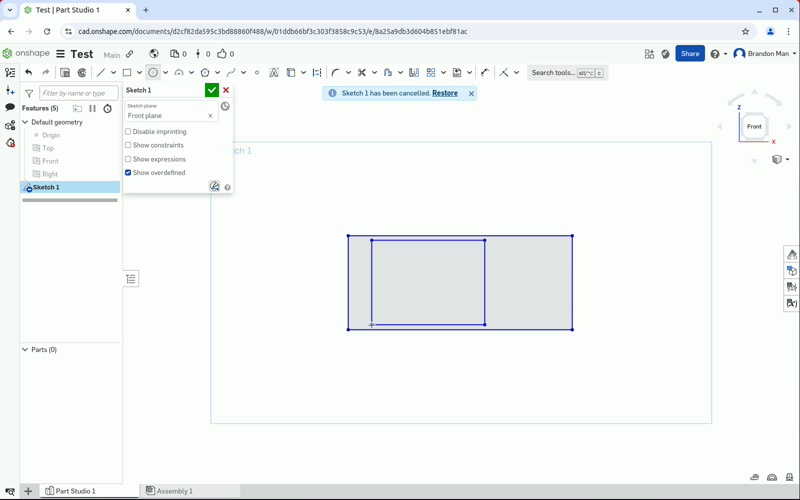
mouse_move(541, 282)
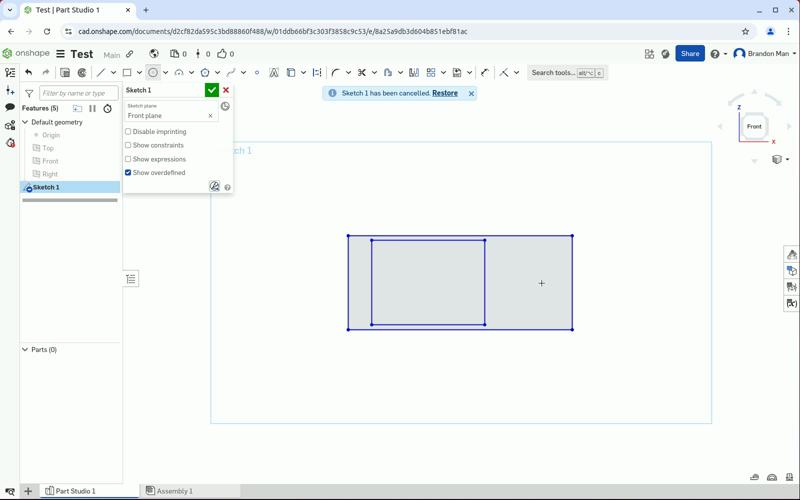
click(541, 282)
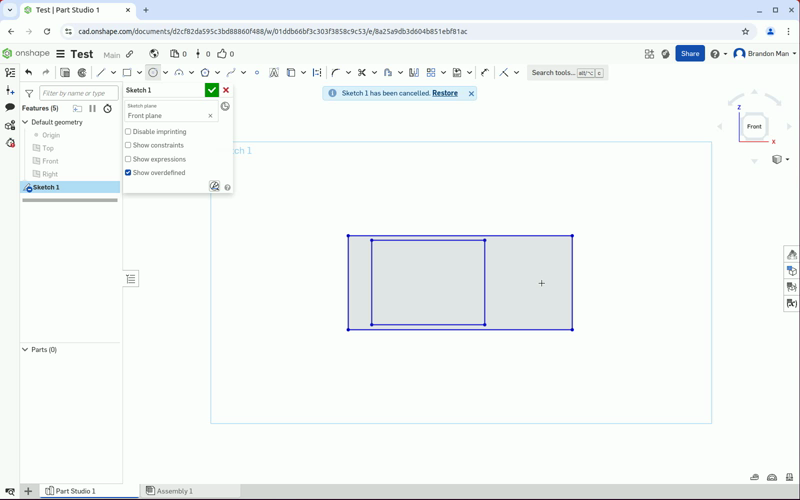
key_up(shift)
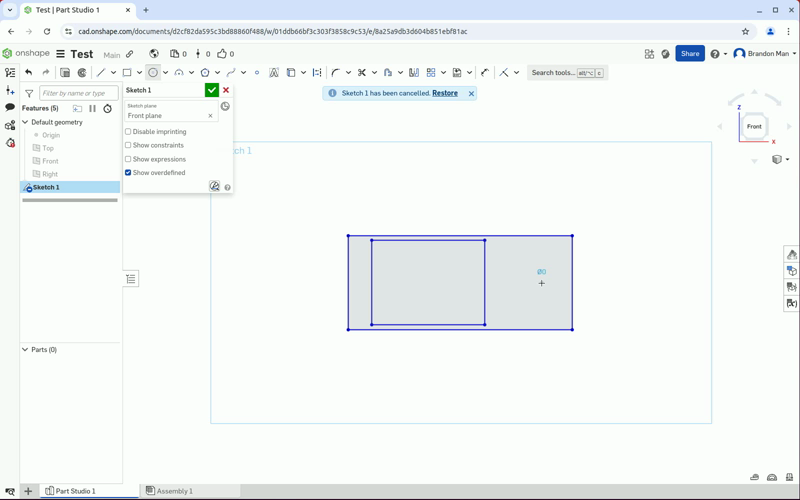
mouse_move(565, 282)
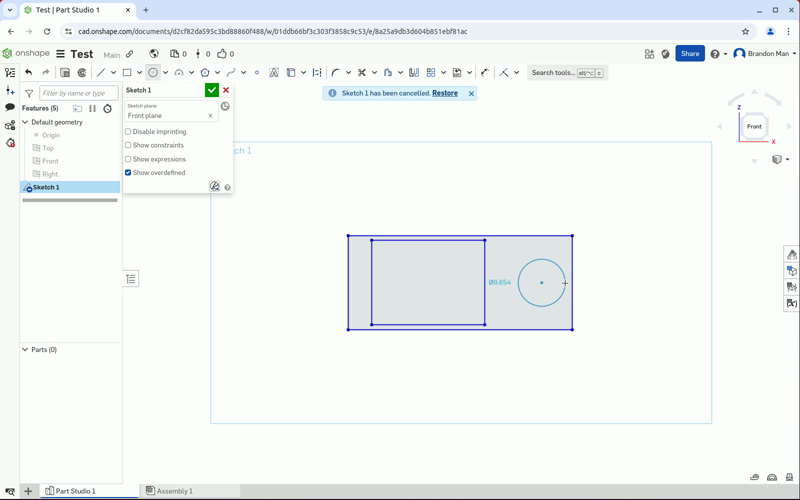
click(565, 282)
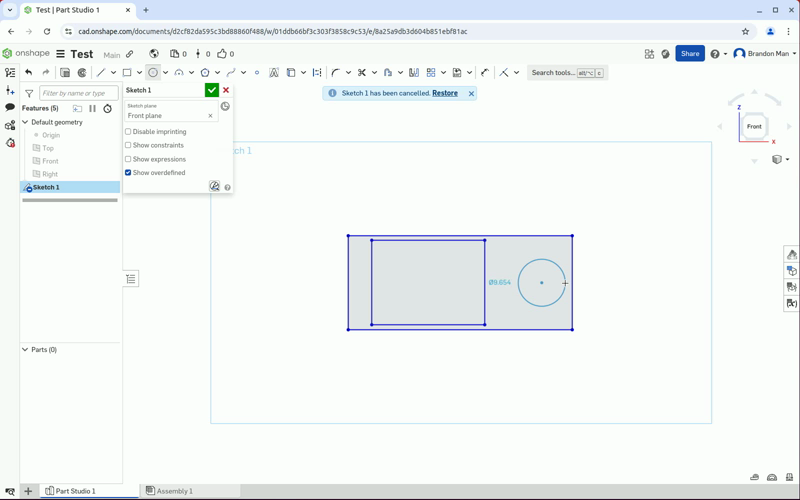
key(esc)
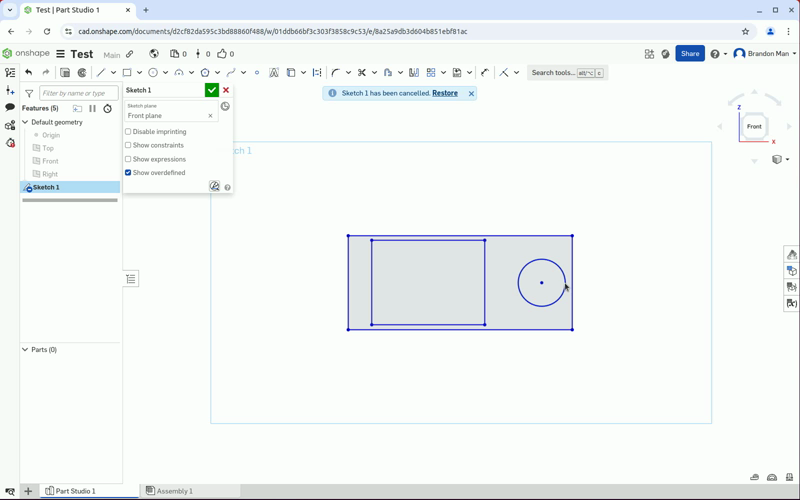
mouse_move(506, 280)
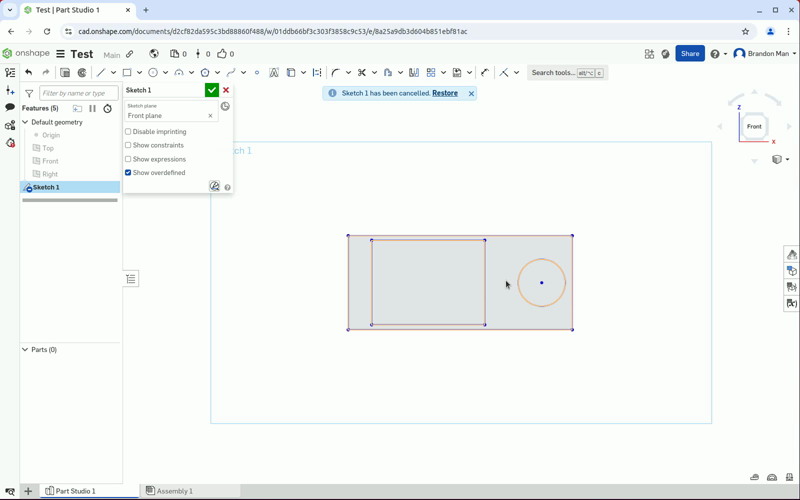
click(506, 280)
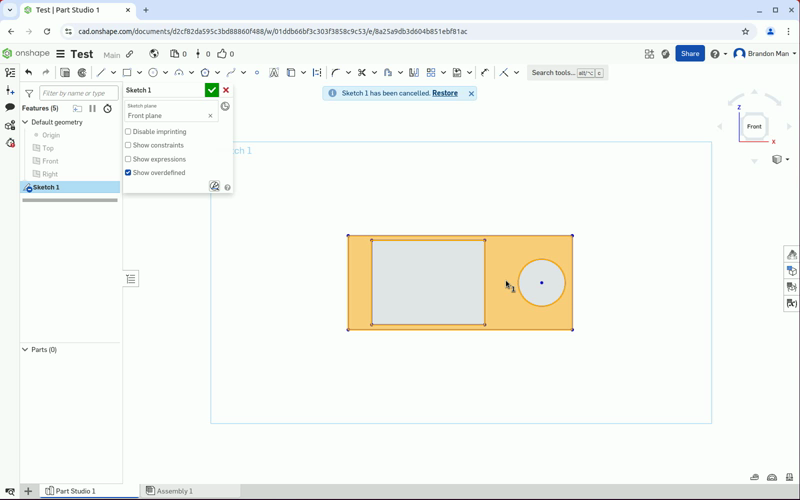
mouse_move(73, 352)
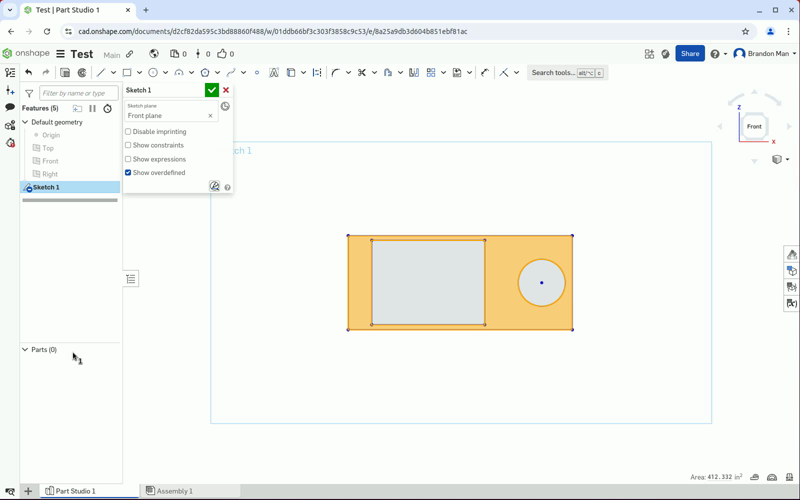
key(shift+y)
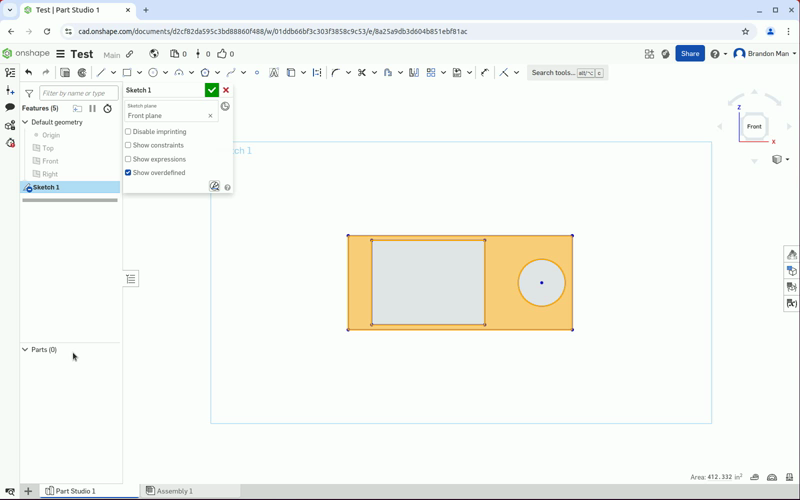
key(shift+e)
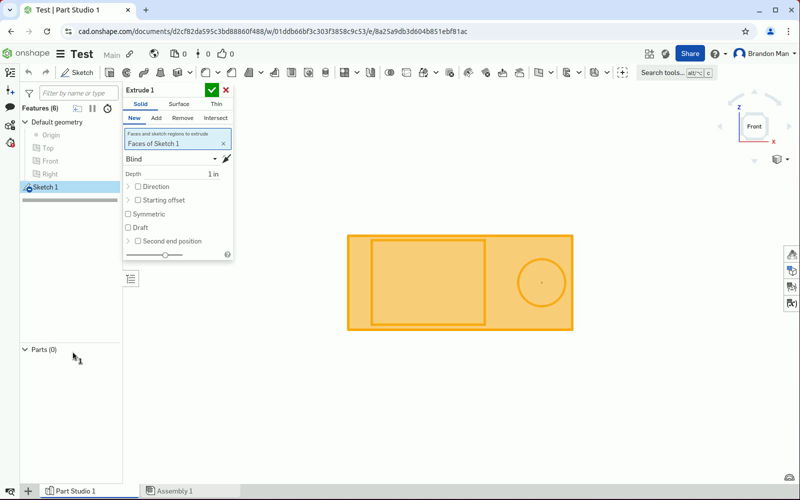
mouse_move(143, 106)
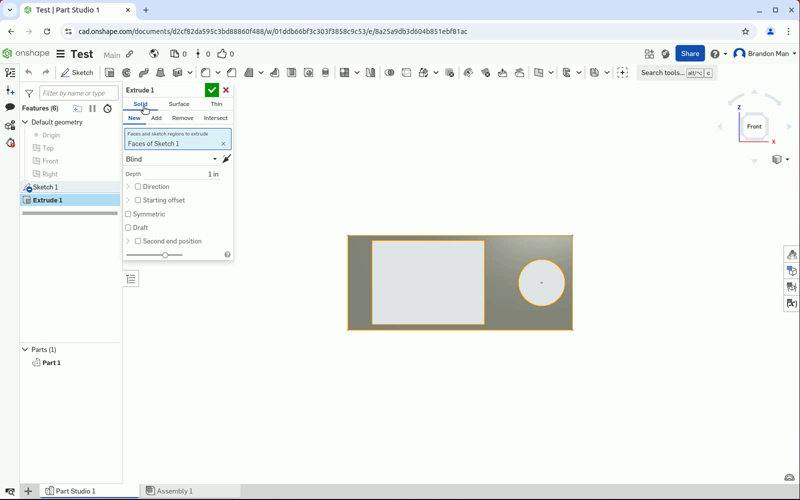
click(143, 106)
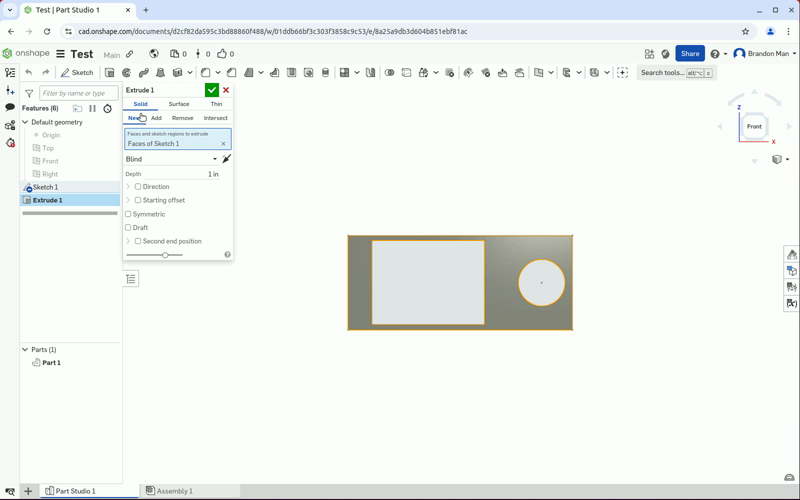
mouse_move(137, 120)
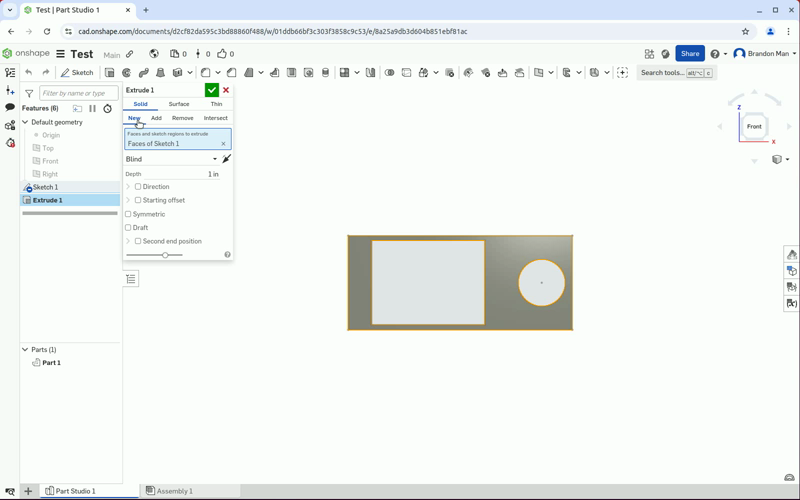
click(137, 120)
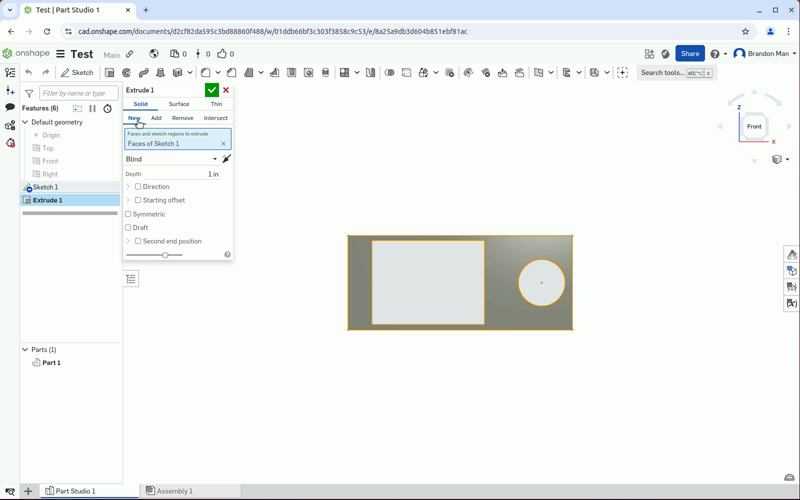
key(tab, 4)
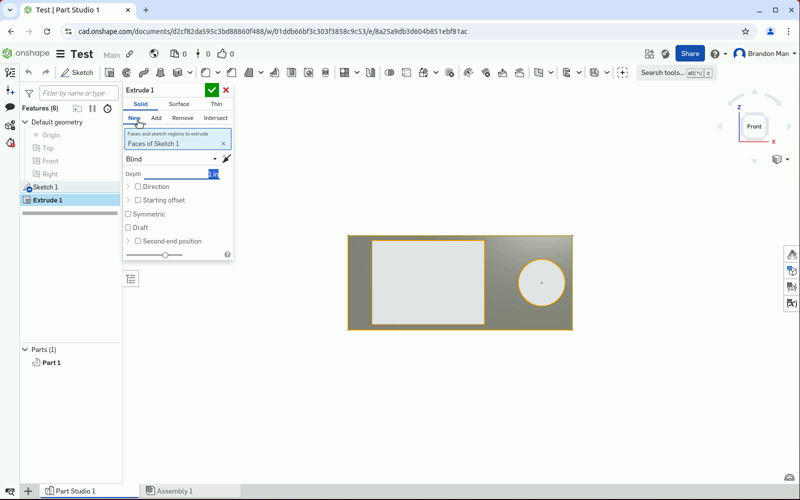
text(-0.481)
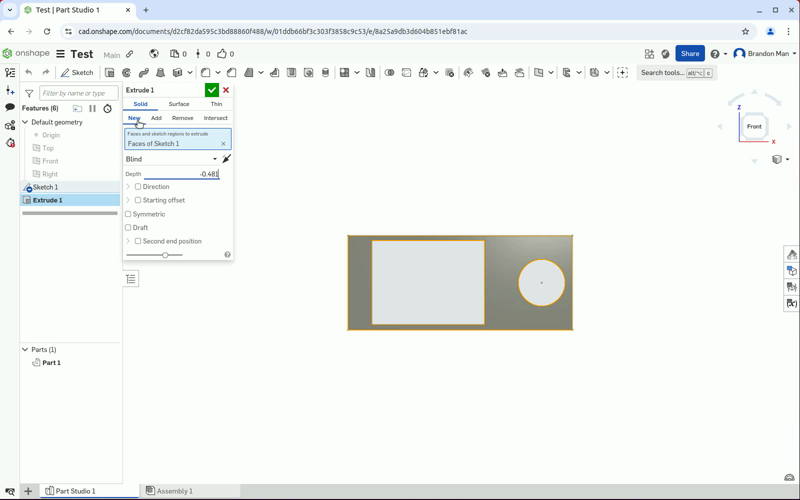
key(enter)
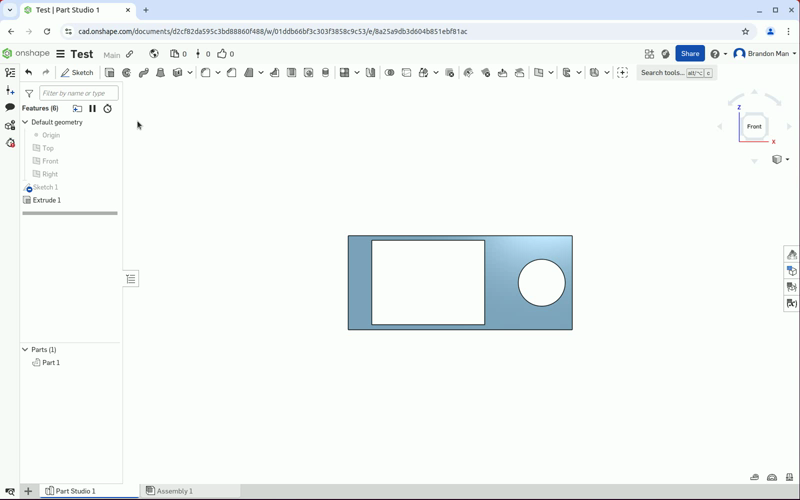
key(shift+h)
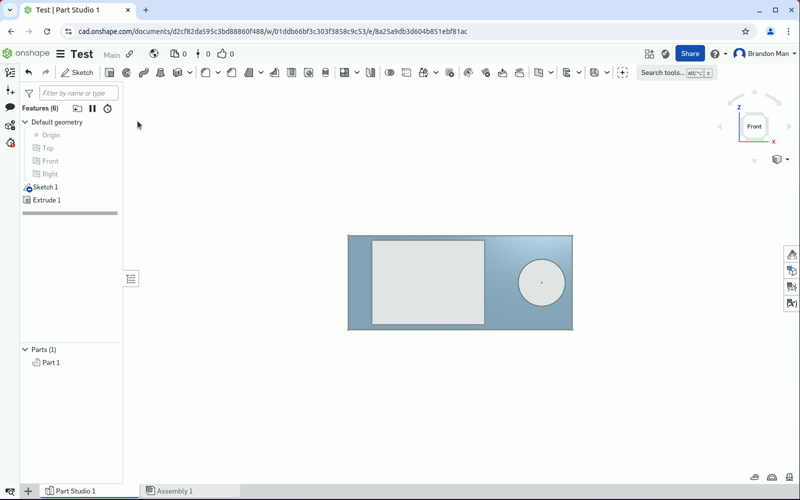
key(shift+h)
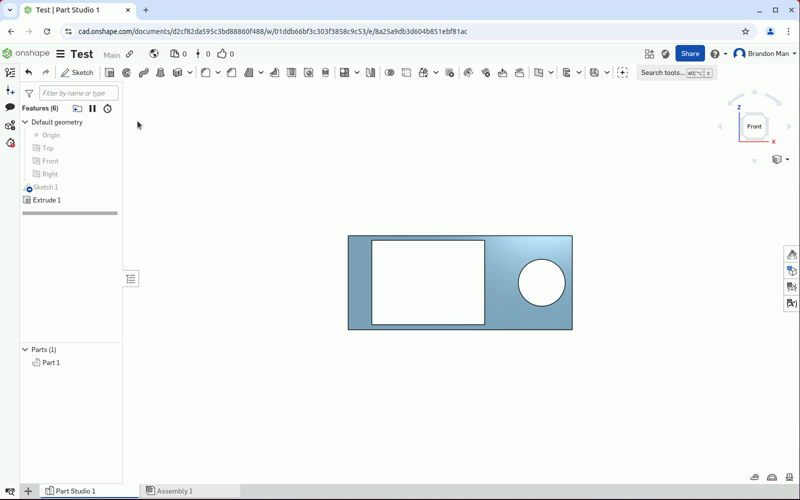
mouse_move(73, 189)
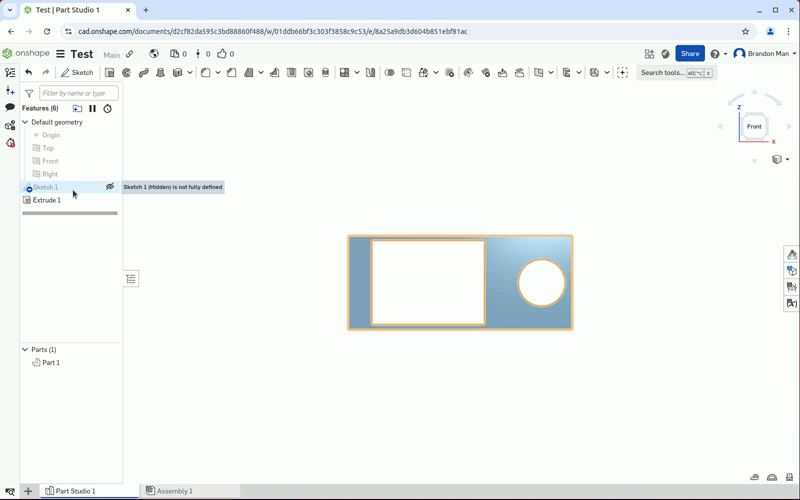
click(73, 189)
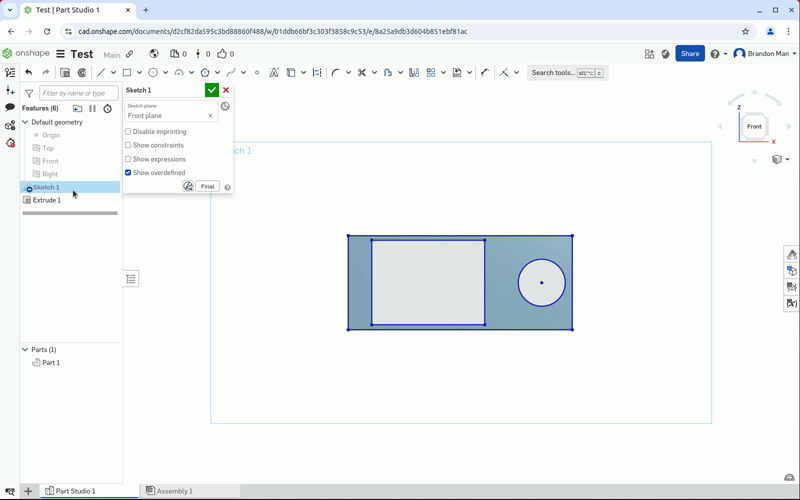
mouse_move(229, 92)
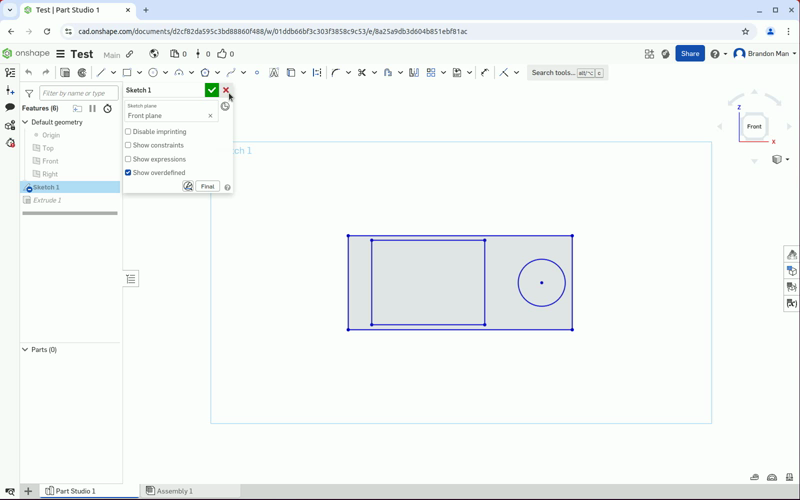
click(229, 92)
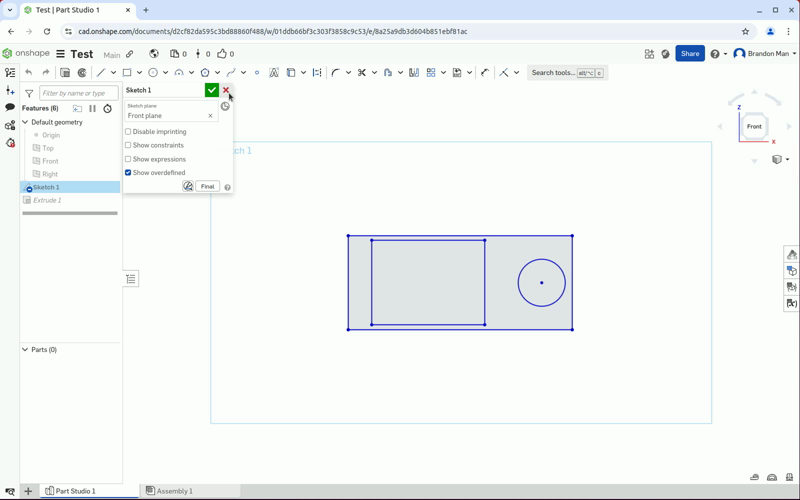
key(shift+s)
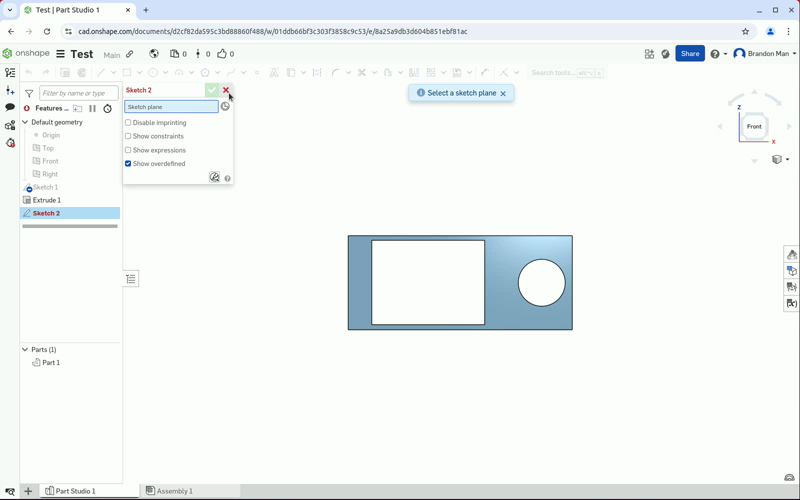
mouse_move(73, 163)
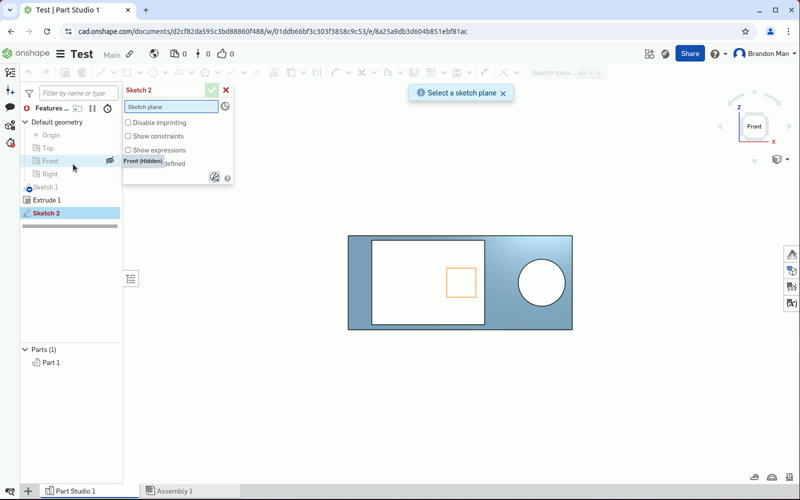
click(73, 163)
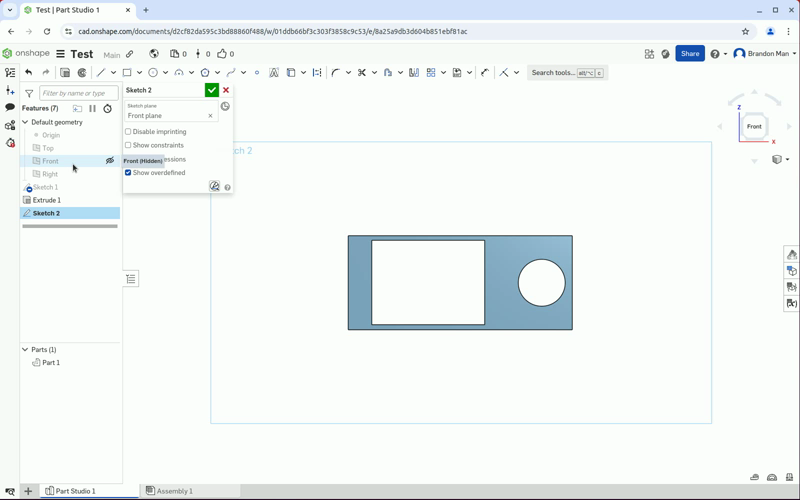
mouse_move(73, 352)
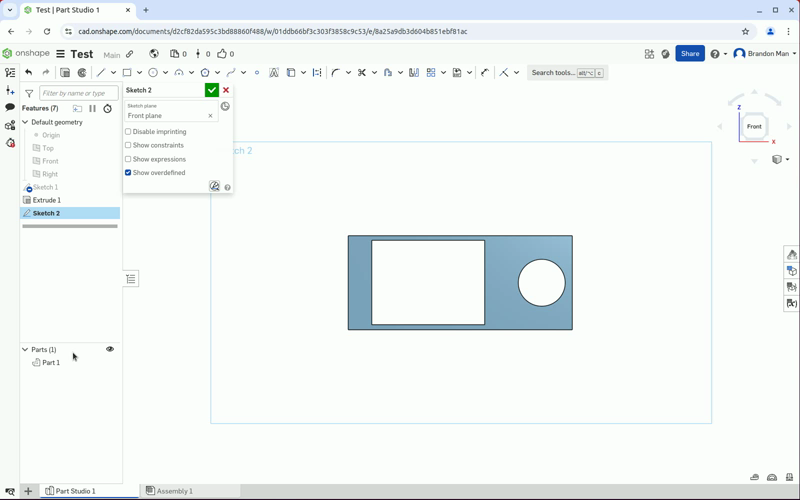
key(y)
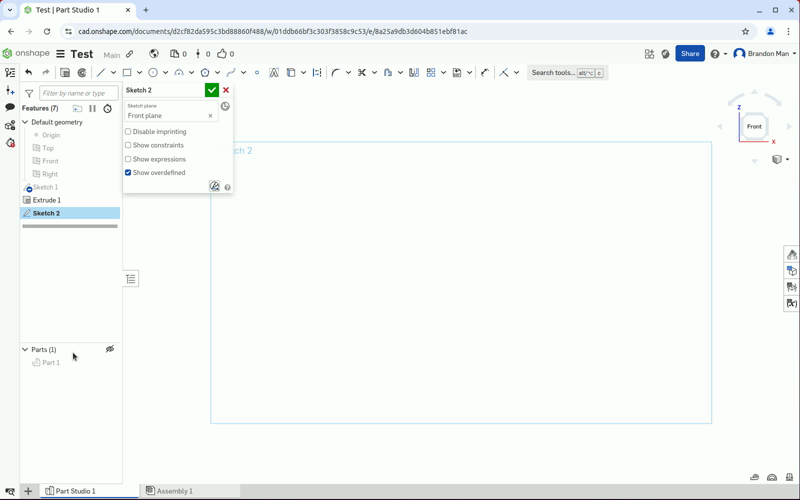
key(l)
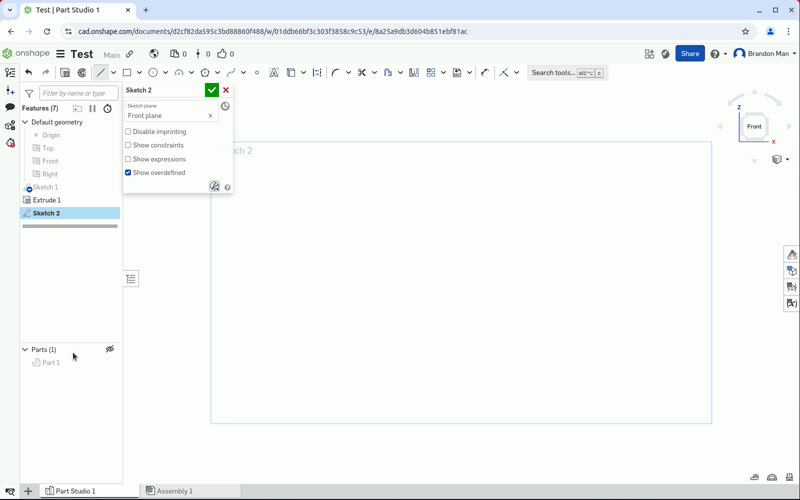
key_down(shift)
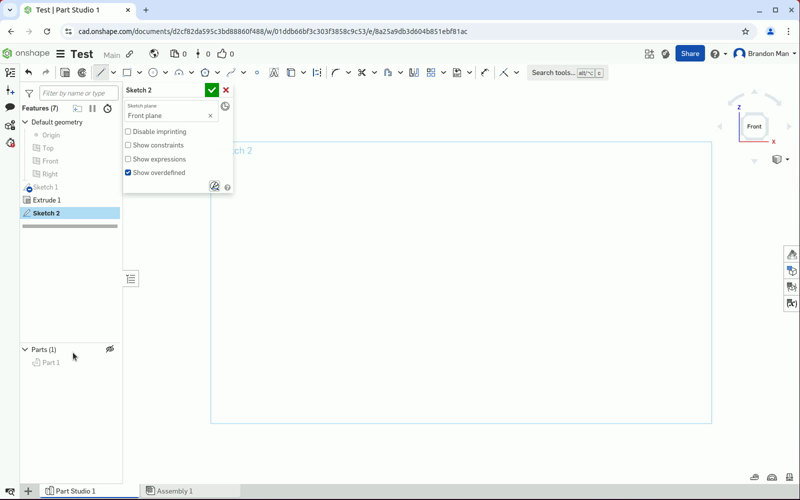
mouse_move(372, 326)
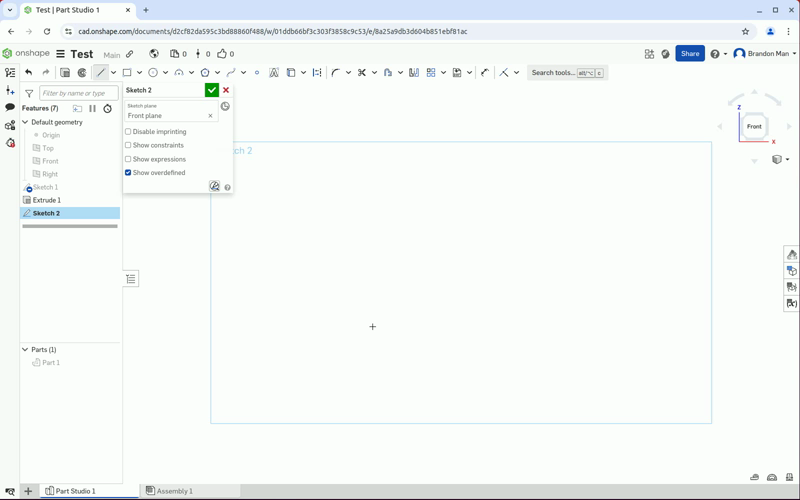
click(372, 326)
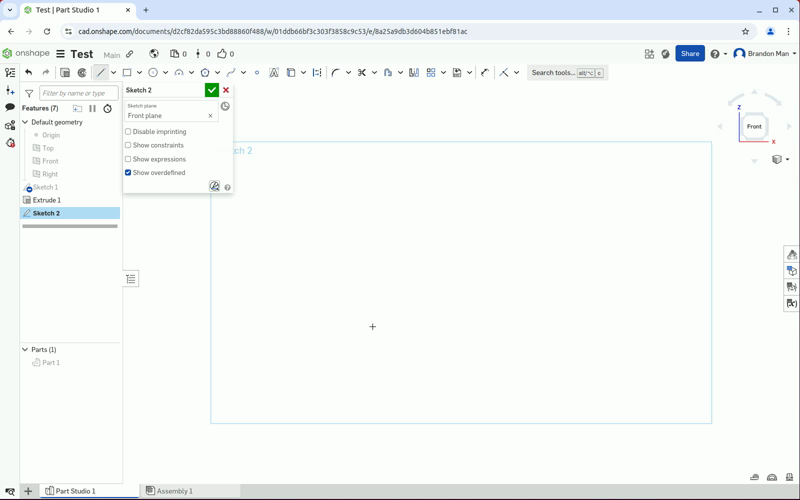
key_up(shift)
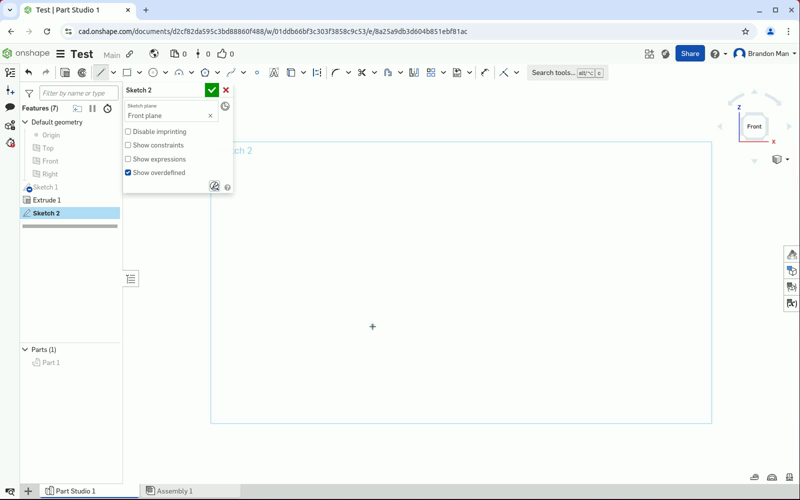
key_down(shift)
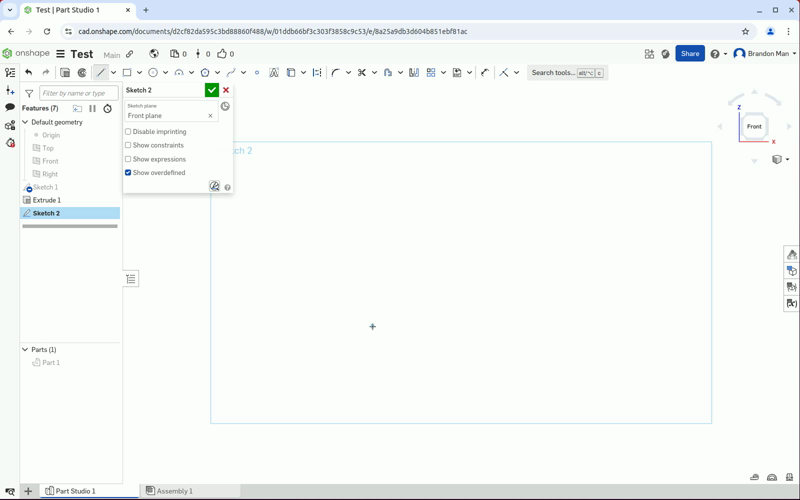
mouse_move(486, 326)
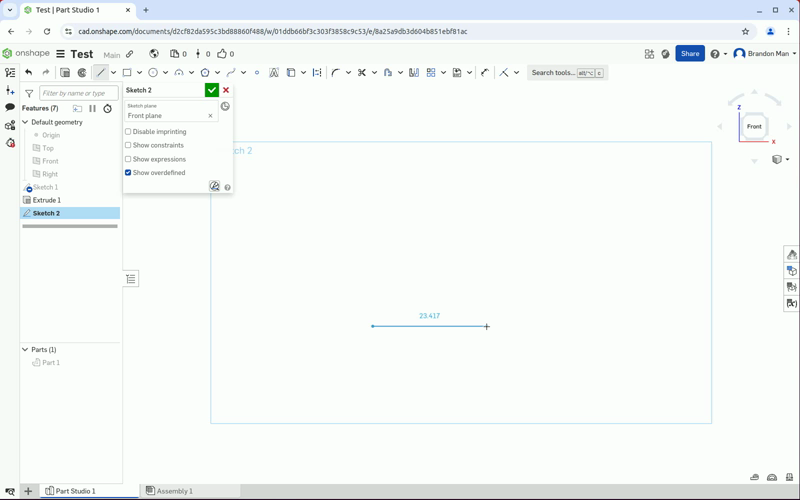
click(486, 326)
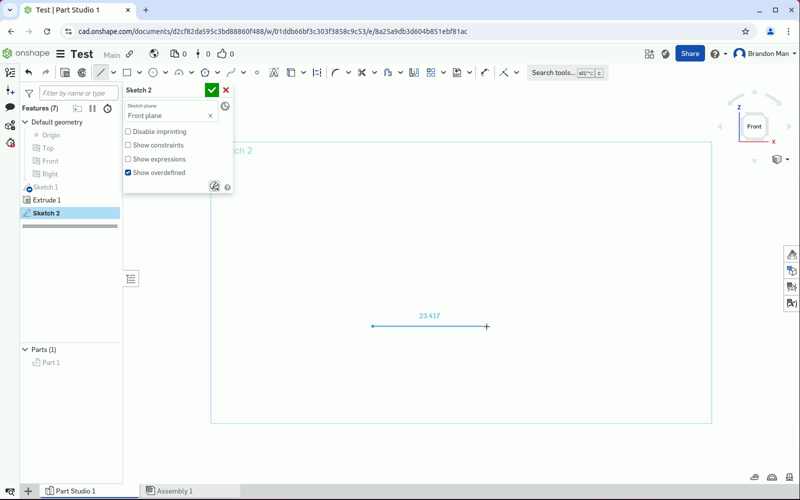
key_up(shift)
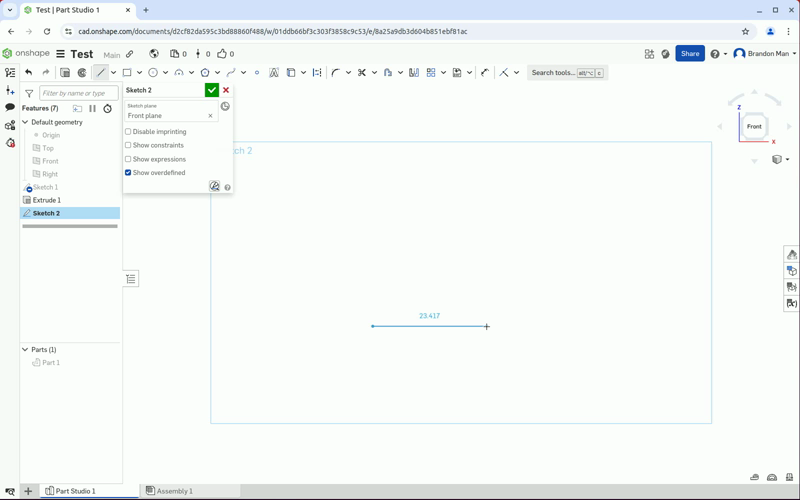
key_down(shift)
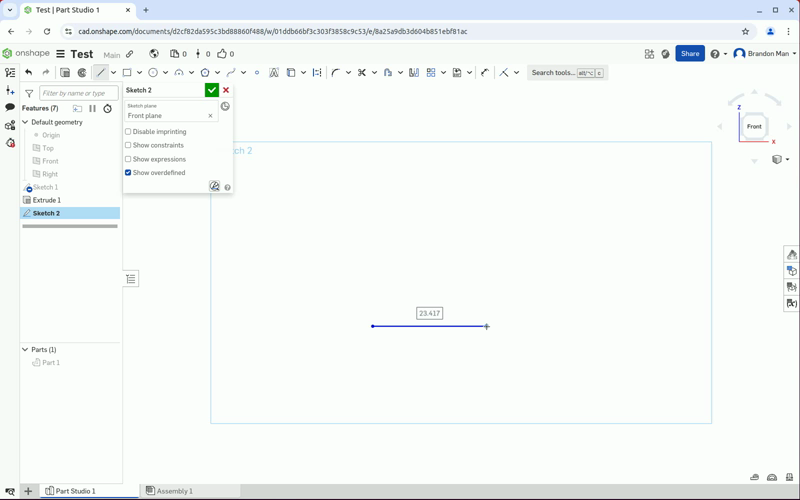
mouse_move(486, 240)
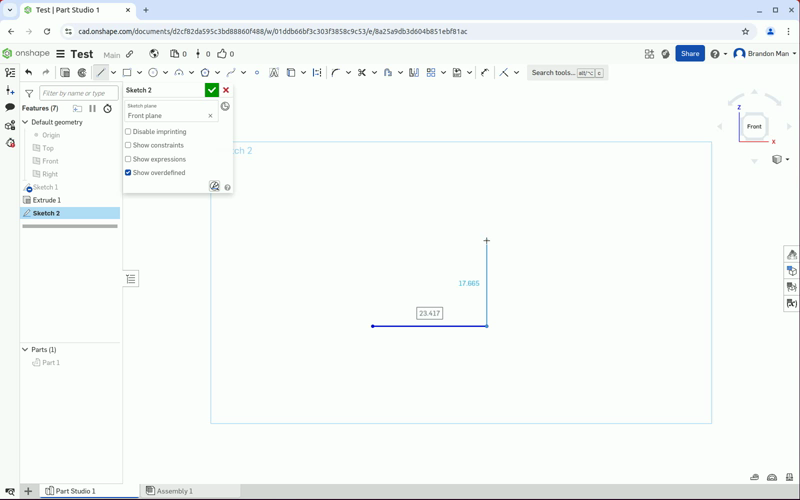
click(486, 240)
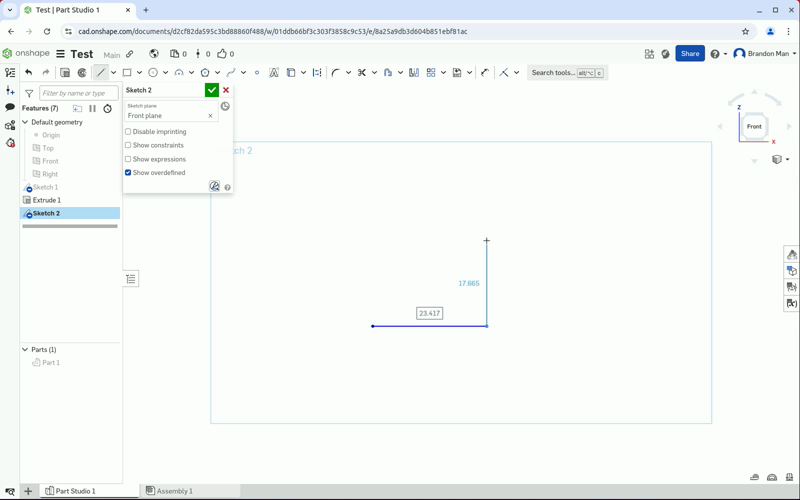
key_up(shift)
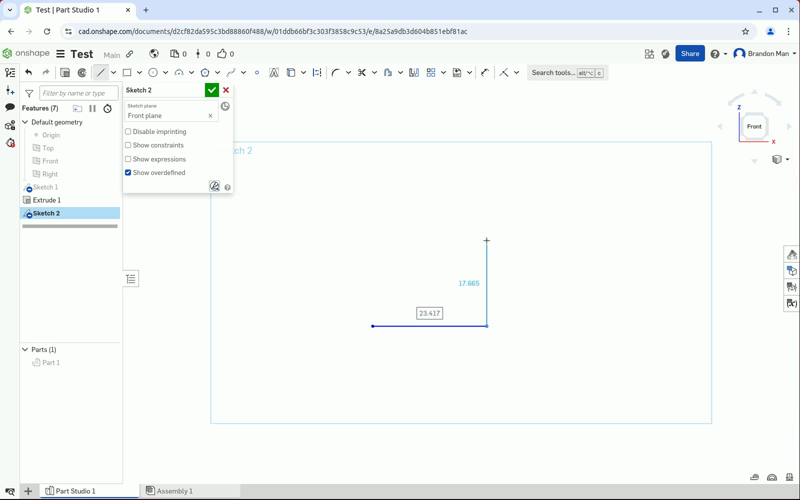
key_down(shift)
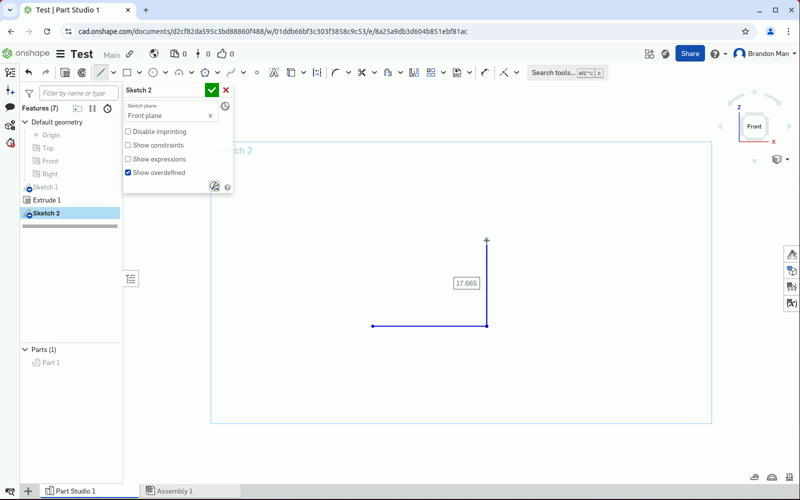
mouse_move(372, 240)
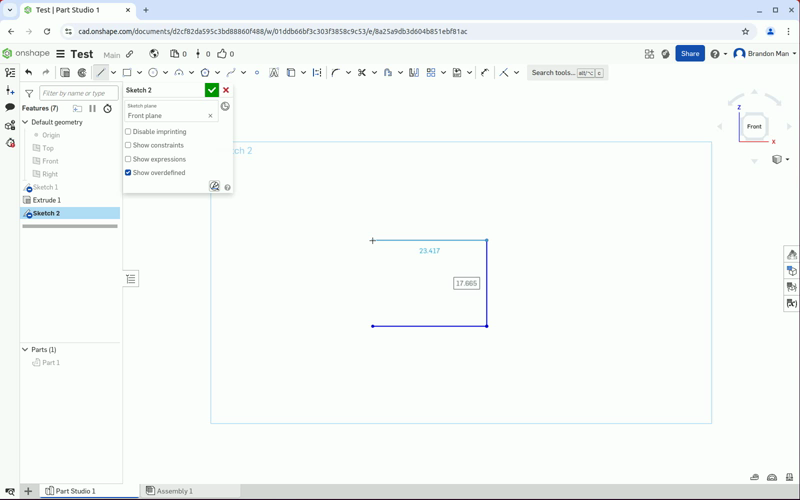
click(372, 240)
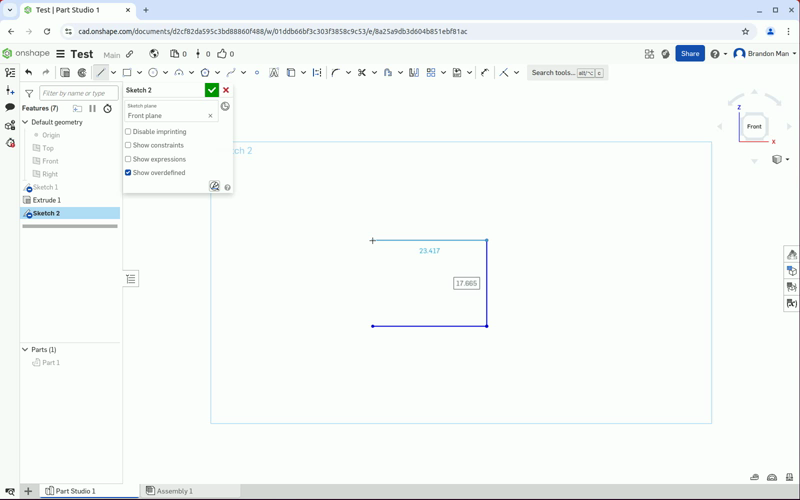
key_up(shift)
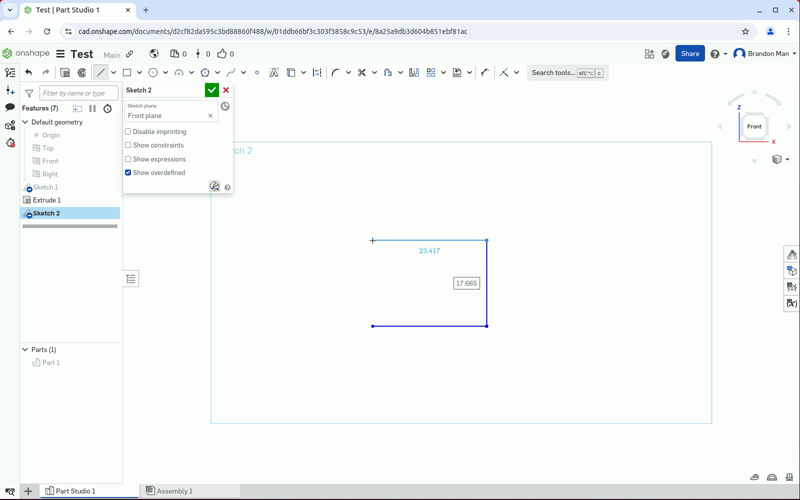
key_down(shift)
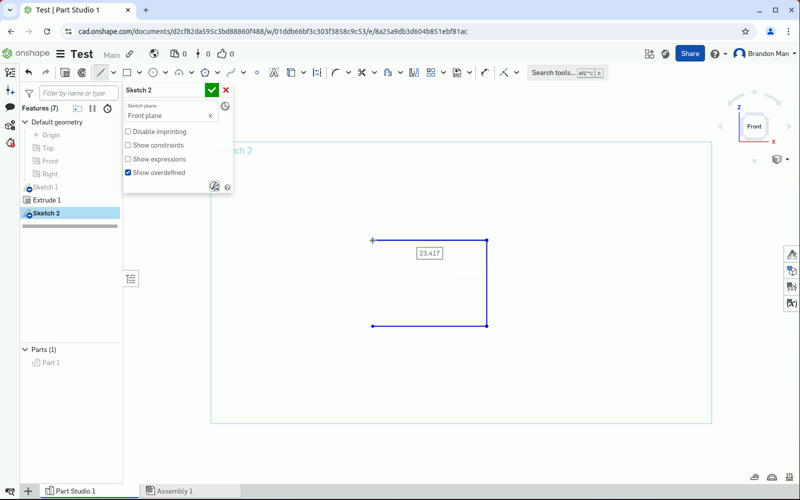
mouse_move(372, 326)
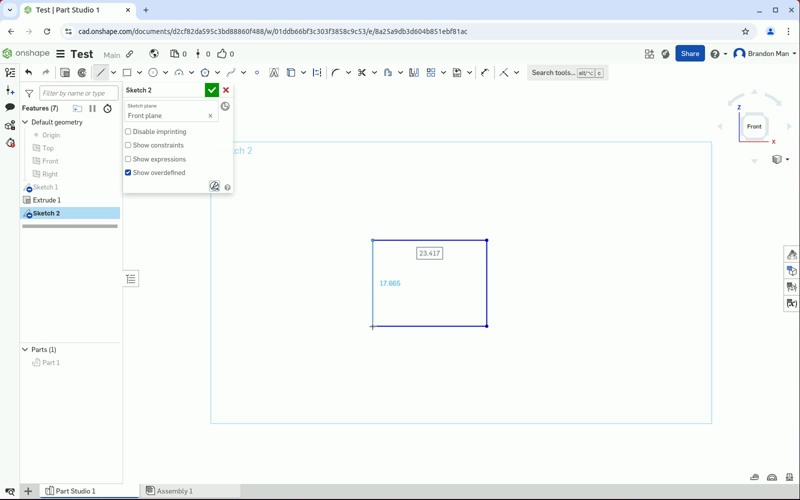
key_up(shift)
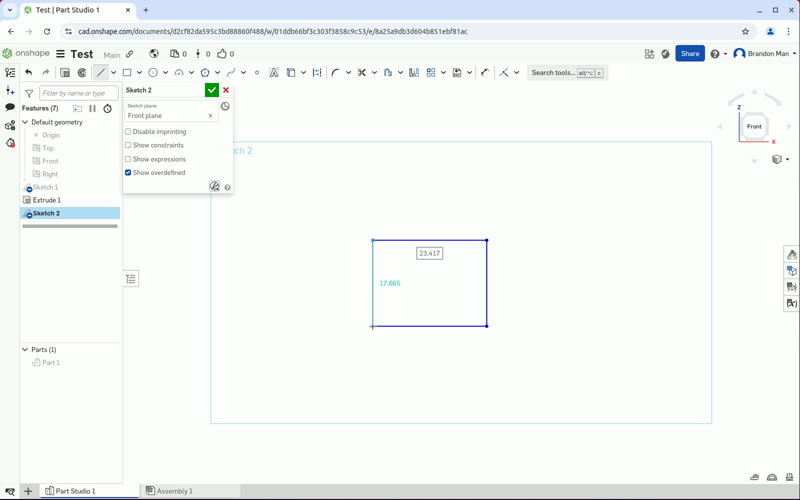
click(372, 326)
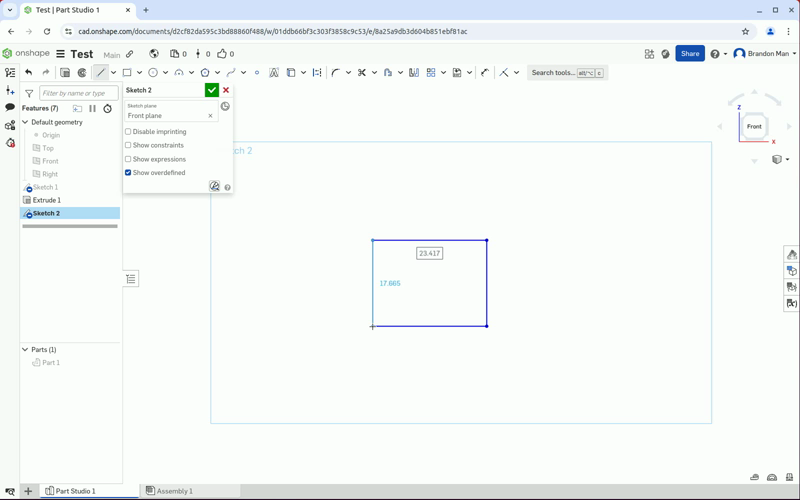
key(esc)
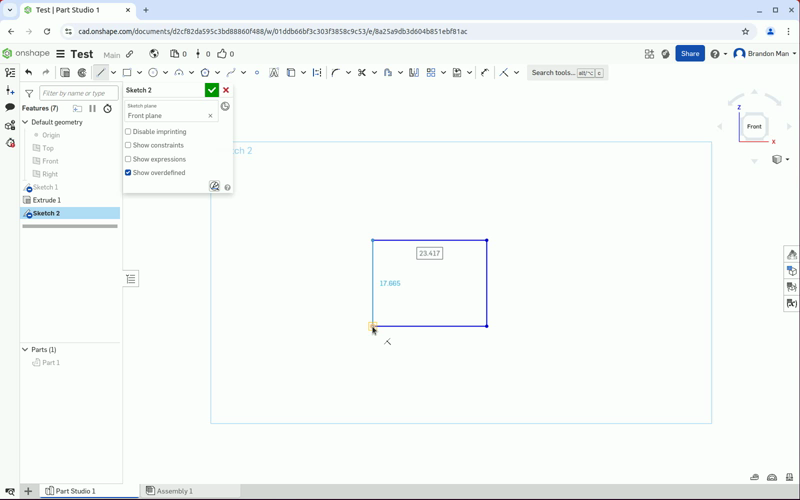
mouse_move(396, 270)
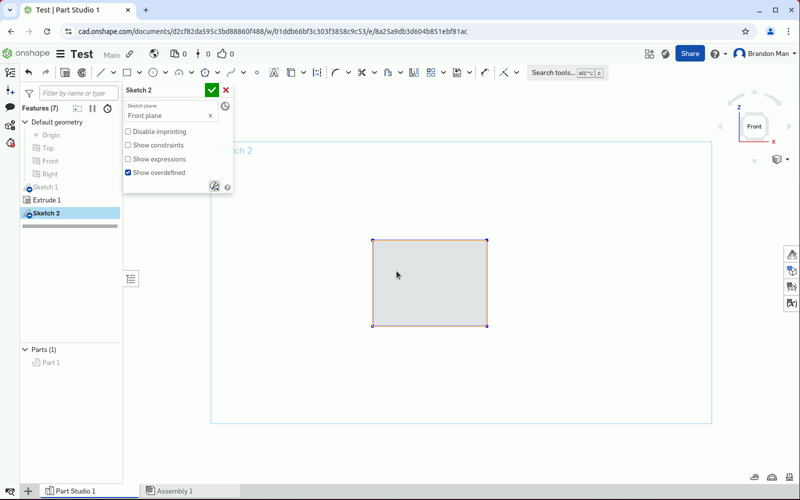
click(396, 270)
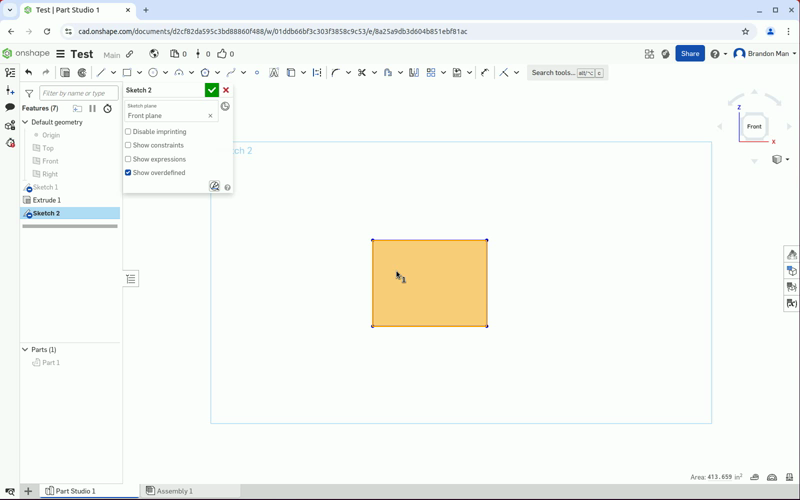
mouse_move(73, 352)
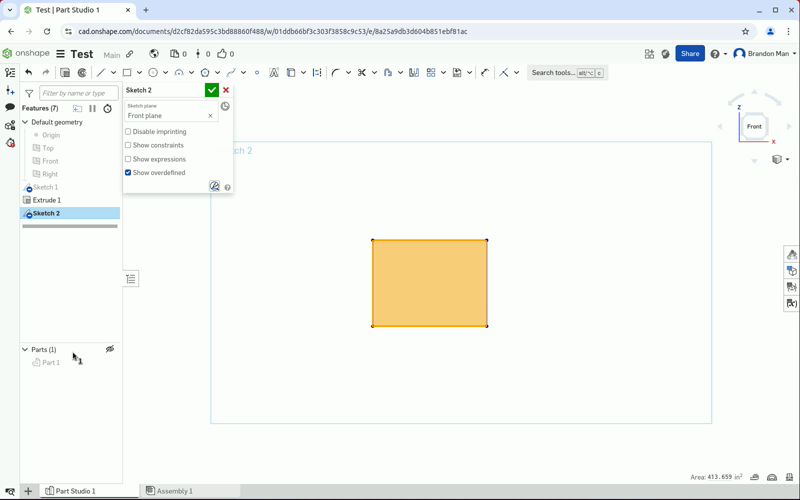
key(shift+y)
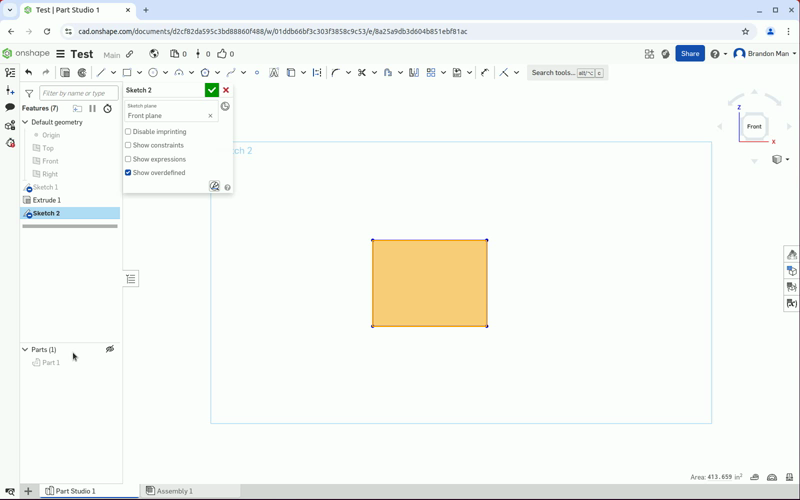
key(shift+e)
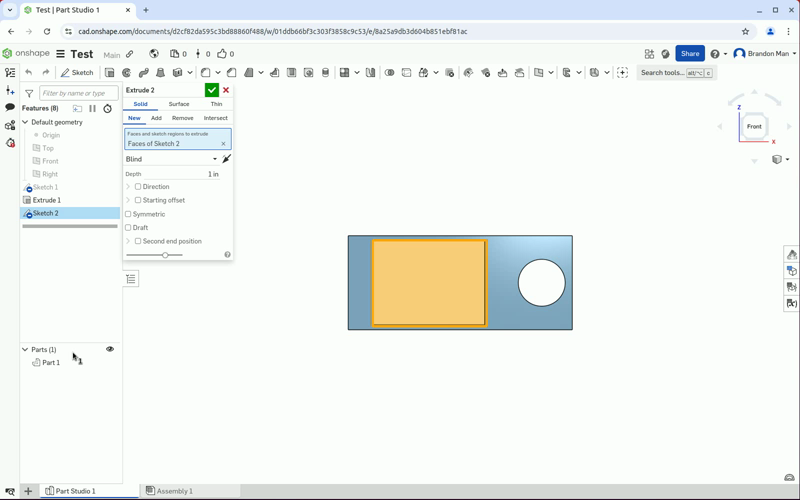
mouse_move(143, 106)
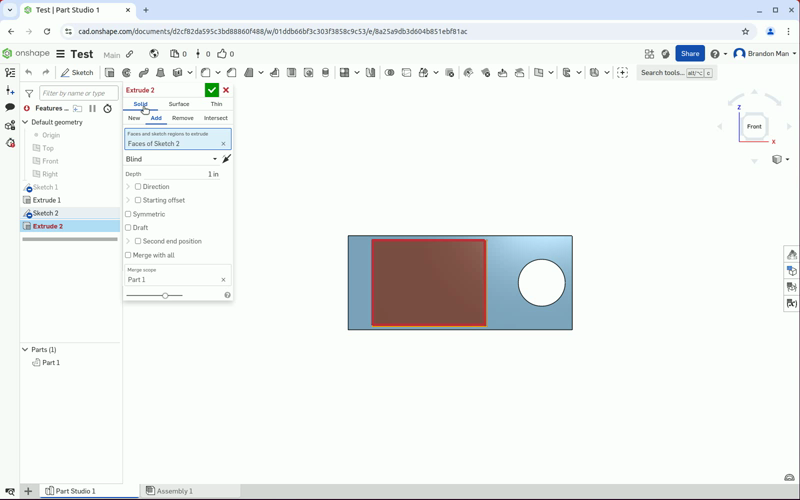
click(143, 106)
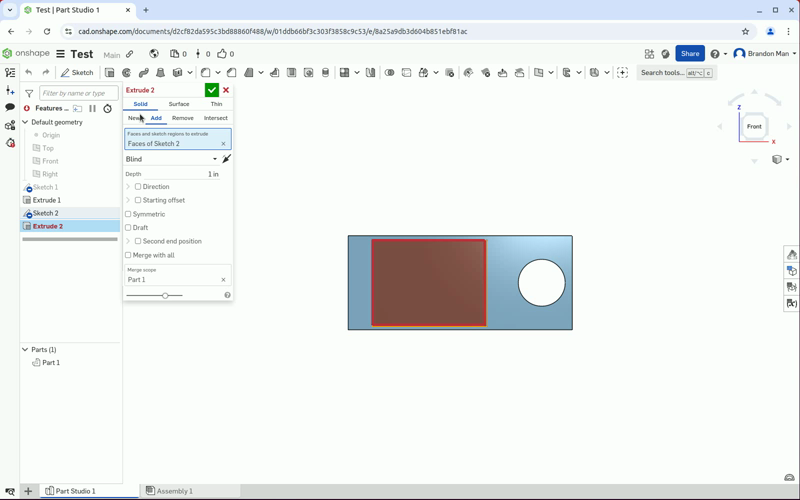
mouse_move(137, 120)
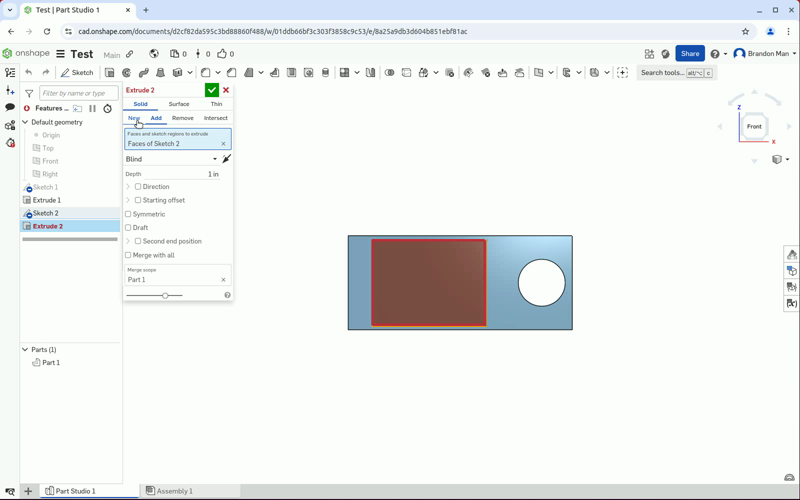
click(137, 120)
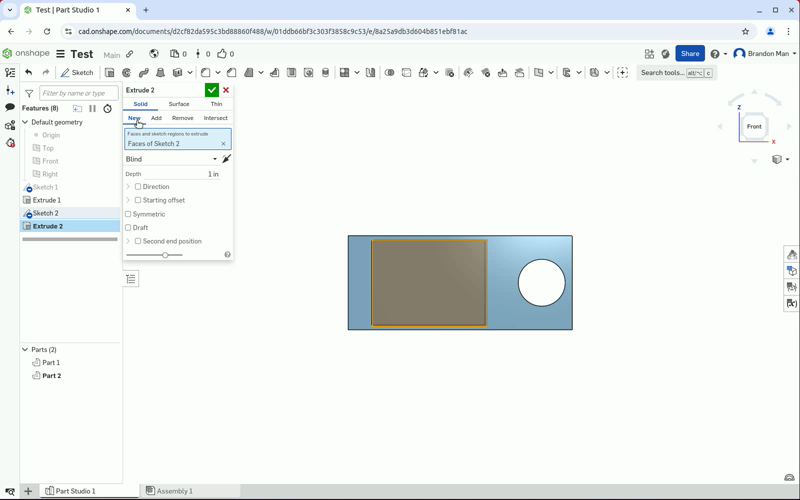
key(tab, 4)
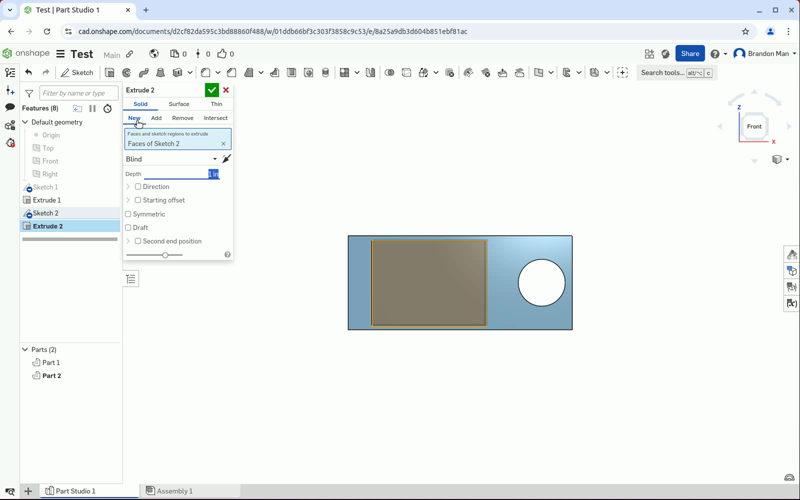
text(-0.481)
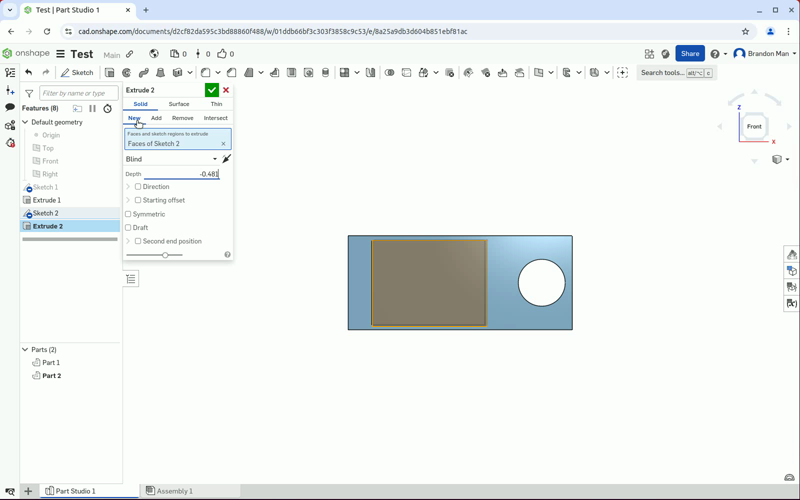
key(enter)
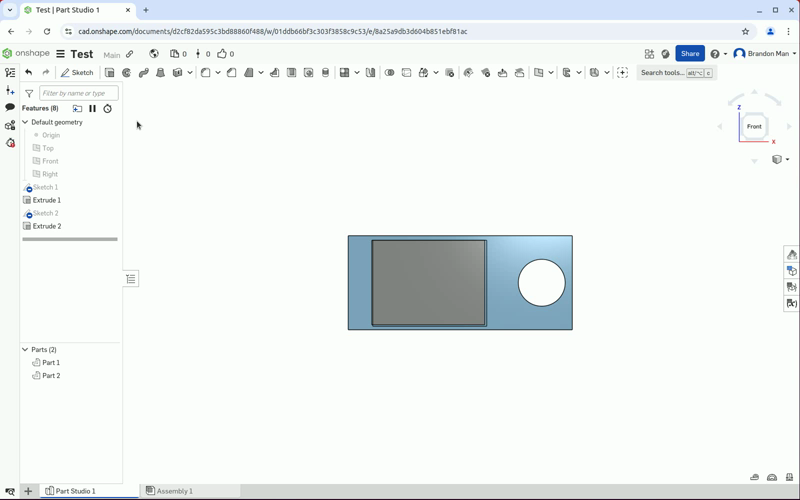
key(shift+h)
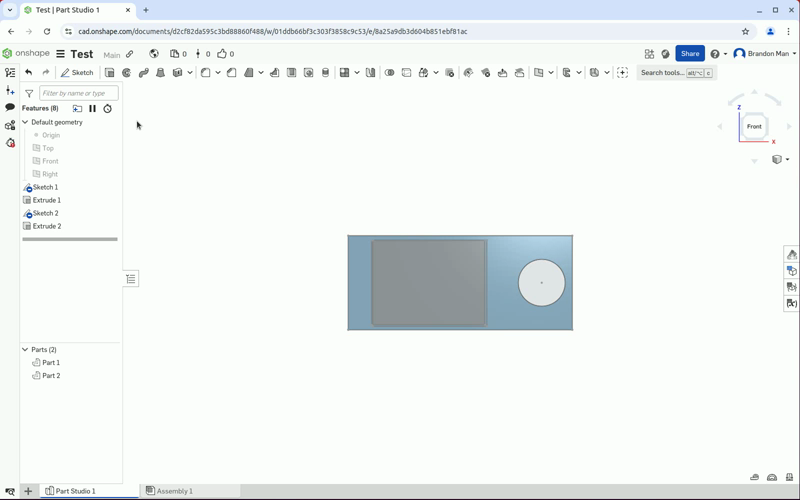
key(shift+h)
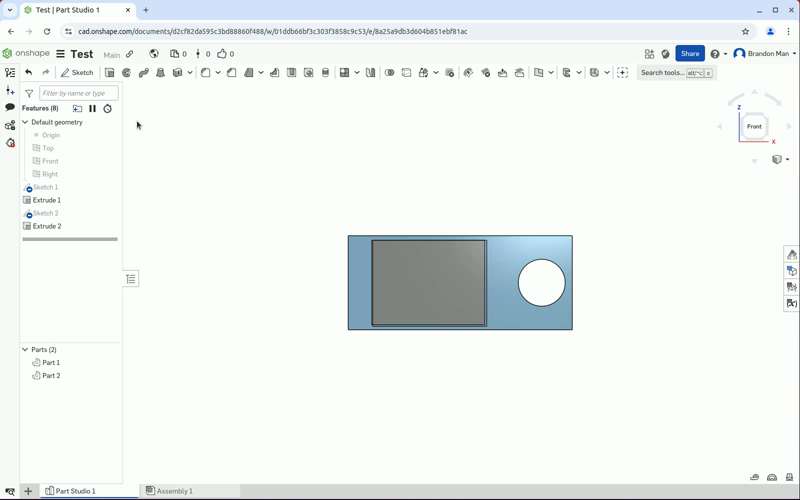
mouse_move(73, 189)
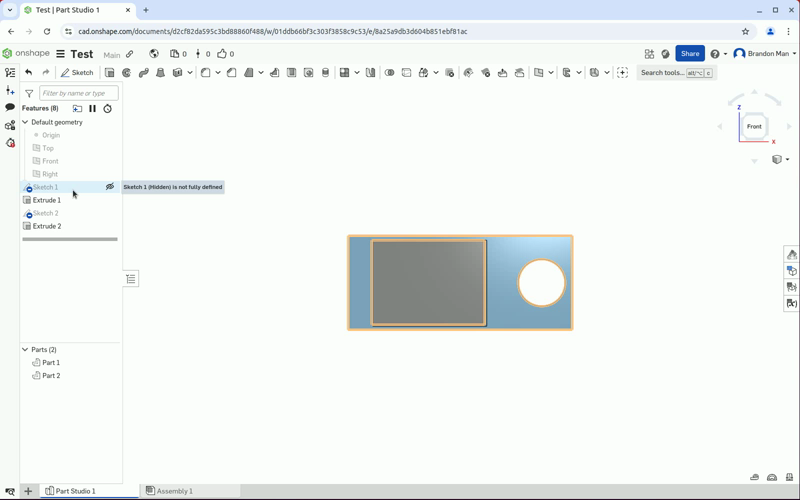
click(73, 189)
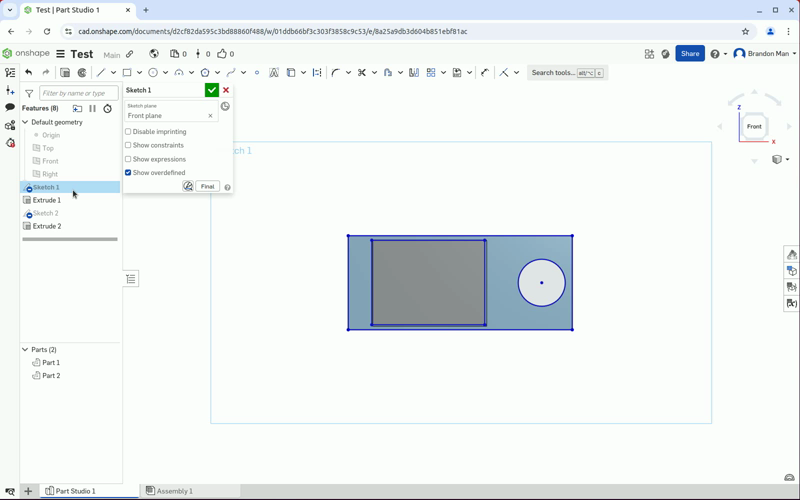
mouse_move(229, 92)
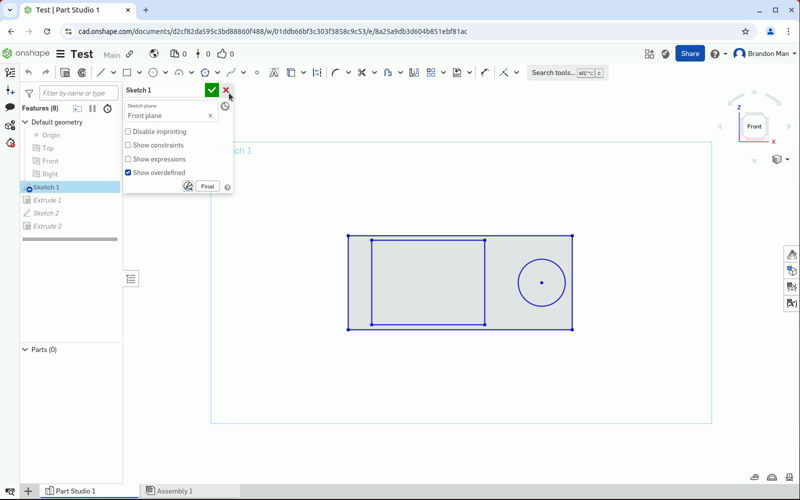
click(229, 92)
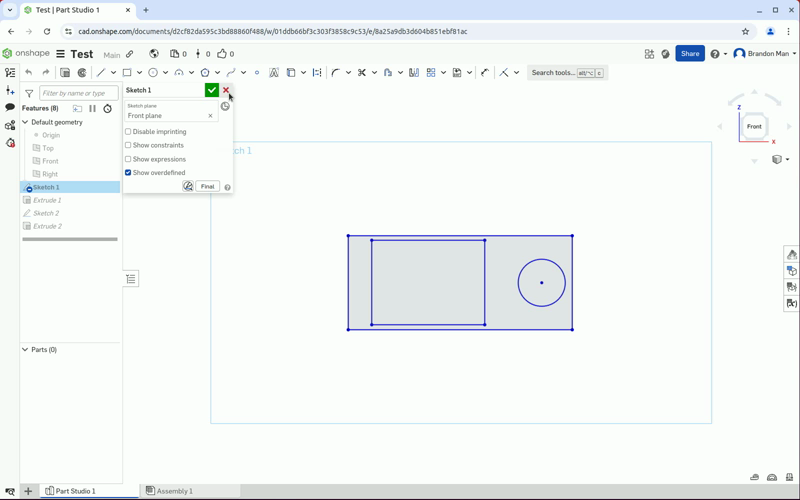
key(shift+s)
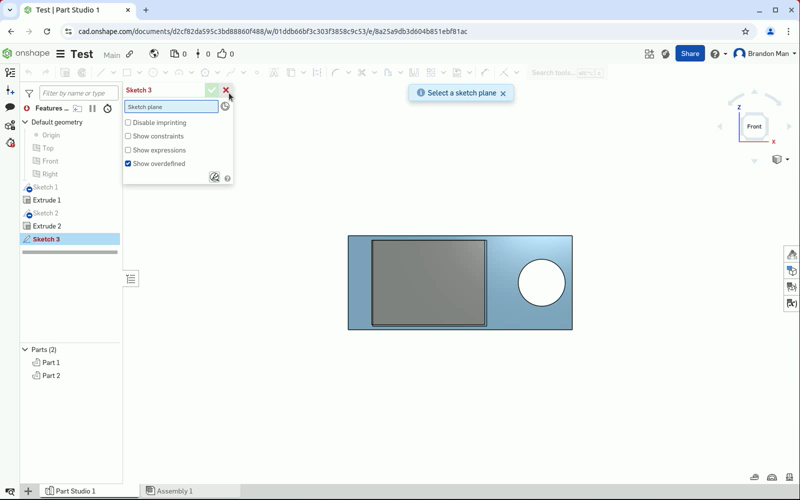
mouse_move(73, 163)
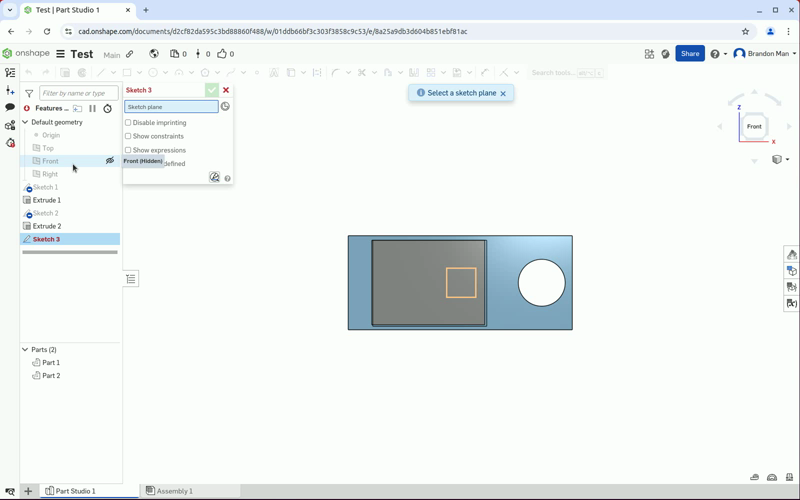
click(73, 163)
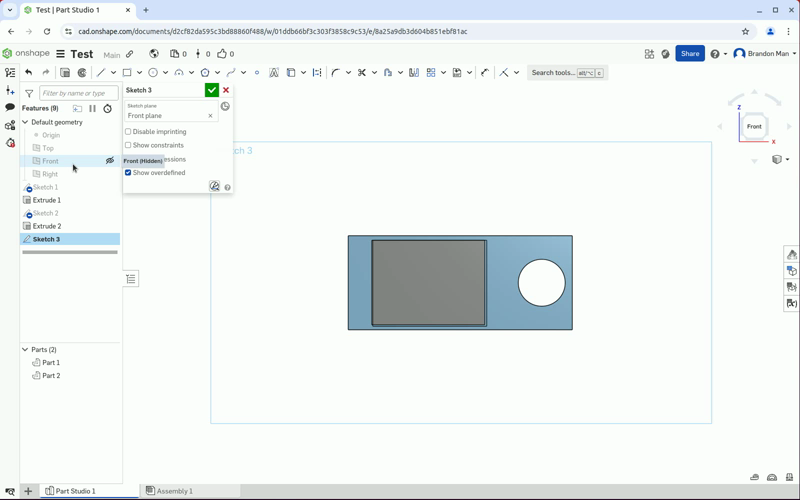
mouse_move(73, 352)
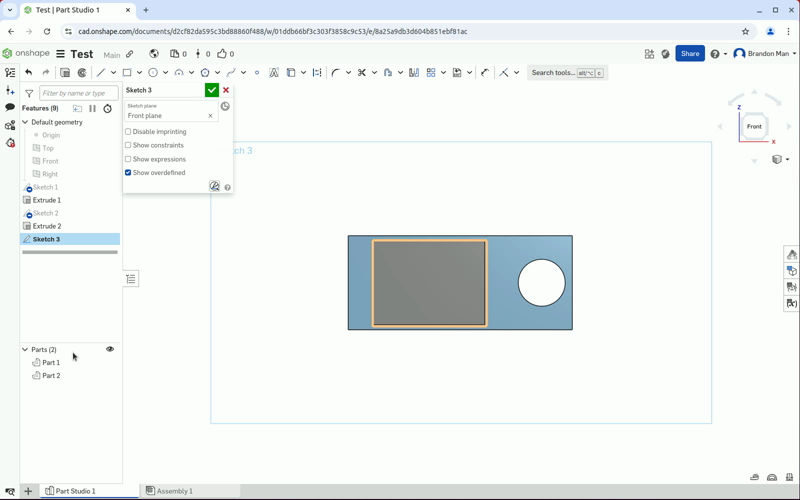
key(y)
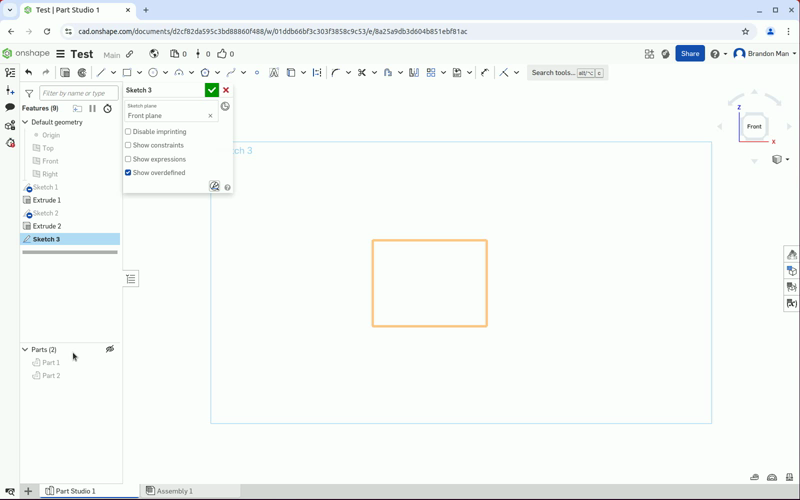
key(c)
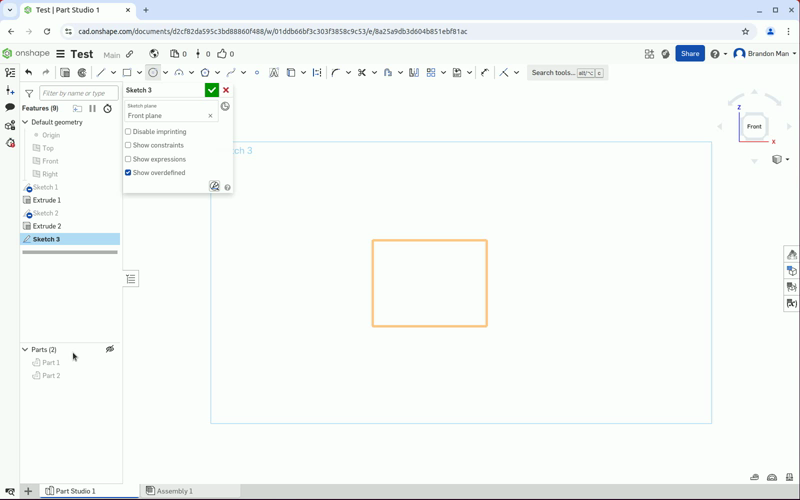
key_down(shift)
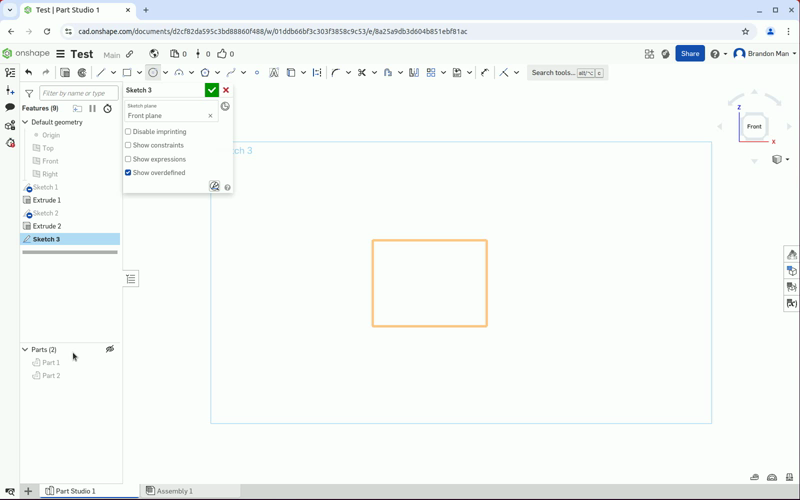
mouse_move(543, 282)
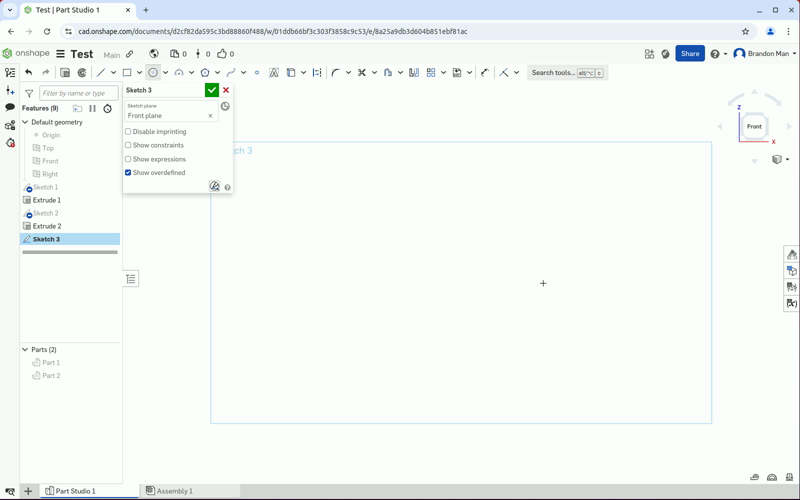
click(543, 282)
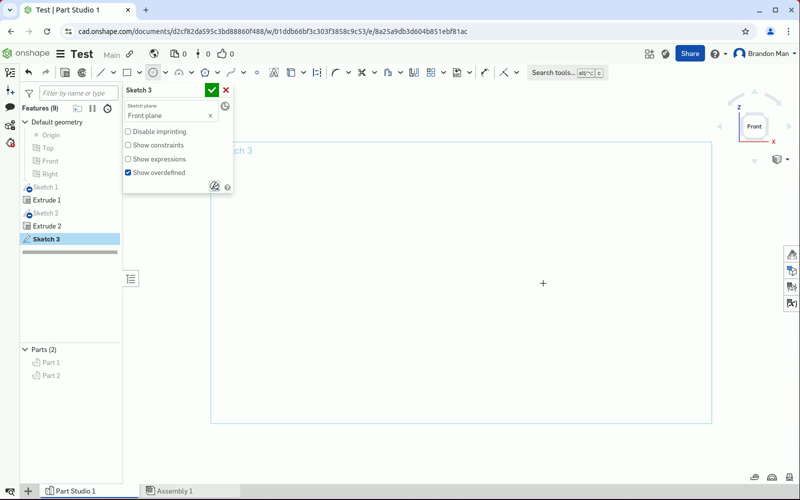
key_up(shift)
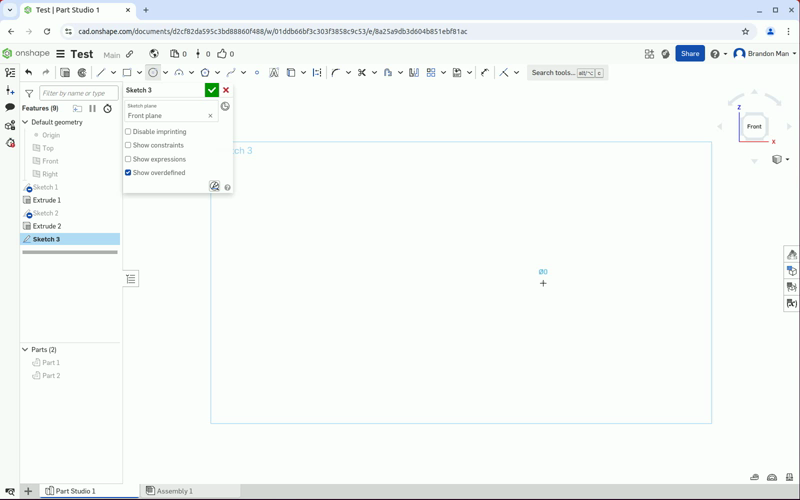
mouse_move(566, 282)
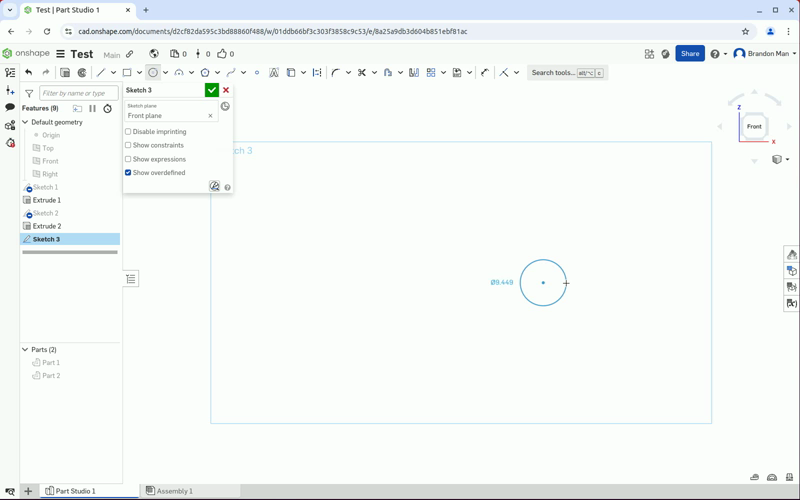
click(566, 282)
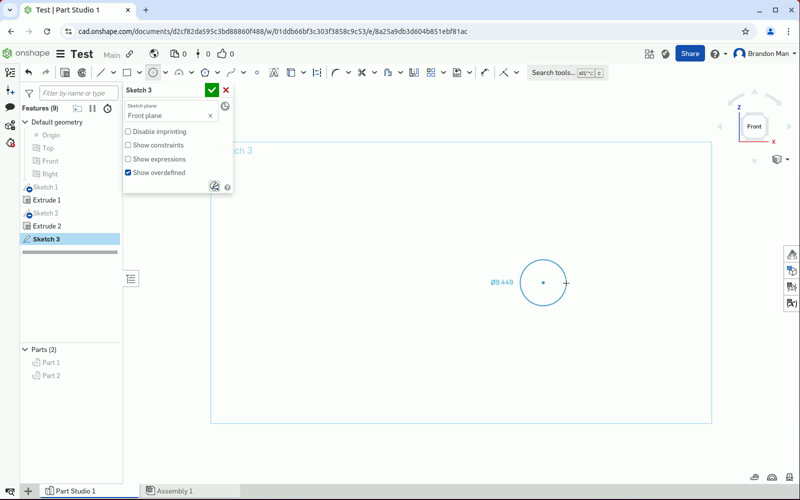
key(esc)
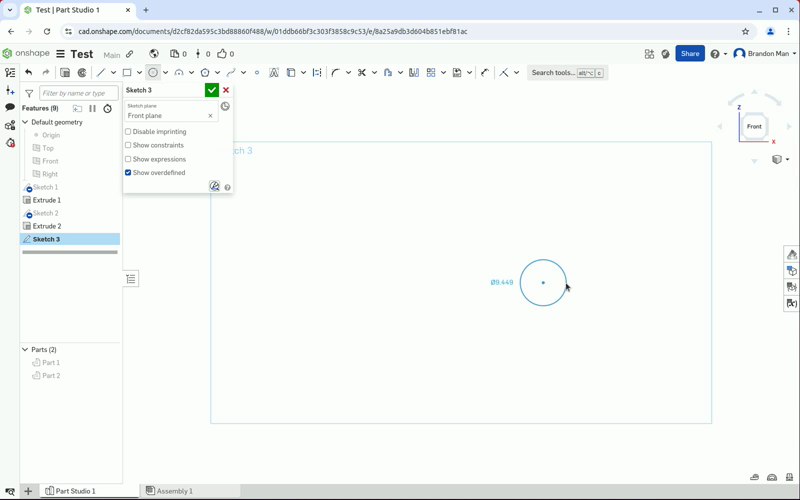
mouse_move(547, 298)
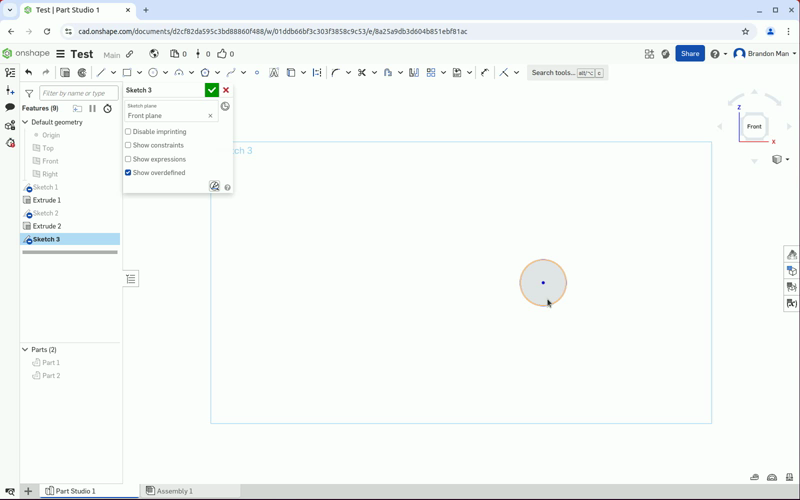
scroll(6)
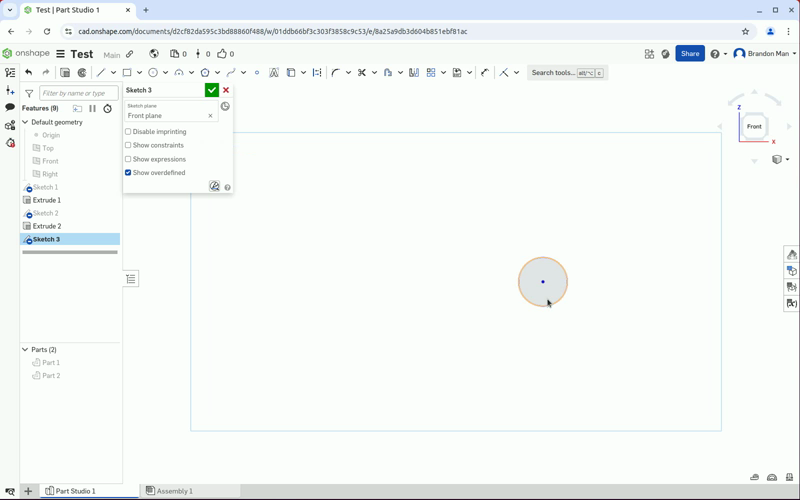
scroll(6)
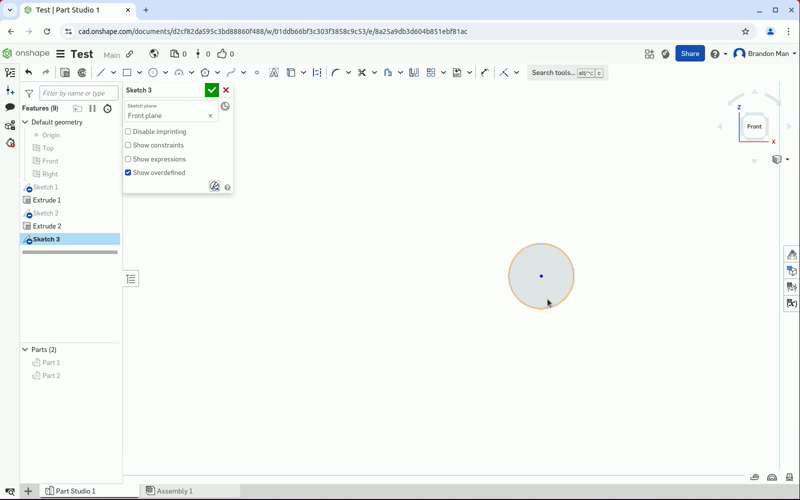
scroll(6)
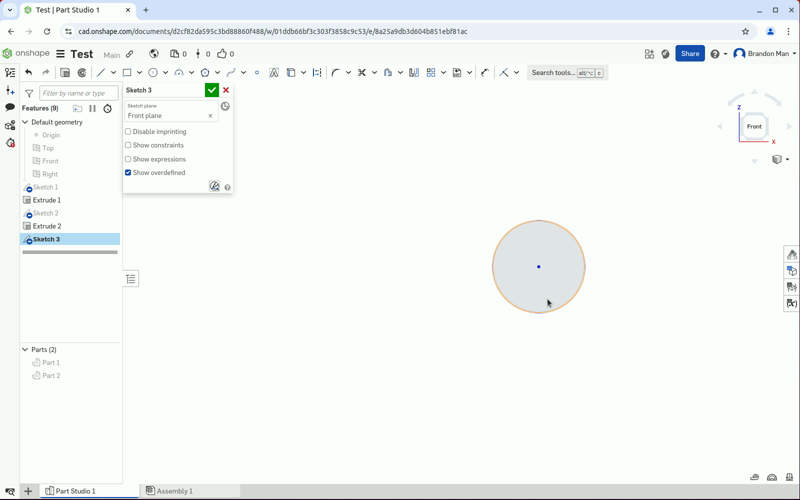
scroll(6)
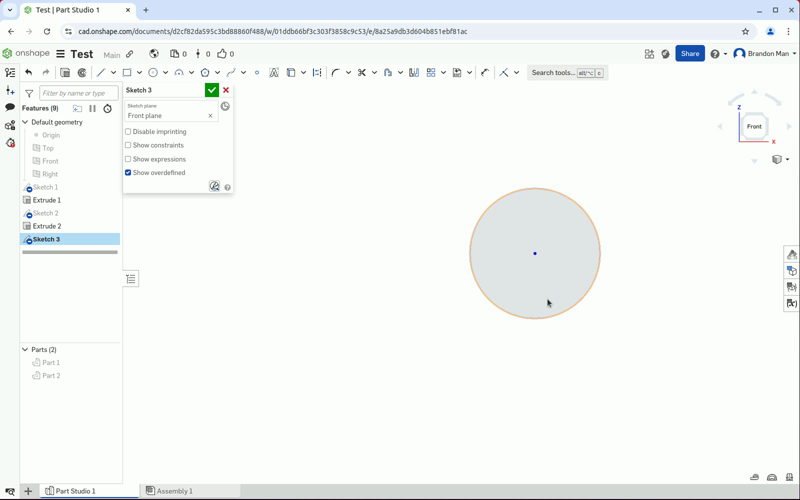
scroll(6)
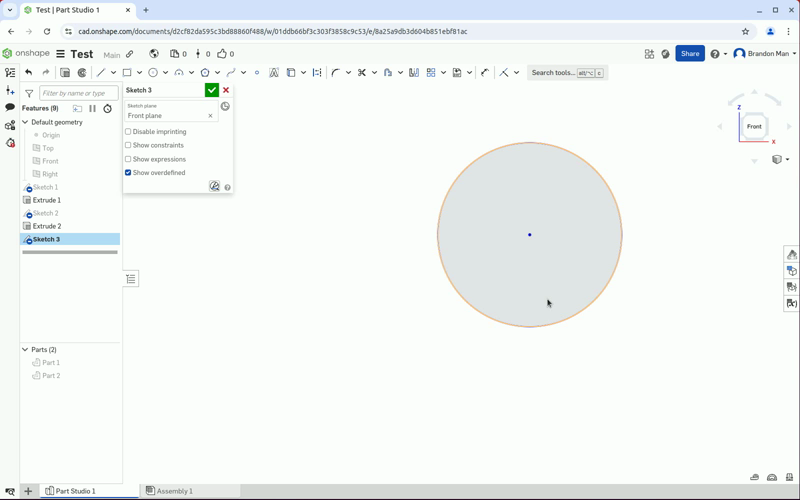
scroll(6)
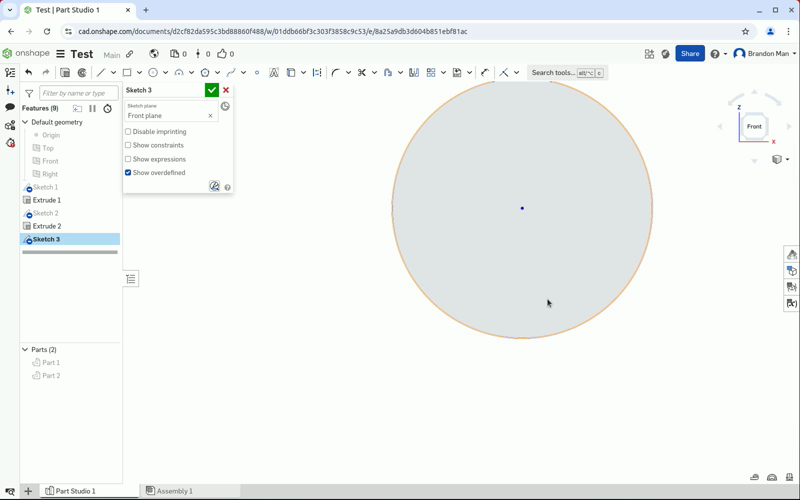
scroll(6)
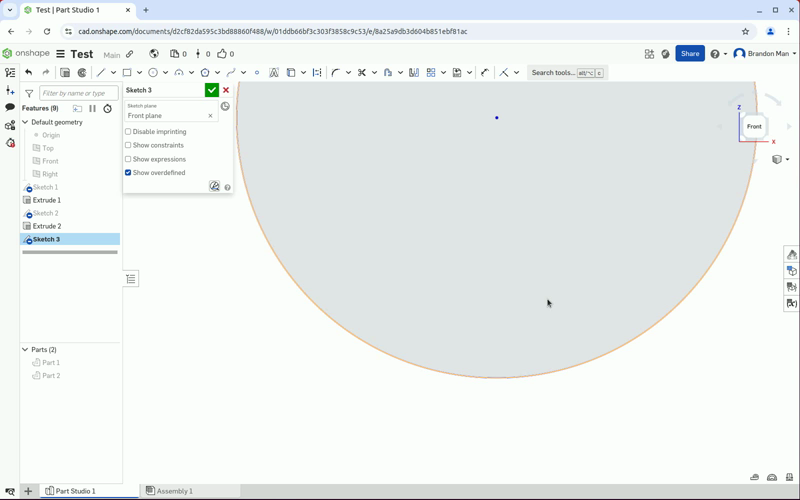
click(547, 298)
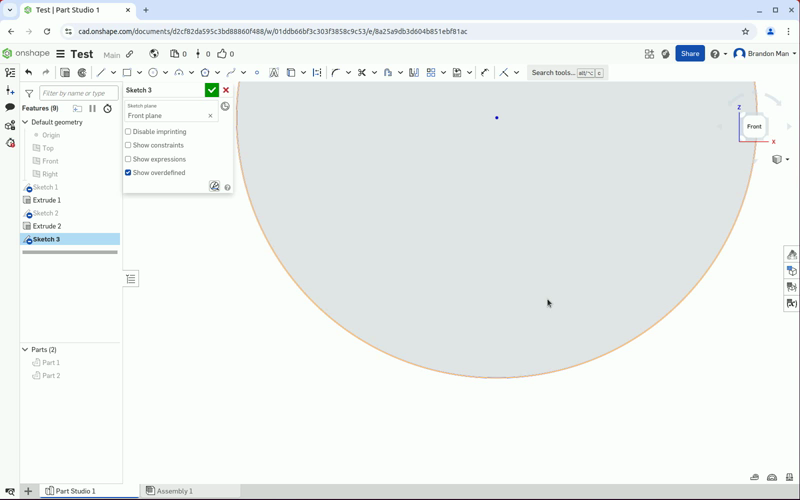
scroll(-6)
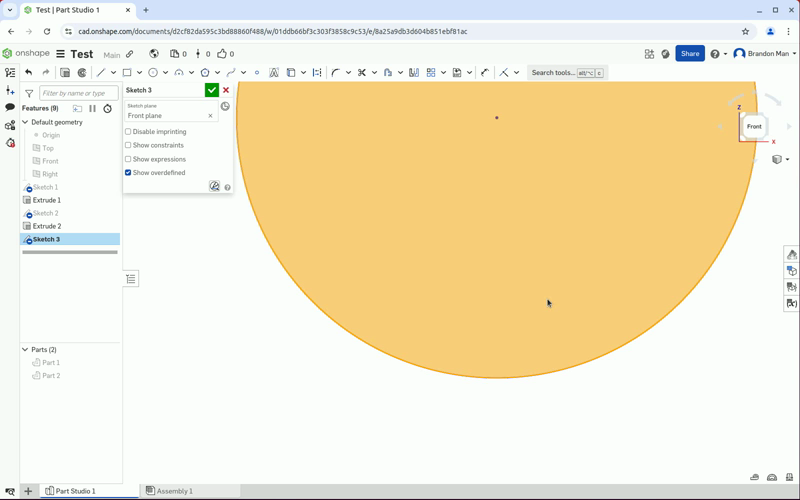
scroll(-6)
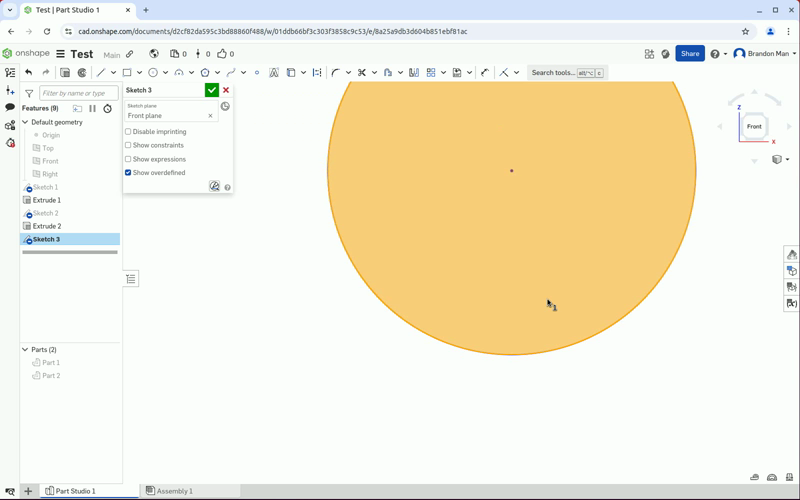
scroll(-6)
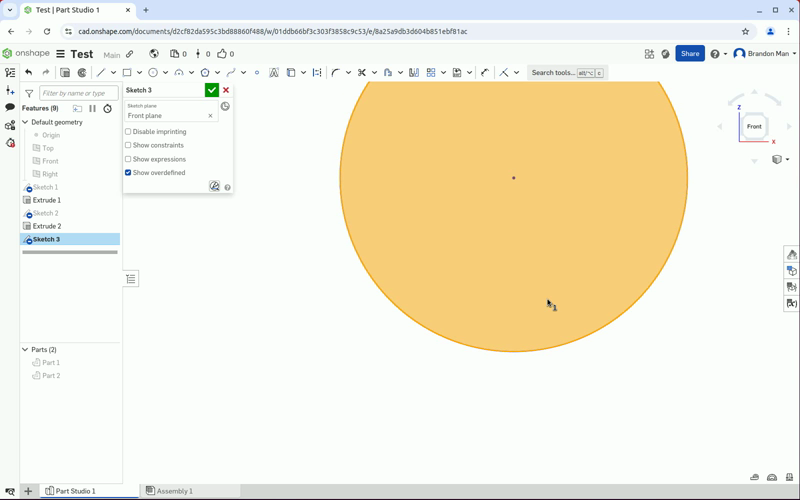
scroll(-6)
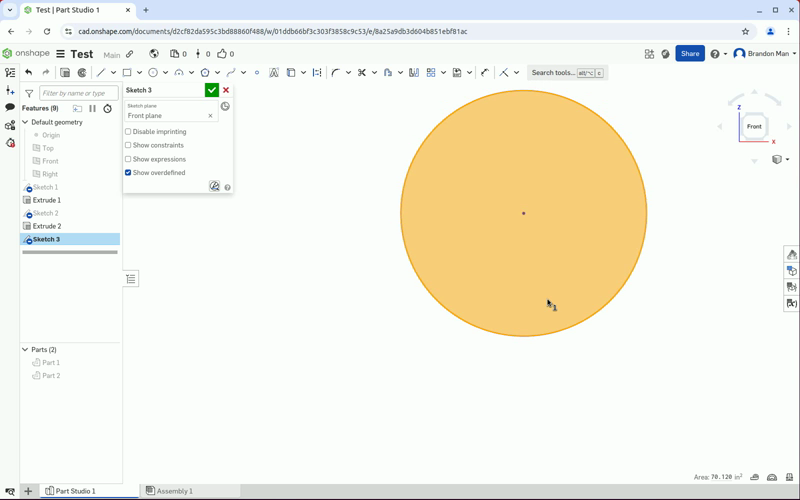
scroll(-6)
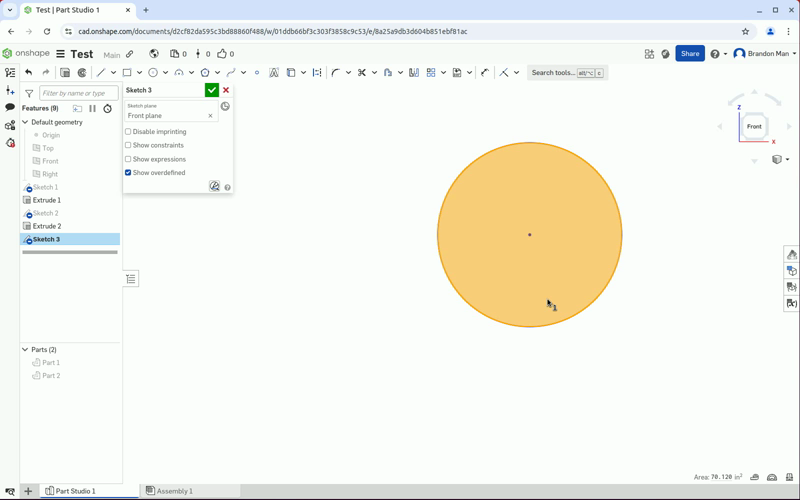
scroll(-6)
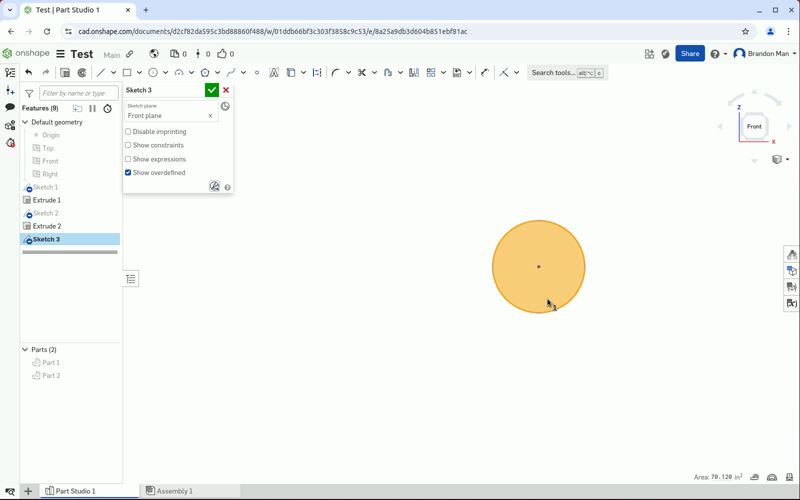
scroll(-6)
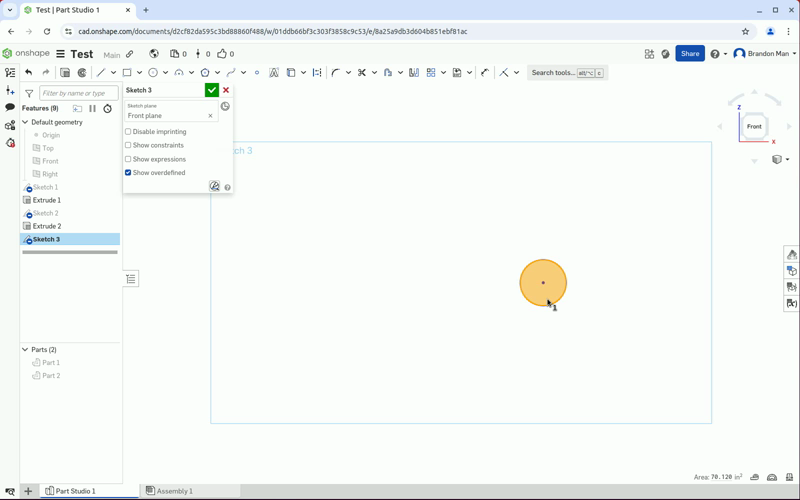
mouse_move(73, 352)
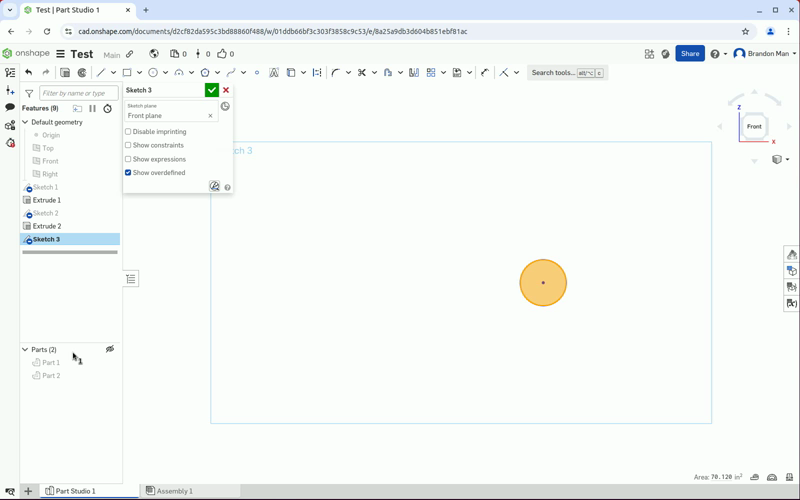
key(shift+y)
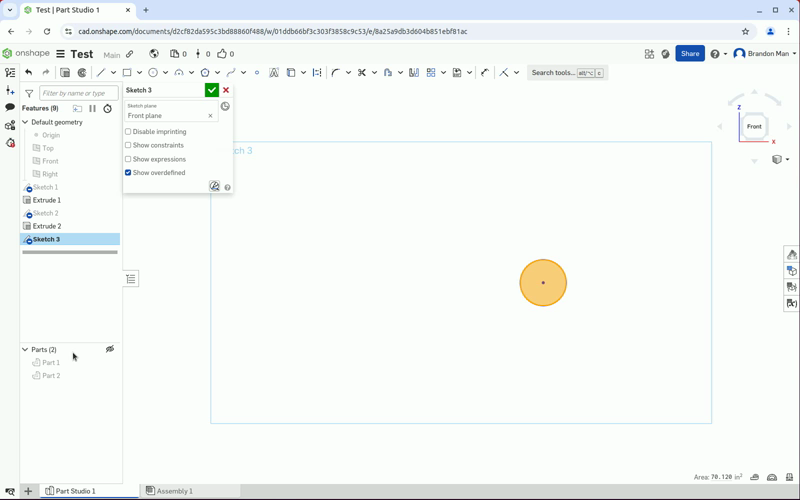
key(shift+e)
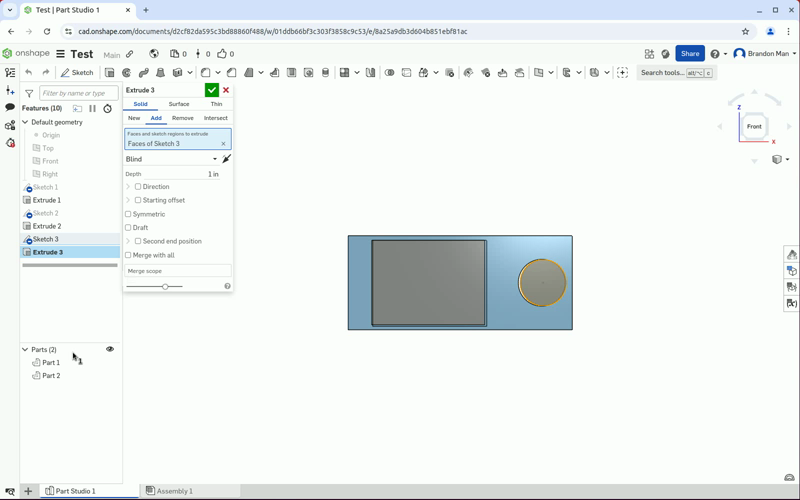
mouse_move(143, 106)
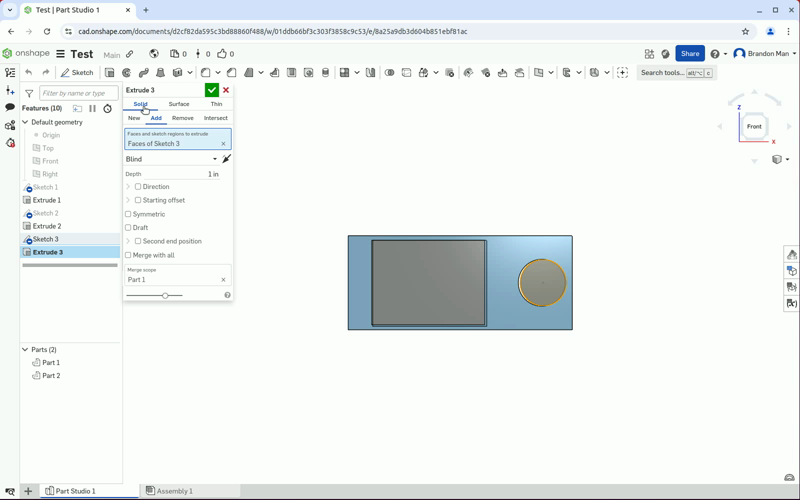
click(143, 106)
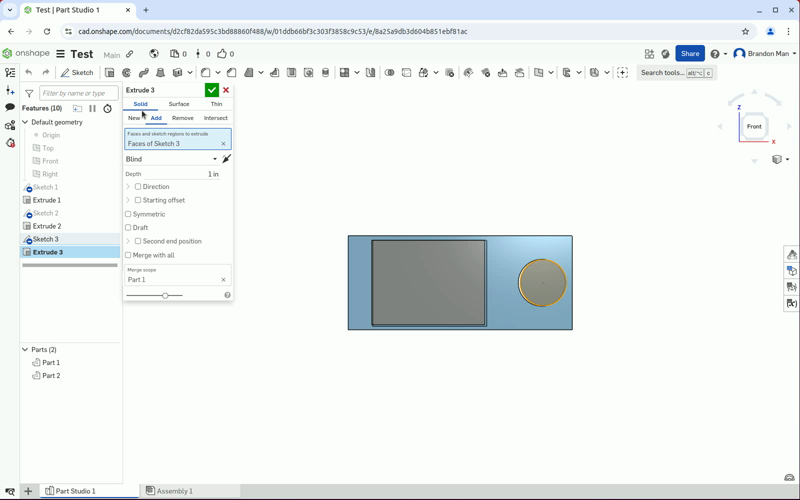
mouse_move(137, 120)
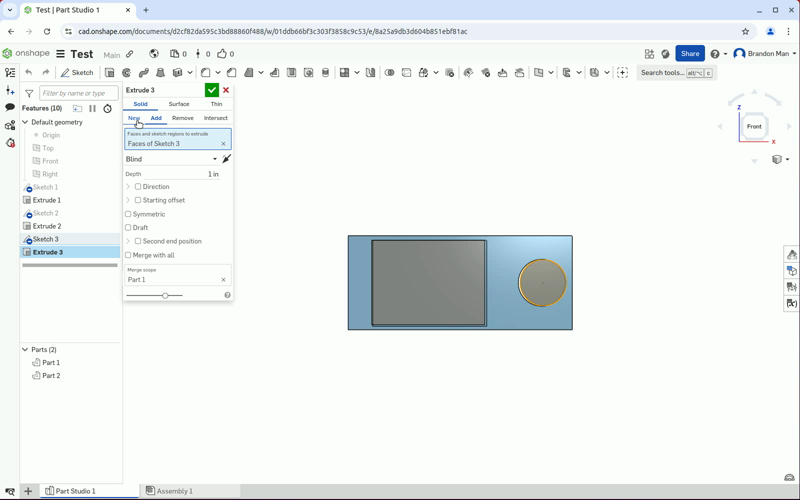
click(137, 120)
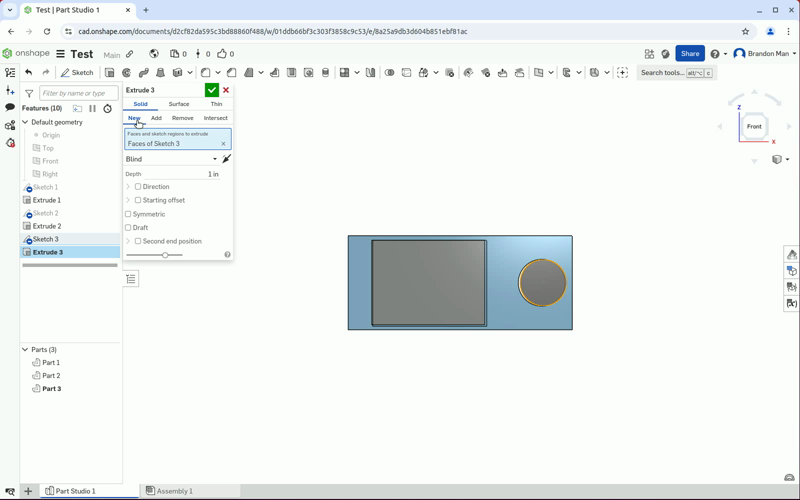
key(tab, 4)
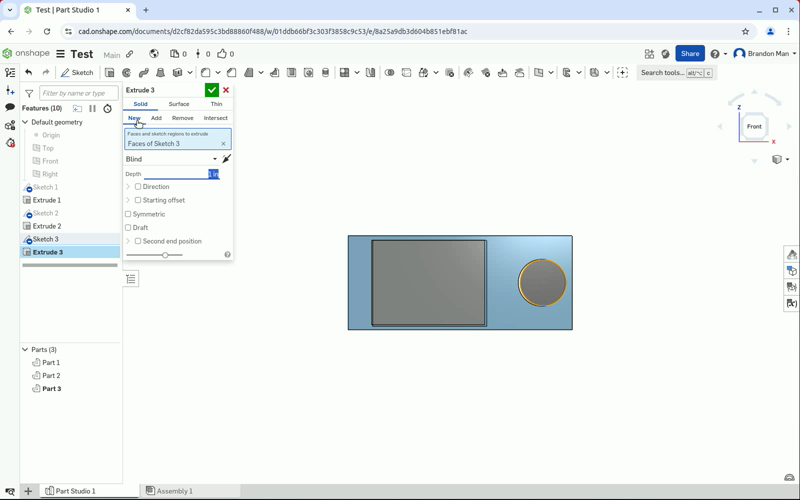
text(-0.481)
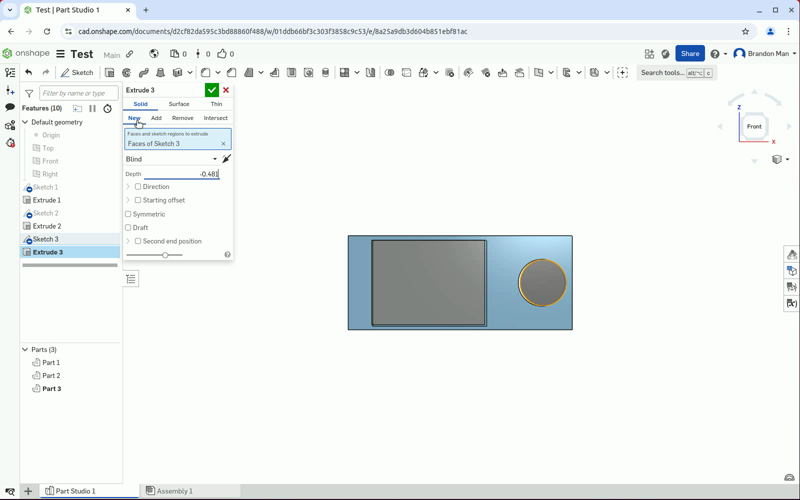
key(enter)
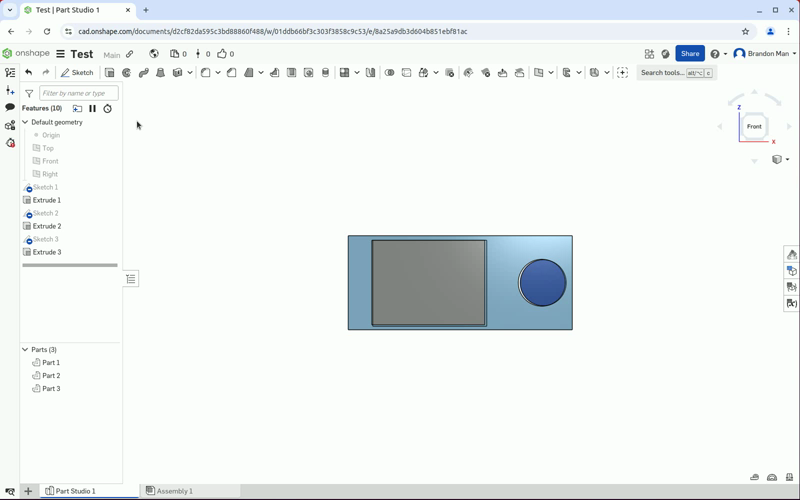
key(shift+h)
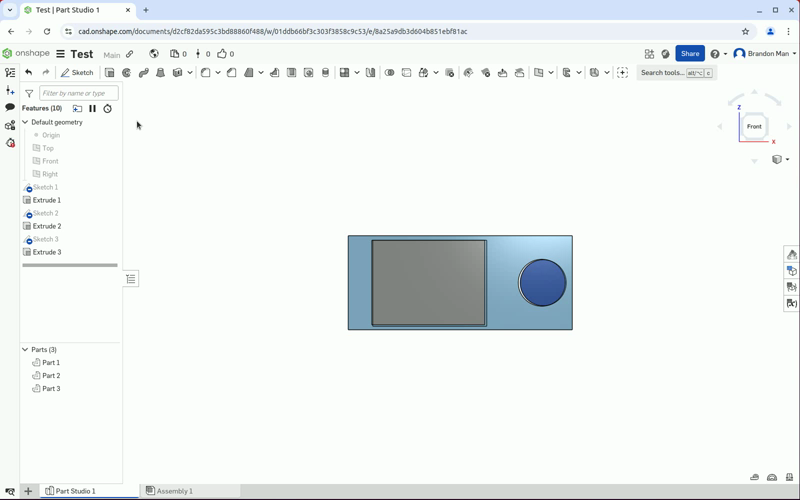
key(shift+h)
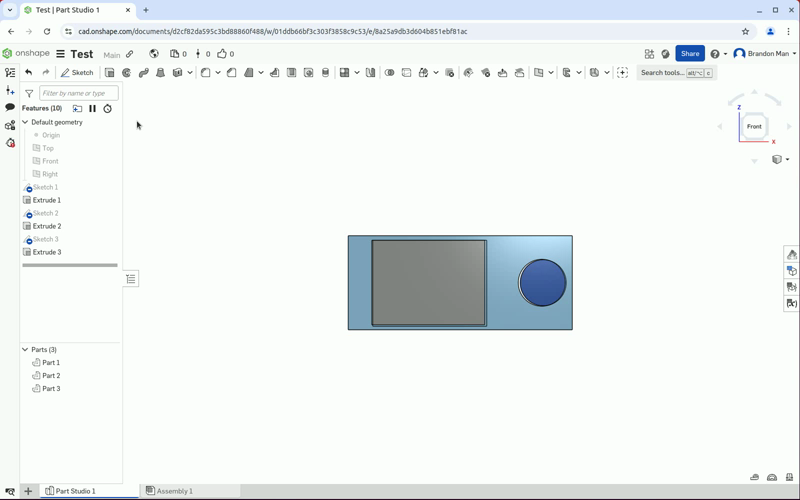
mouse_move(73, 189)
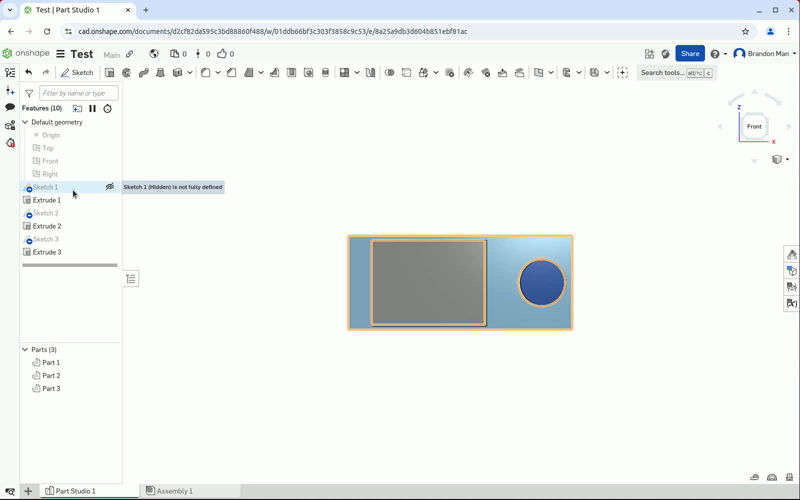
click(73, 189)
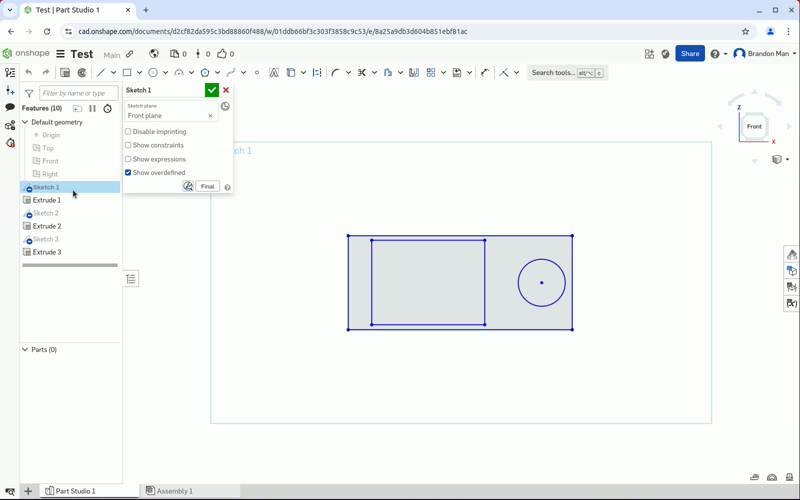
mouse_move(229, 92)
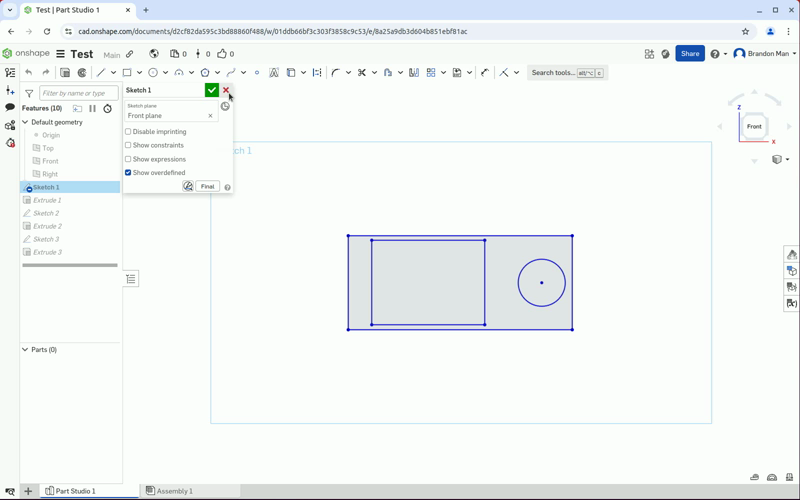
click(229, 92)
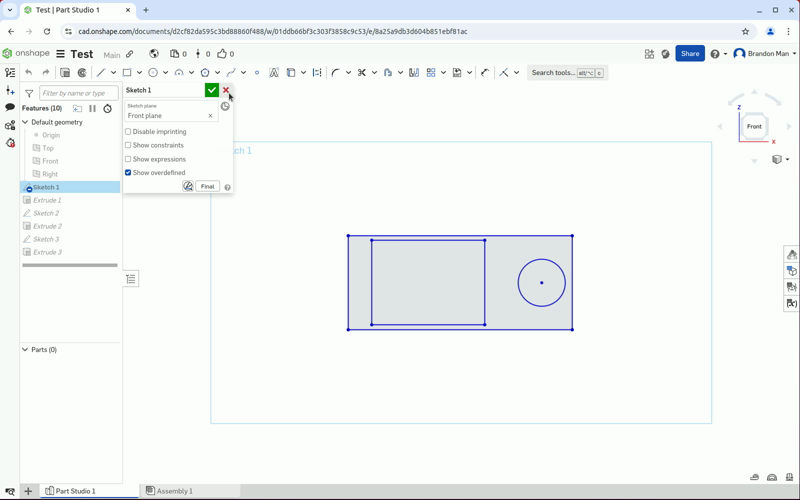
key(shift+s)
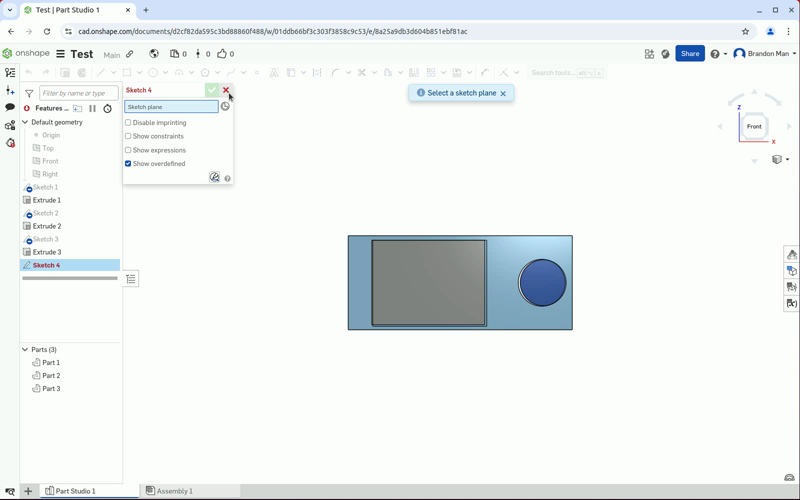
mouse_move(73, 163)
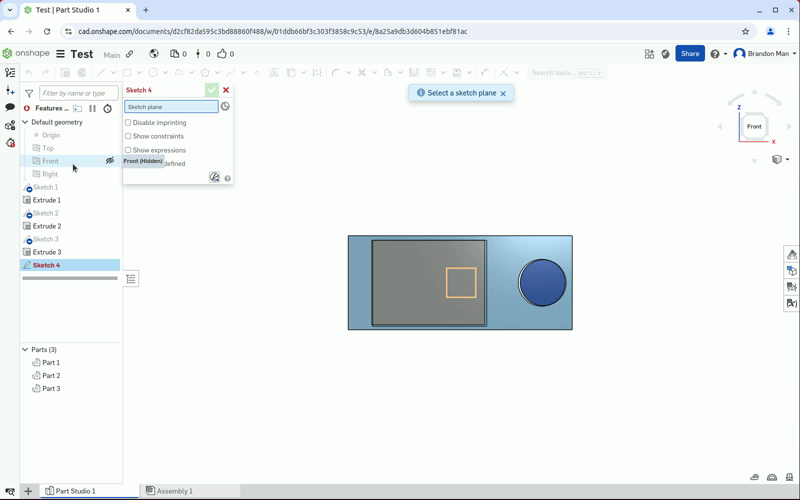
click(73, 163)
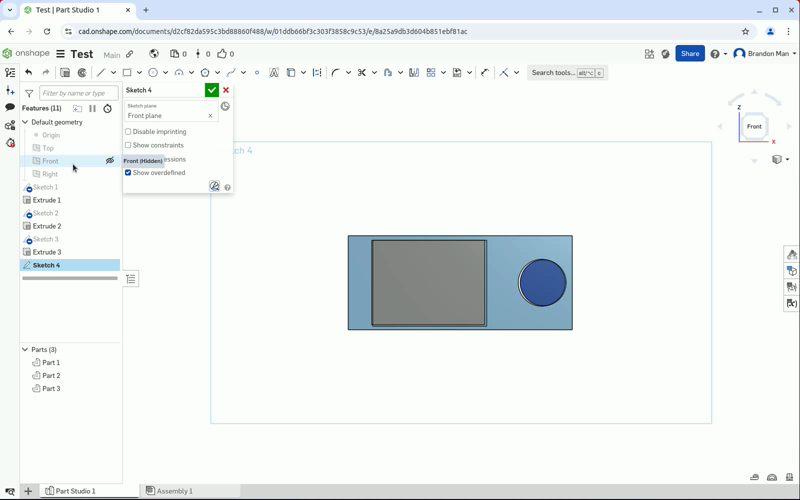
mouse_move(73, 352)
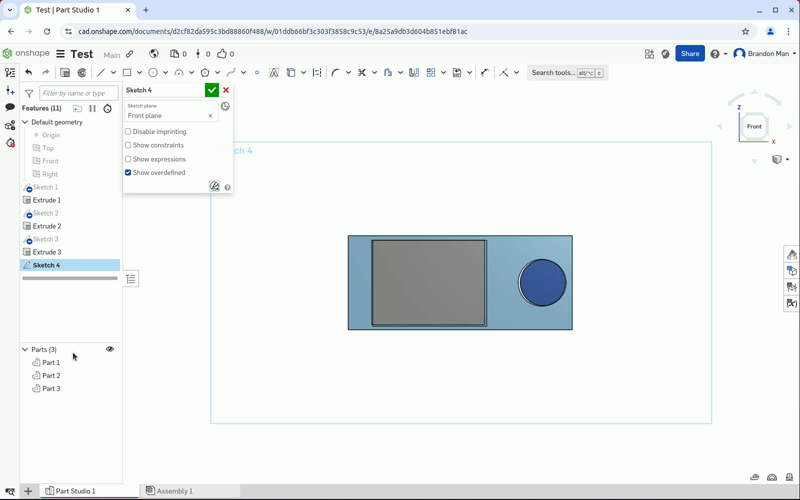
key(y)
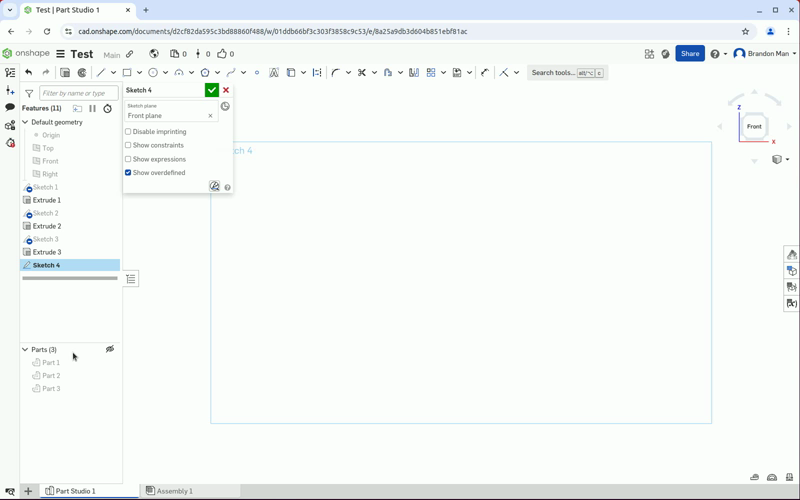
key(l)
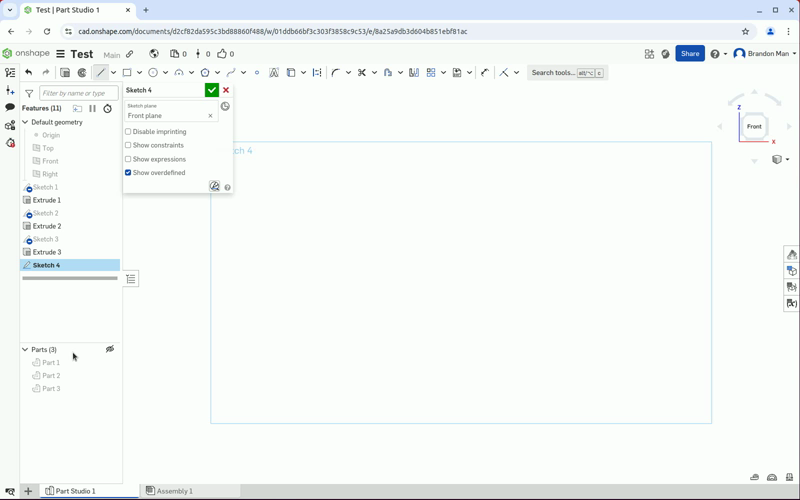
key_down(shift)
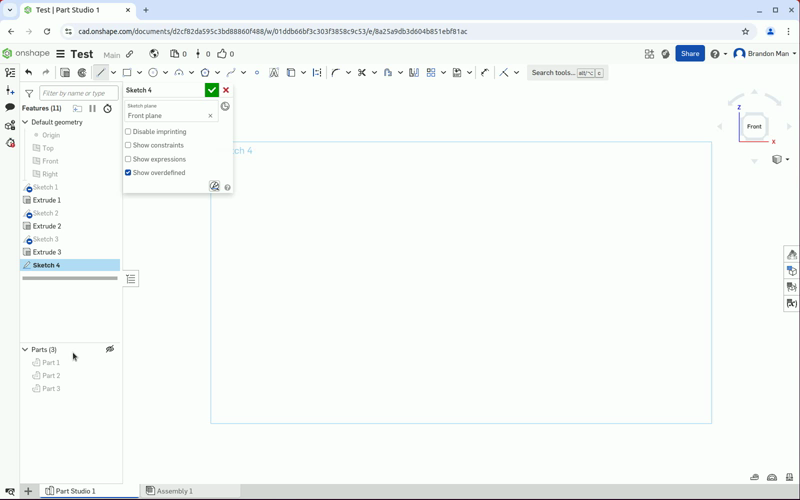
mouse_move(372, 326)
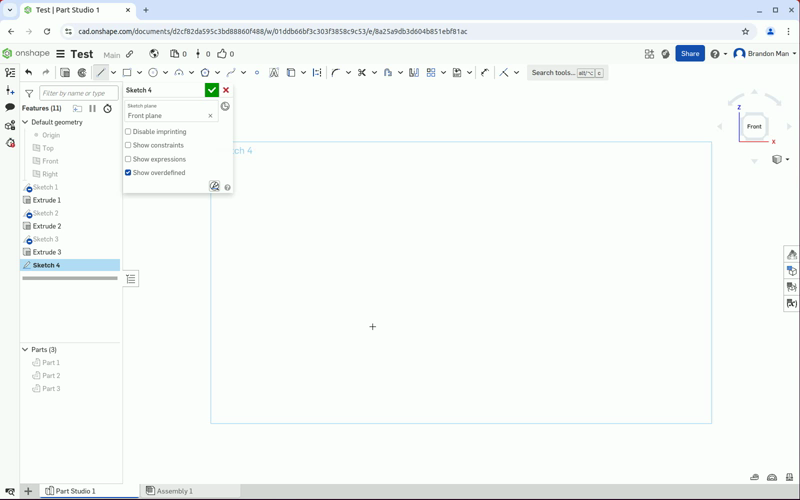
click(372, 326)
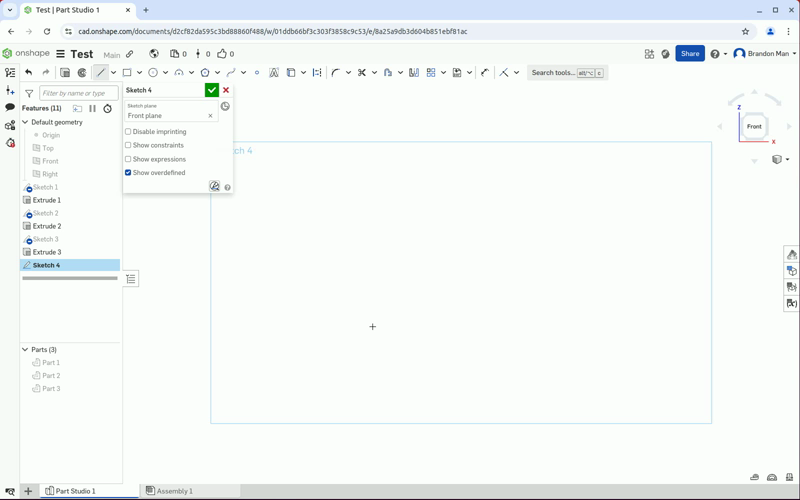
key_up(shift)
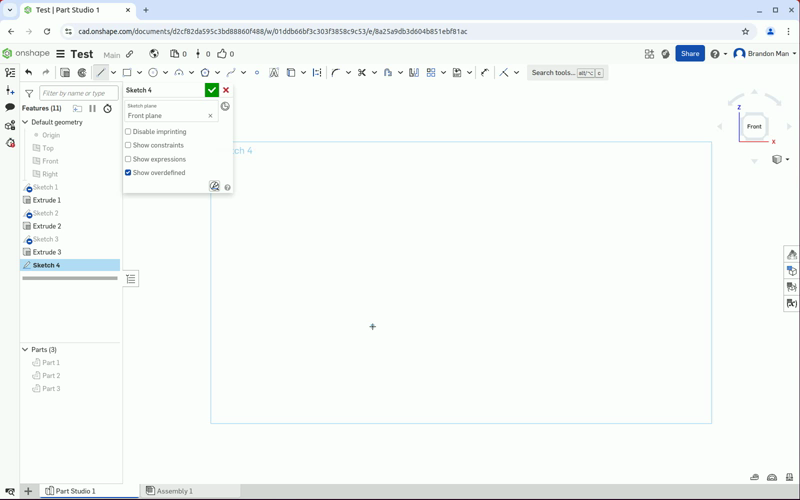
key_down(shift)
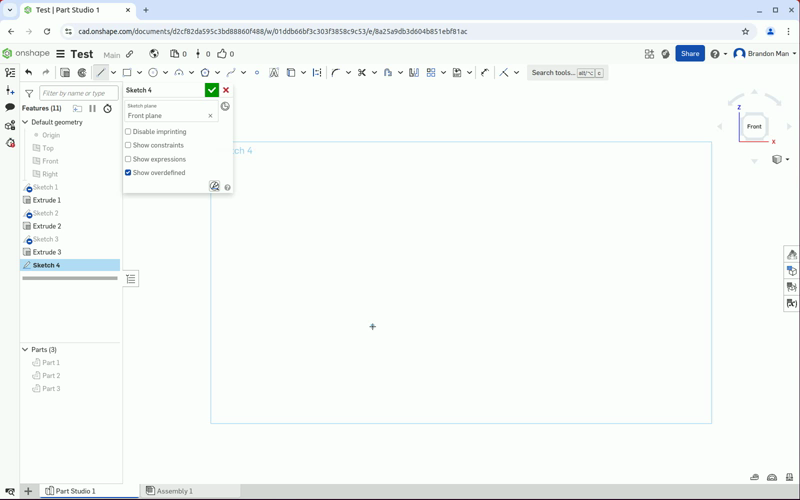
mouse_move(486, 326)
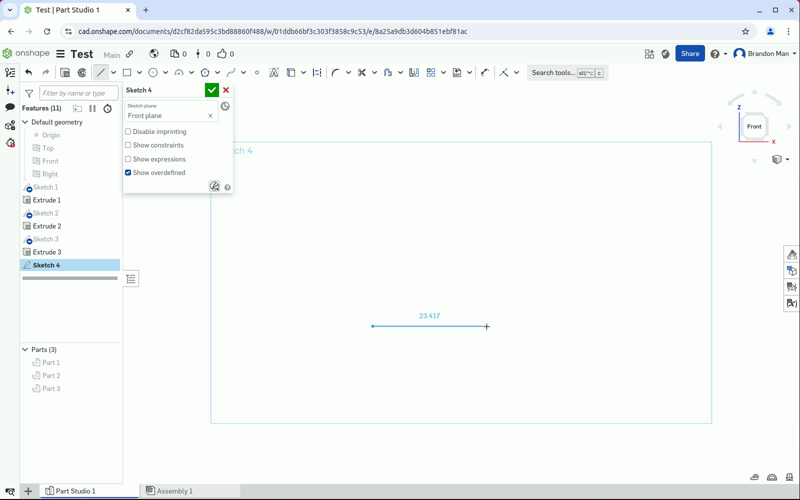
click(486, 326)
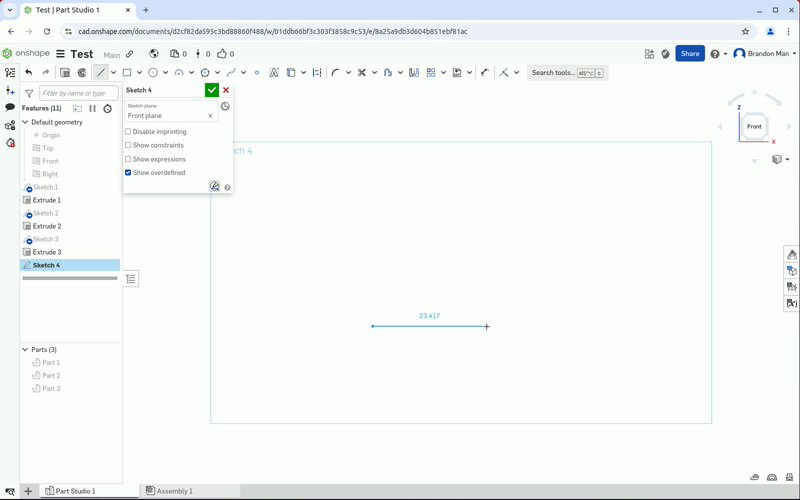
key_up(shift)
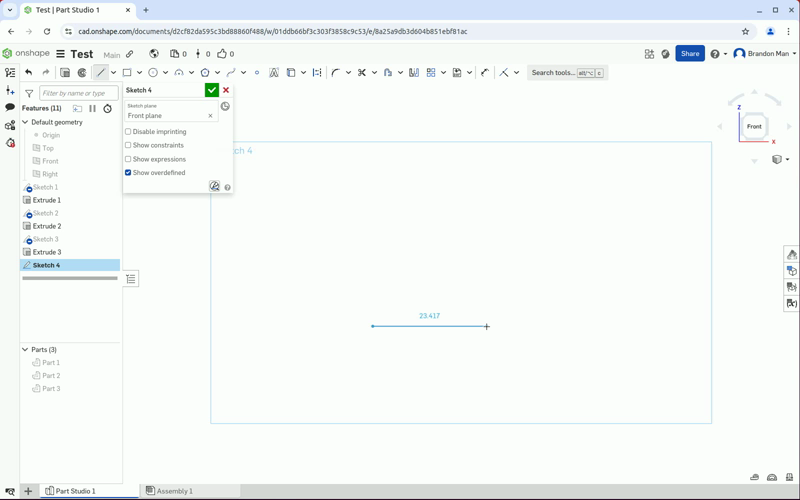
key_down(shift)
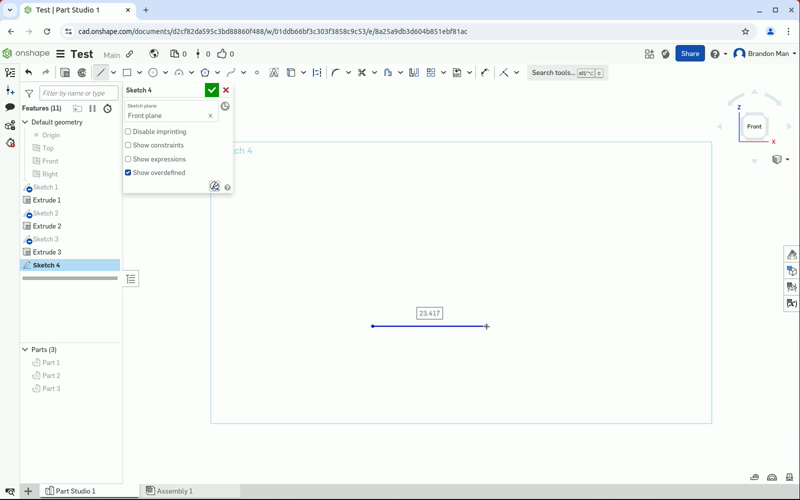
mouse_move(486, 240)
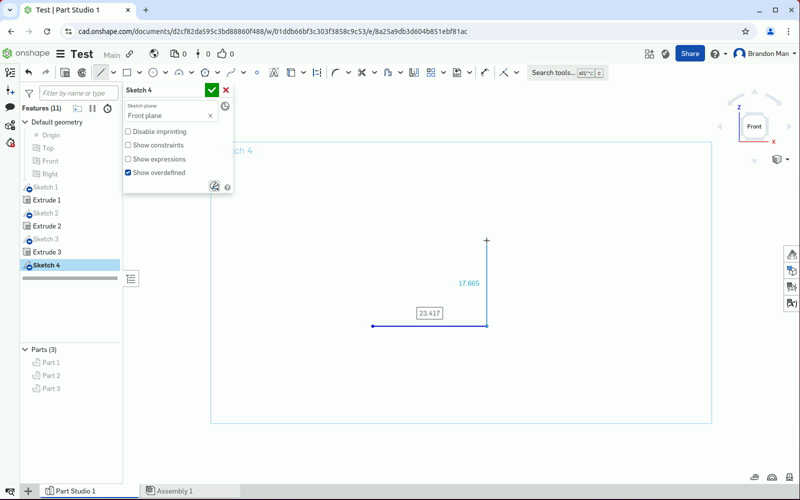
click(486, 240)
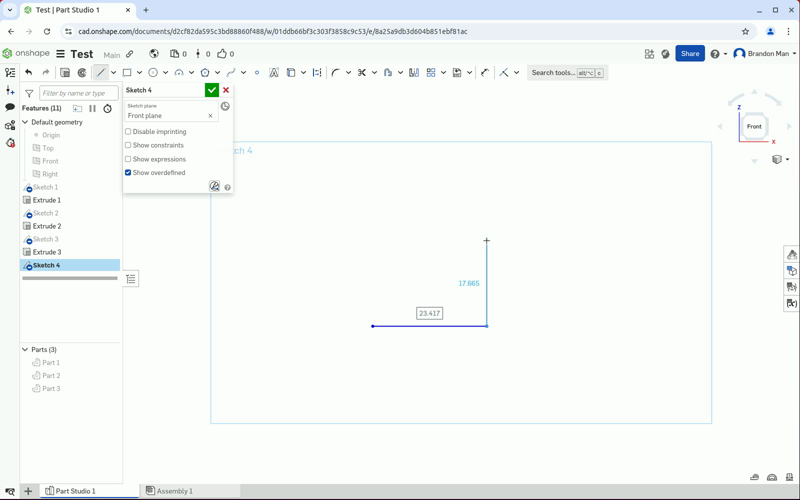
key_up(shift)
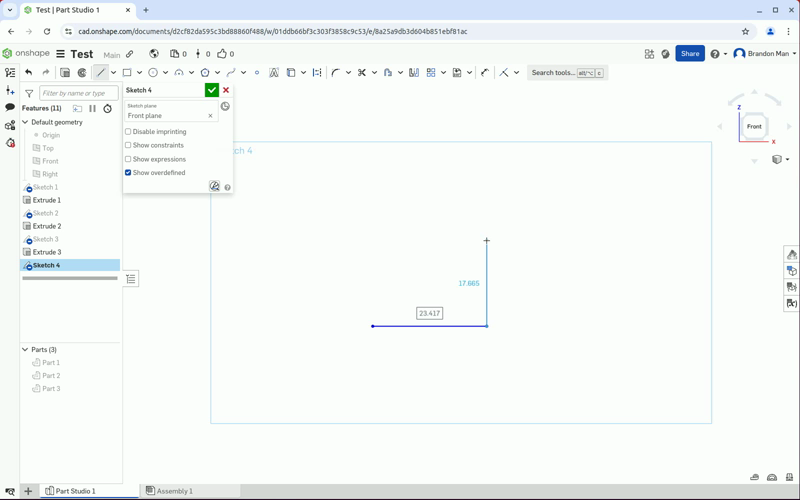
key_down(shift)
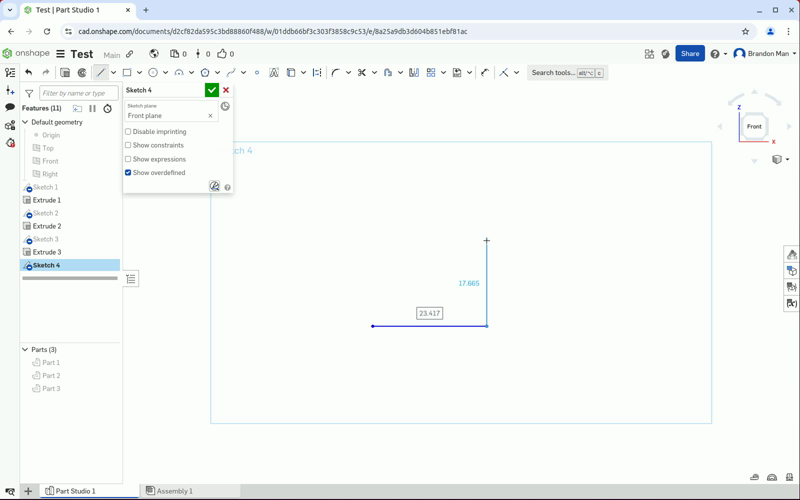
mouse_move(372, 240)
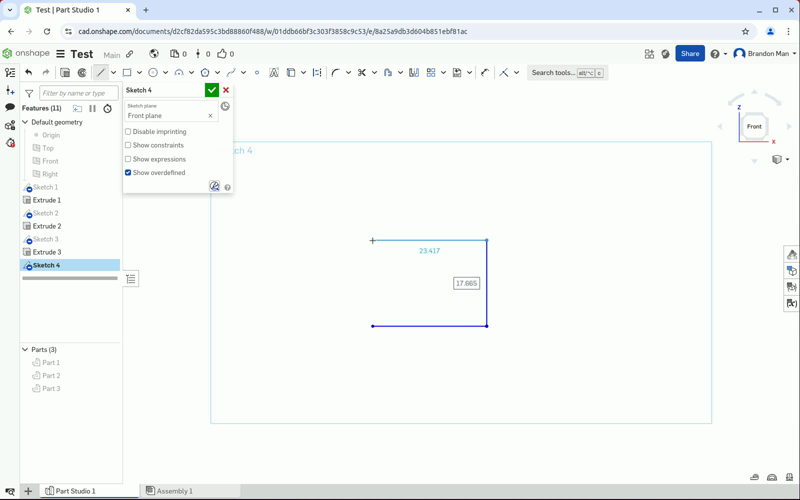
click(372, 240)
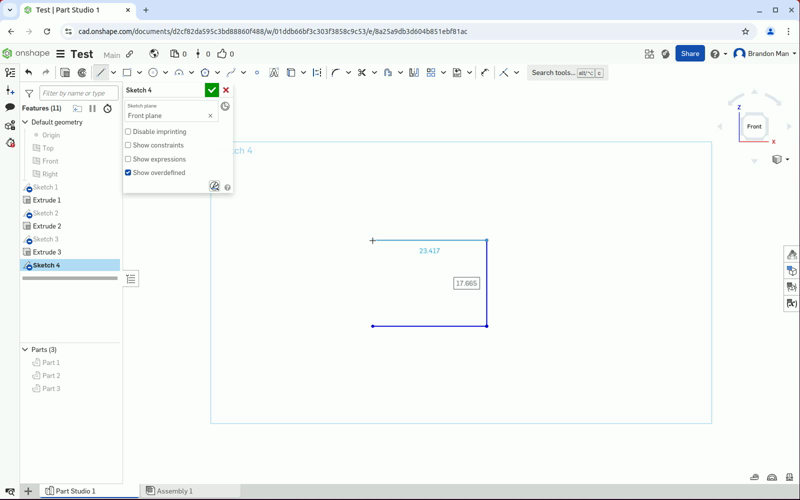
key_up(shift)
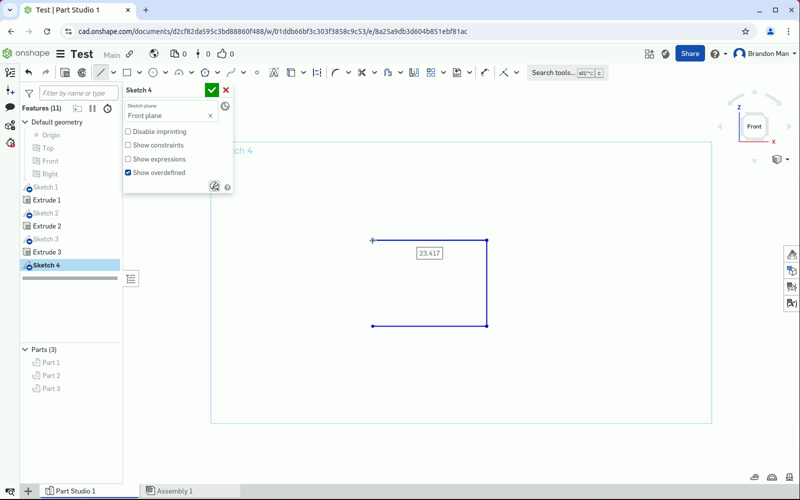
key_down(shift)
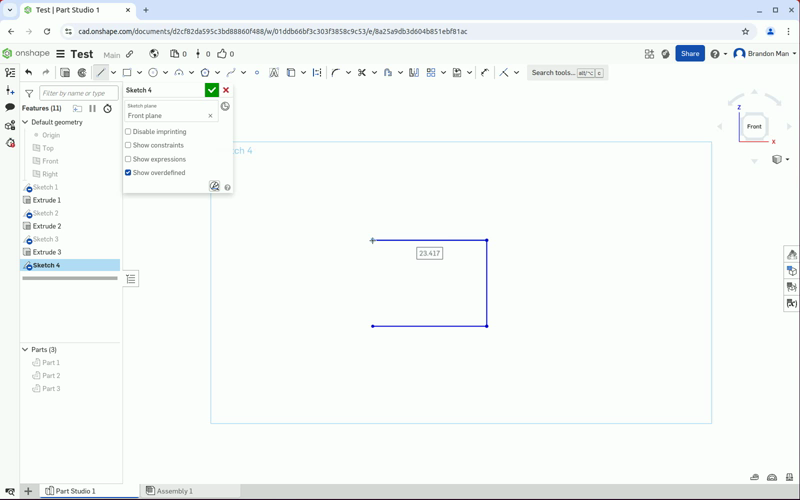
mouse_move(372, 326)
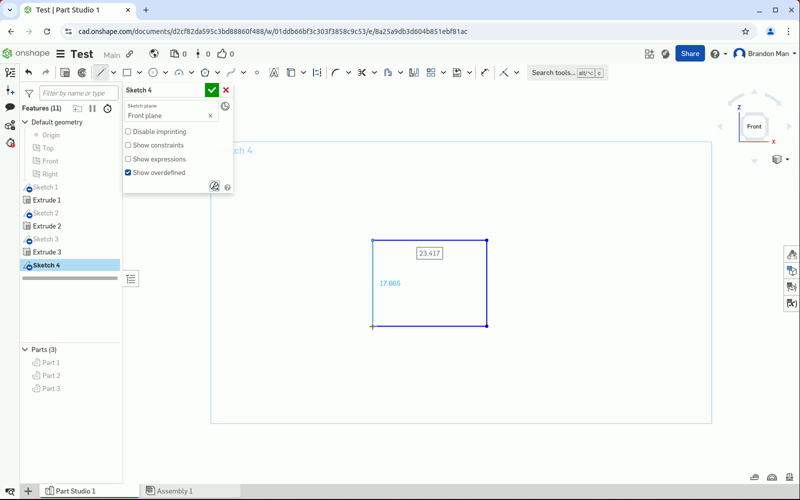
key_up(shift)
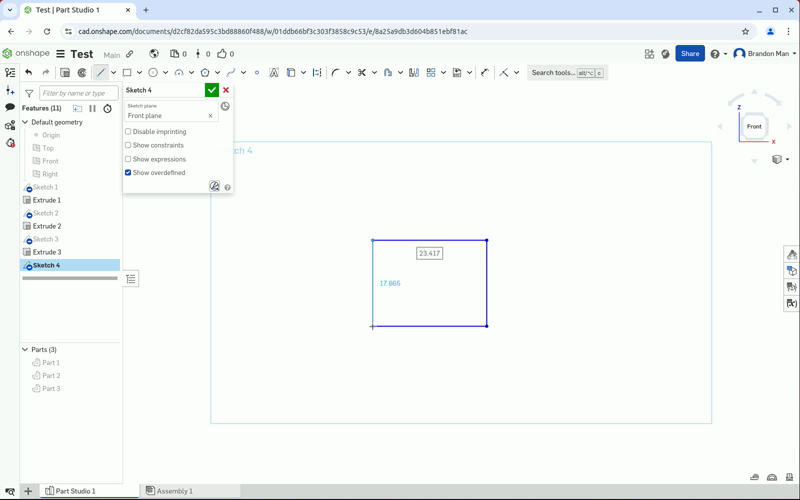
click(372, 326)
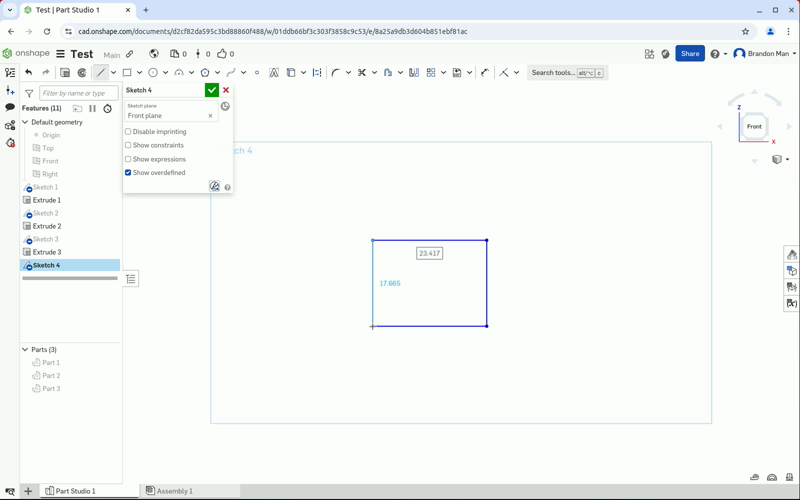
key(esc)
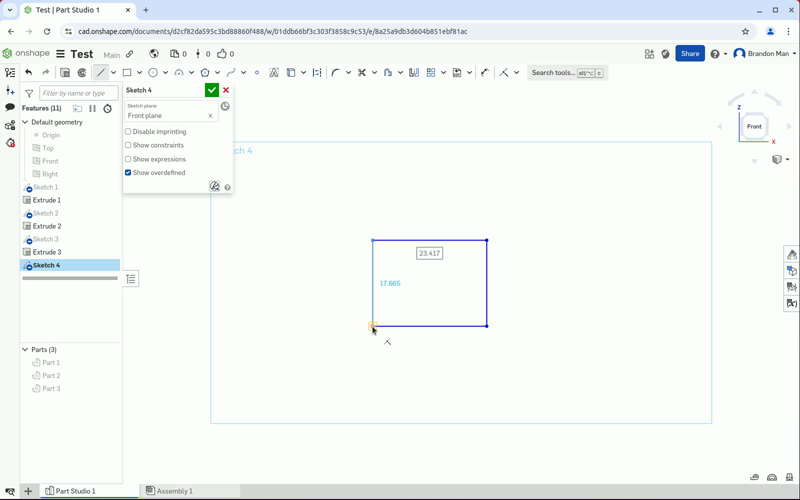
mouse_move(425, 291)
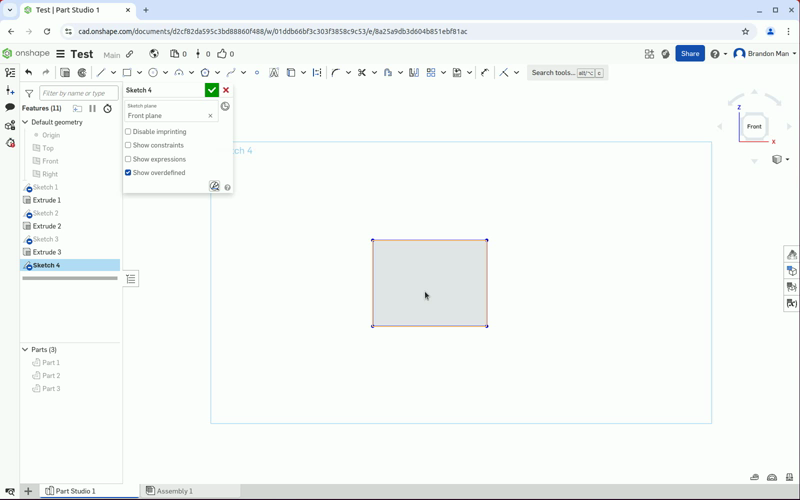
click(425, 291)
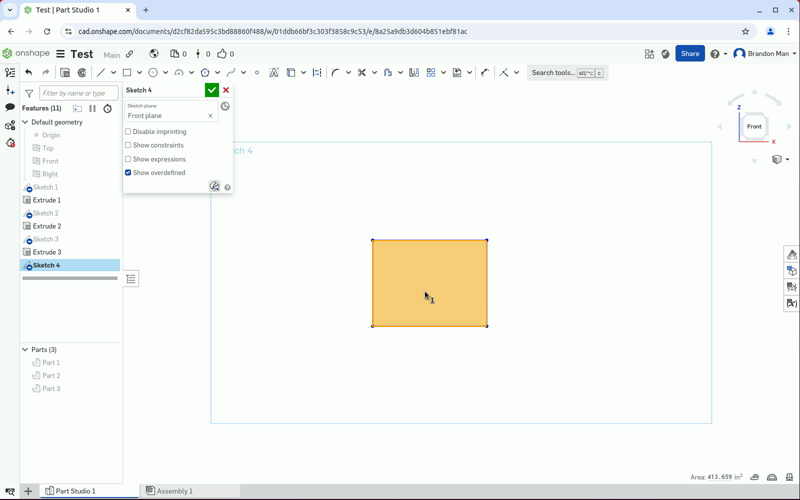
mouse_move(73, 352)
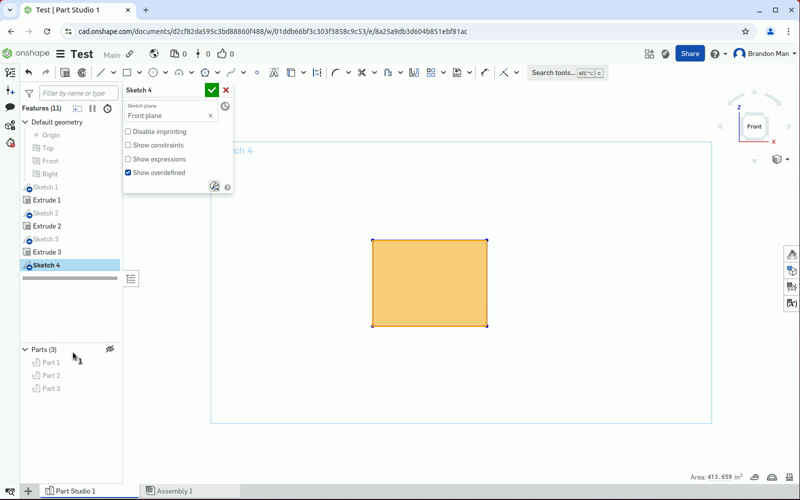
key(shift+y)
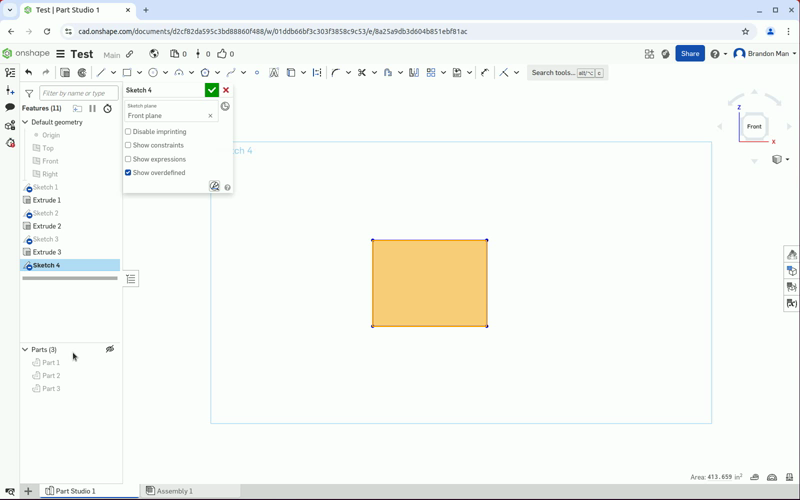
key(shift+e)
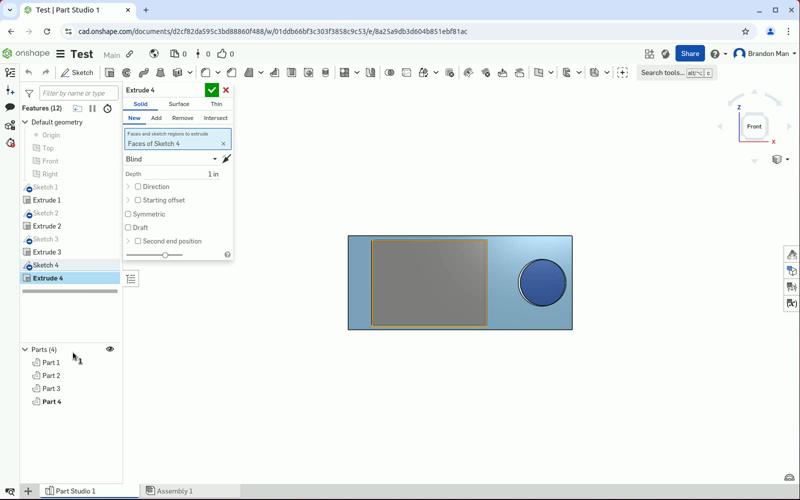
mouse_move(143, 106)
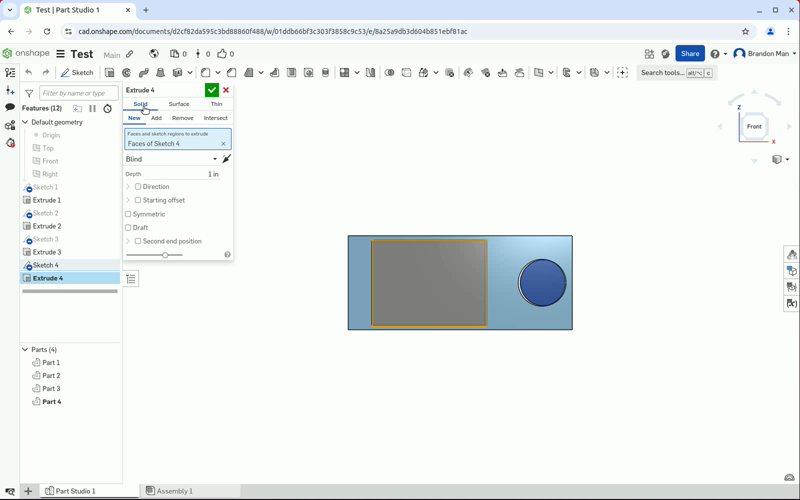
click(143, 106)
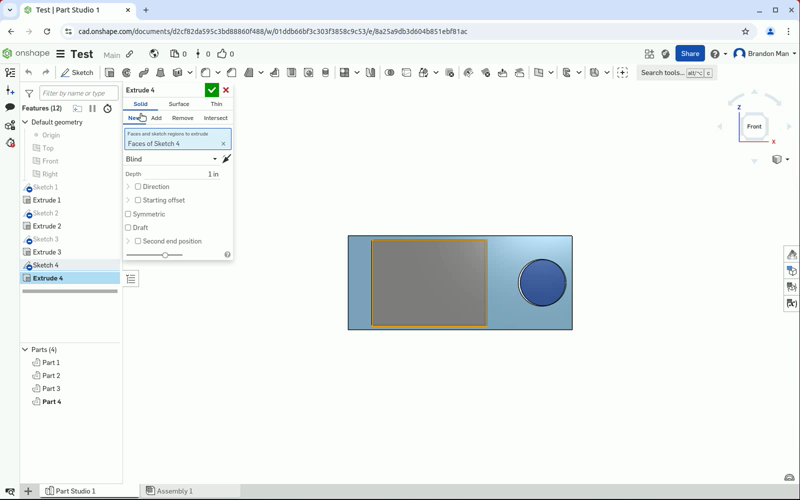
mouse_move(137, 120)
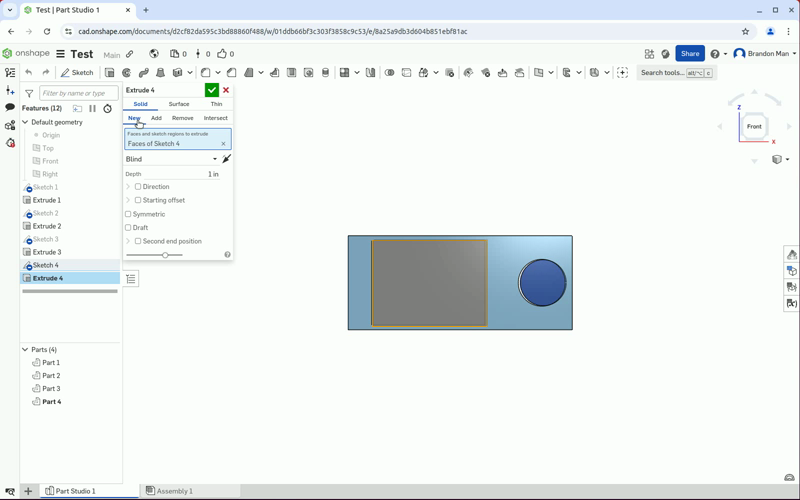
click(137, 120)
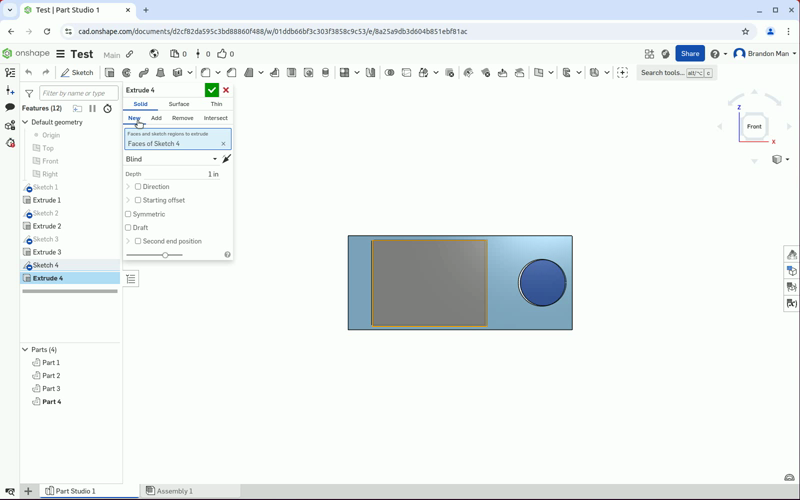
key(tab, 4)
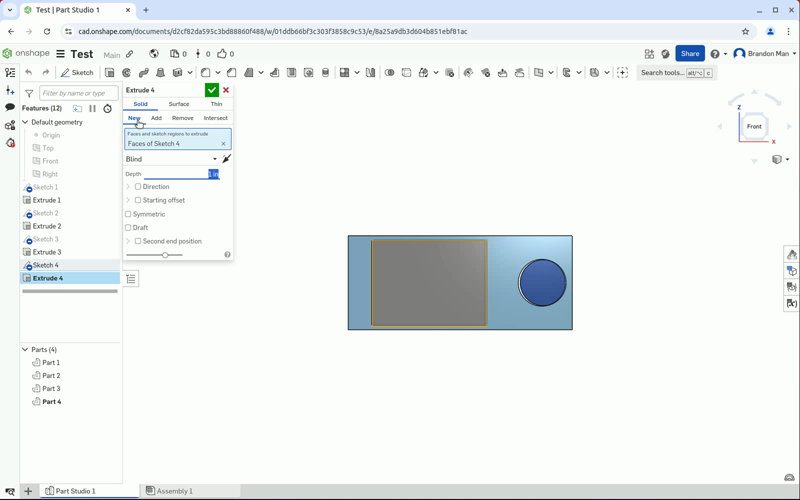
text(4.333)
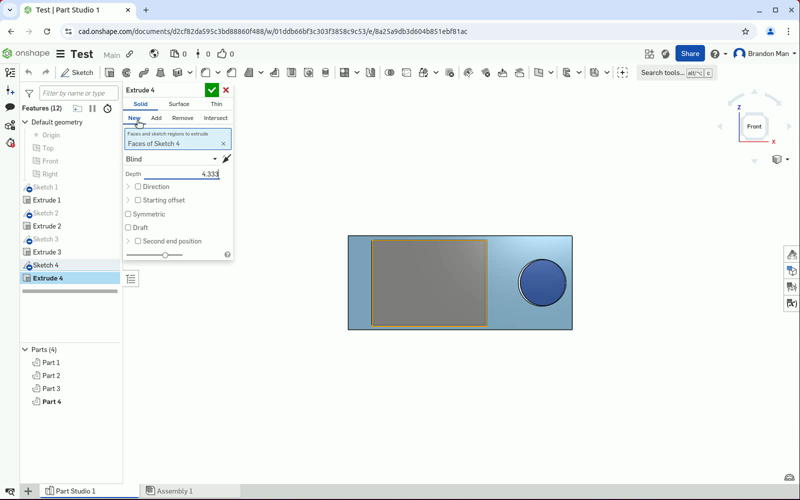
key(enter)
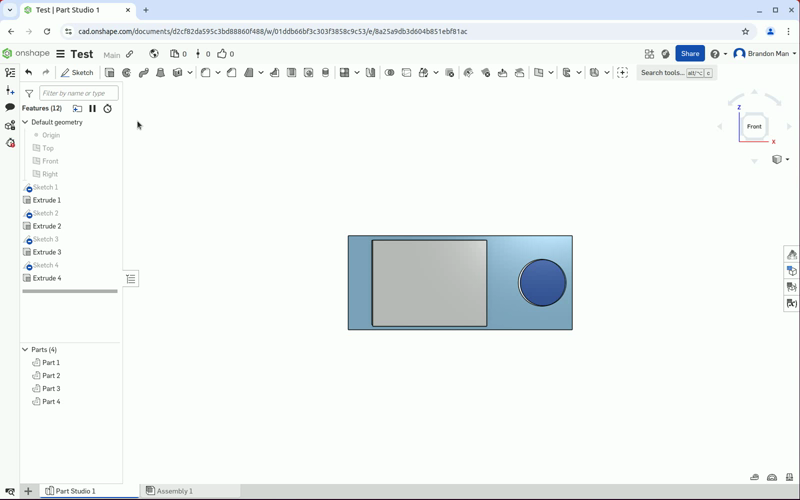
key(shift+h)
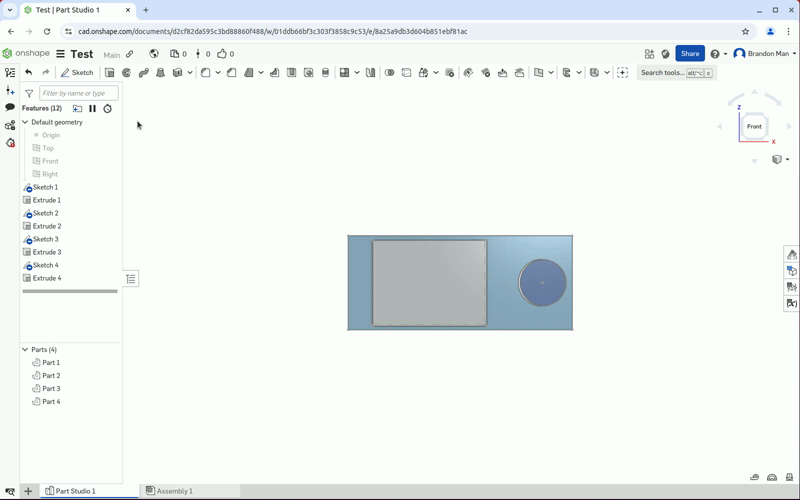
key(shift+h)
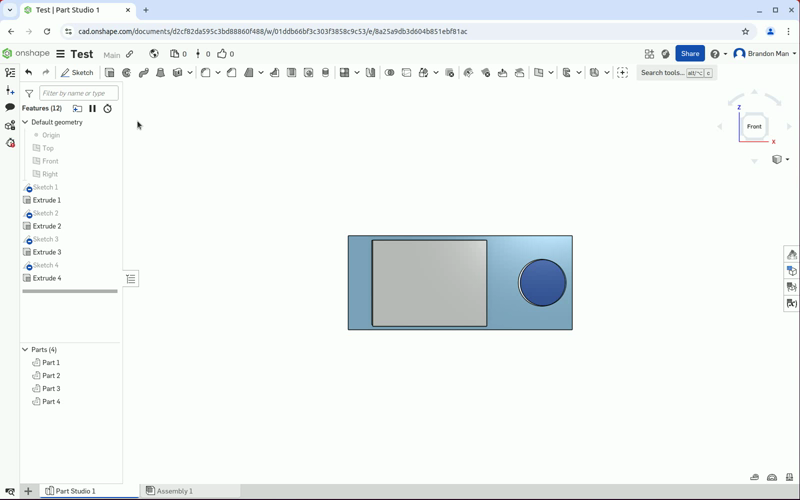
mouse_move(73, 189)
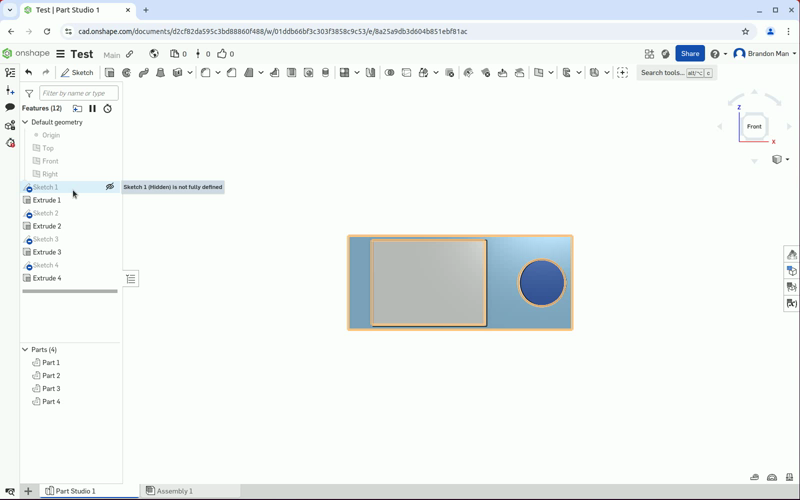
click(73, 189)
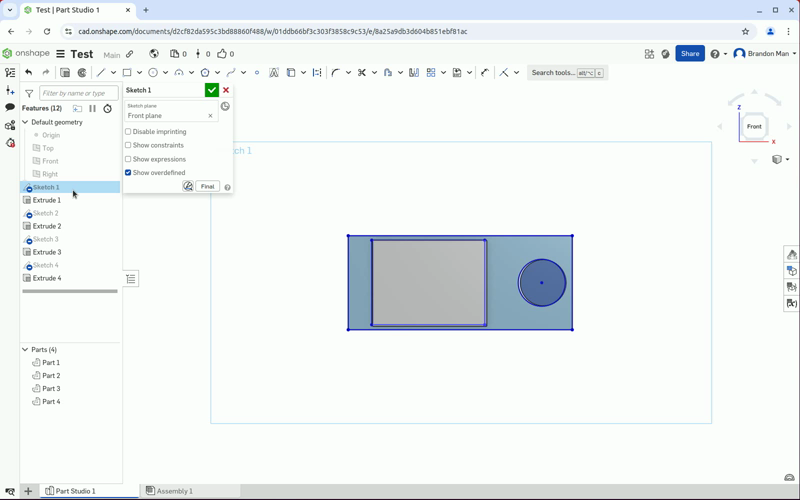
mouse_move(229, 92)
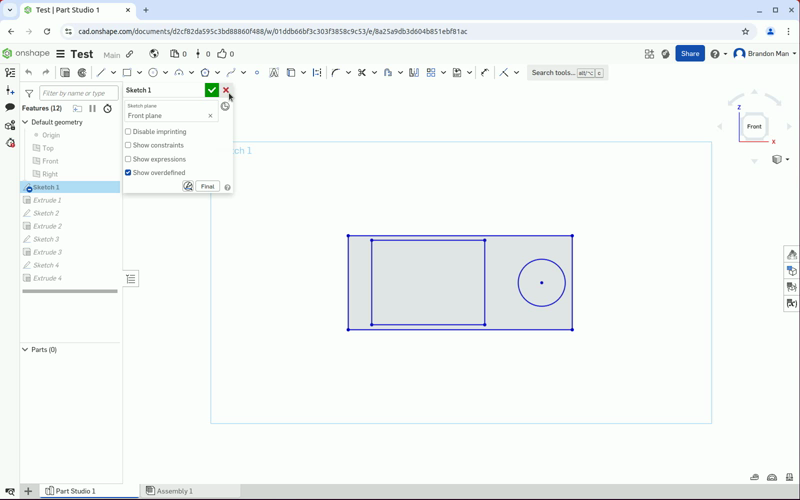
click(229, 92)
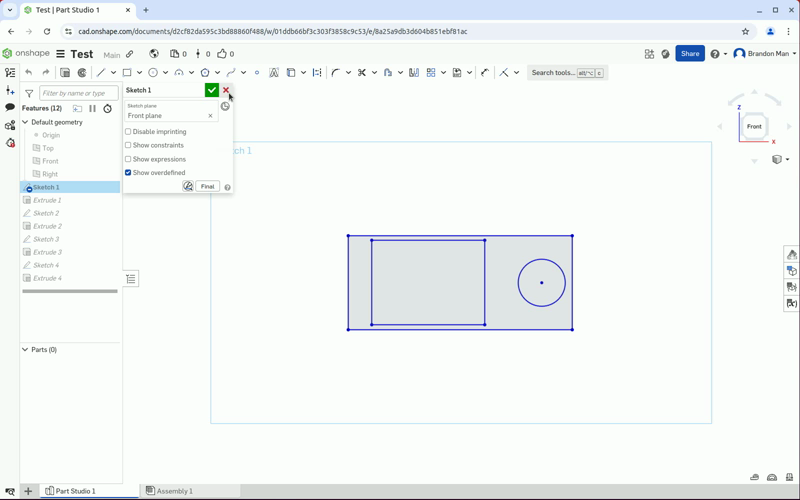
key(shift+s)
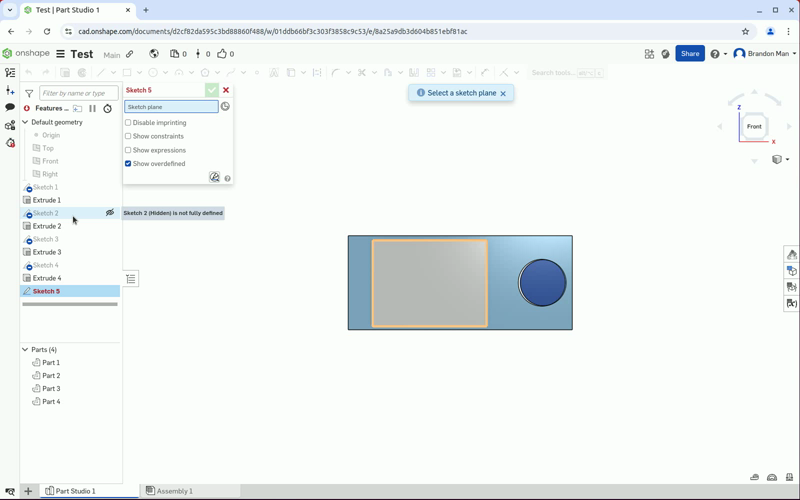
scroll(3)
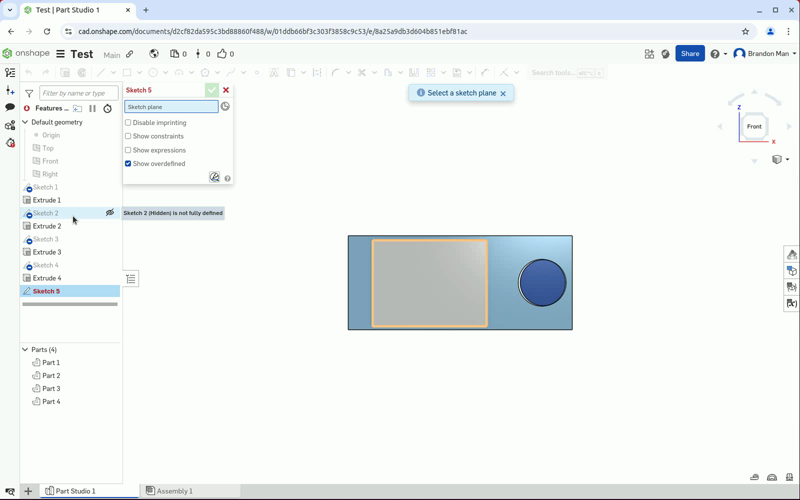
mouse_move(73, 163)
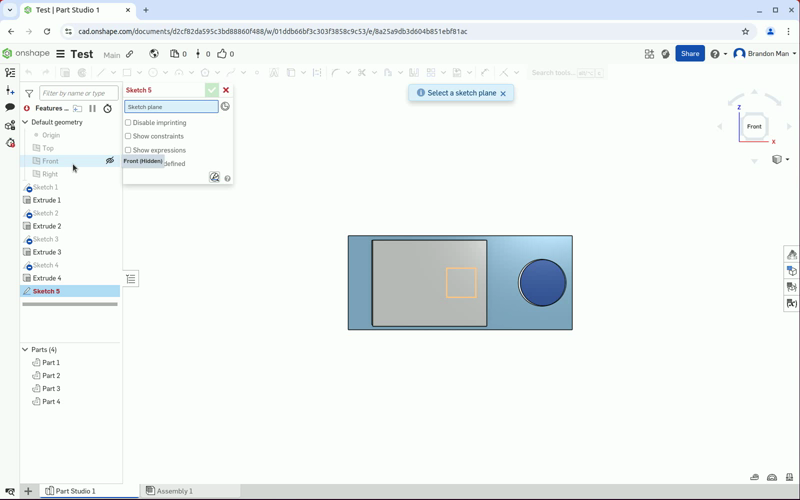
click(73, 163)
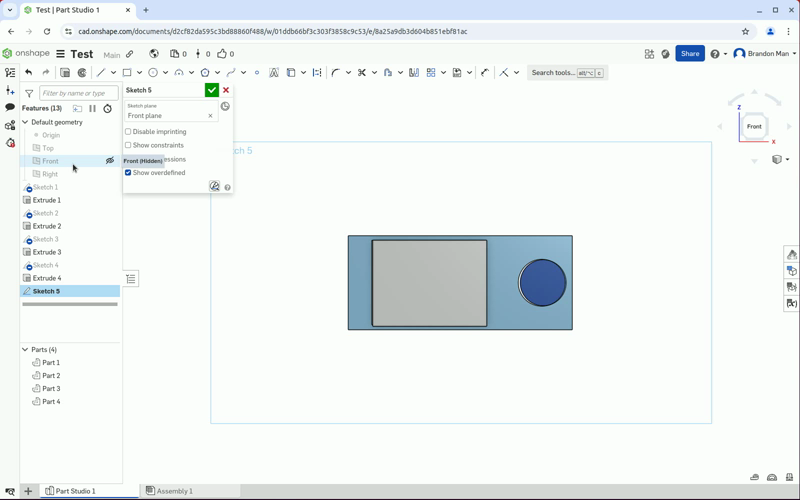
mouse_move(73, 352)
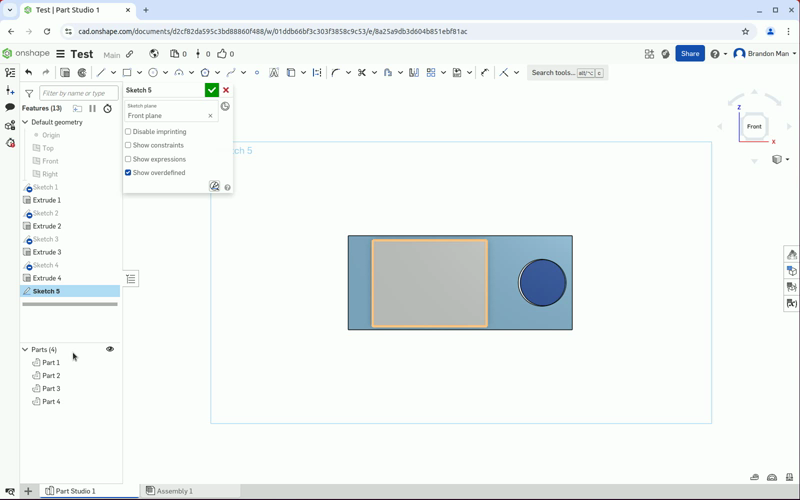
key(y)
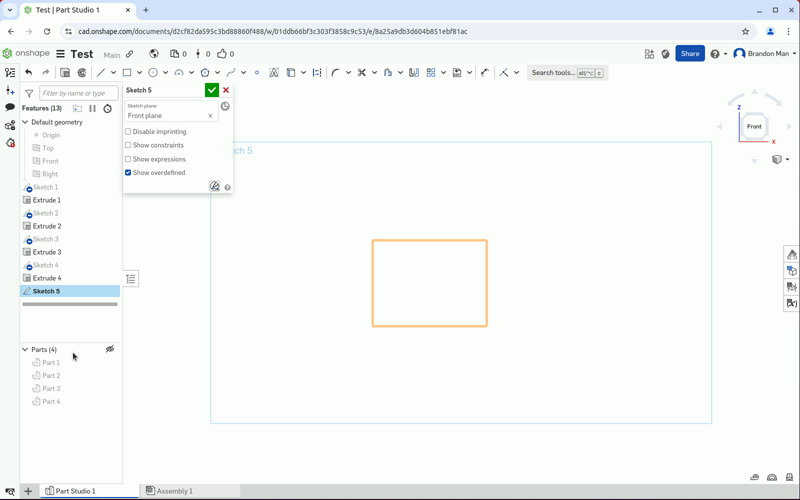
key(c)
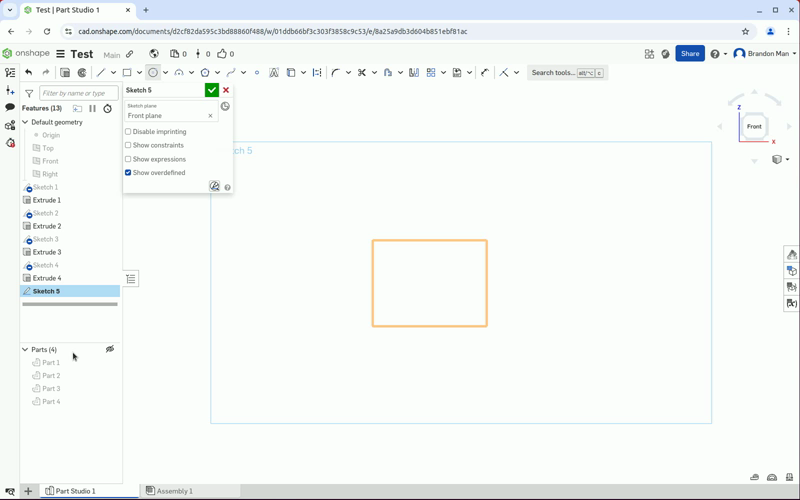
key_down(shift)
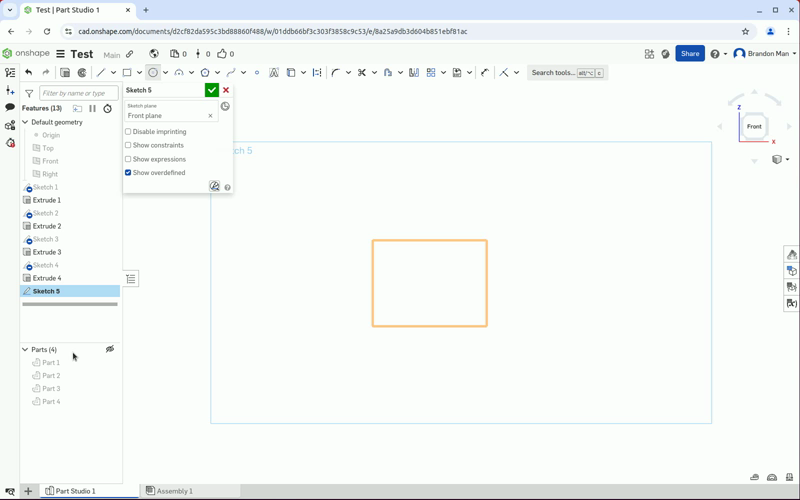
mouse_move(543, 282)
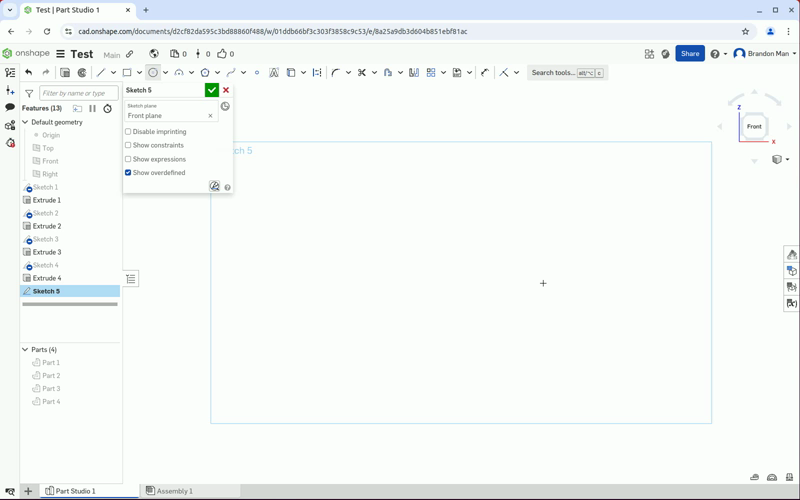
click(543, 282)
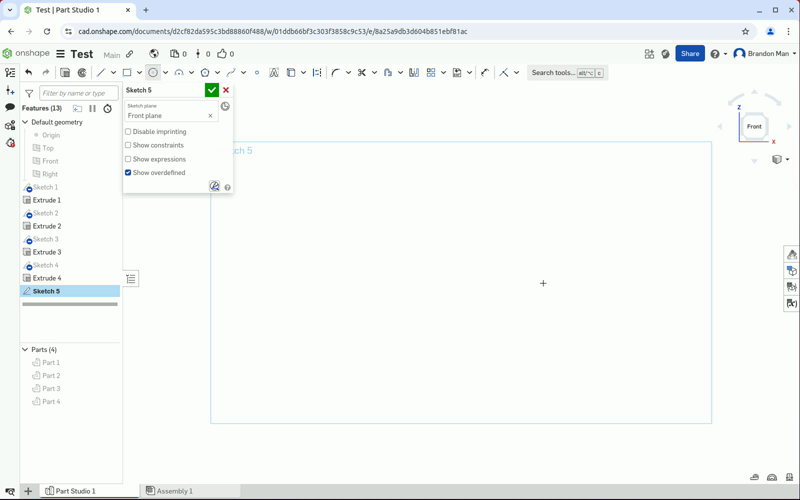
key_up(shift)
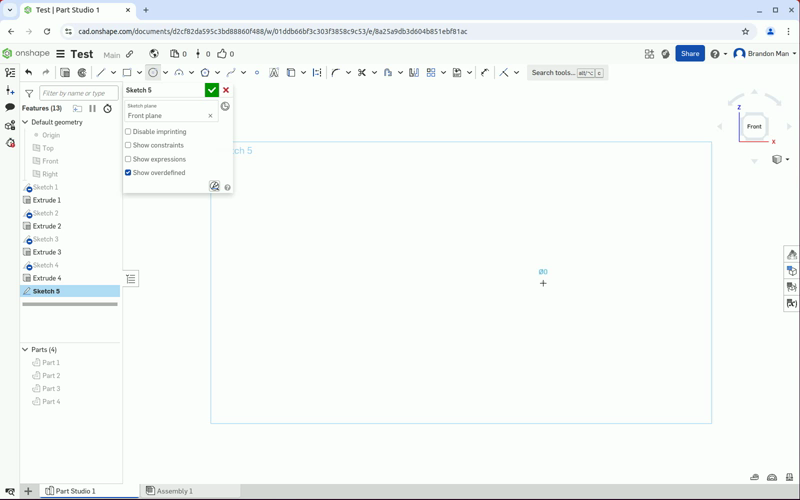
mouse_move(566, 282)
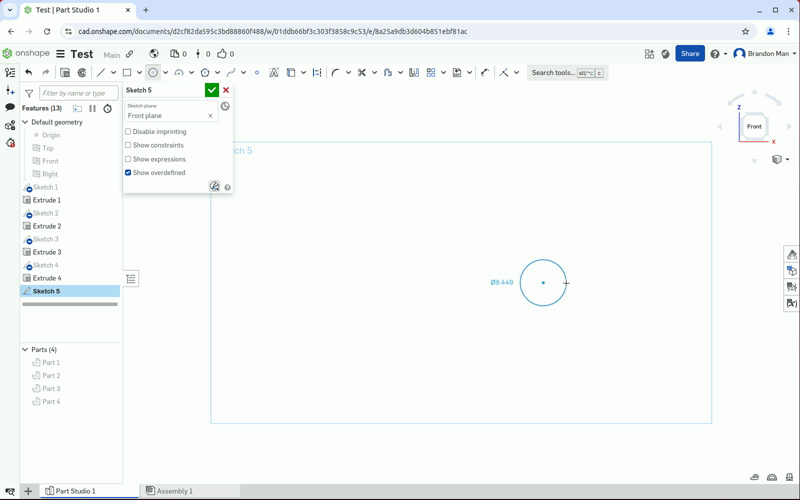
click(566, 282)
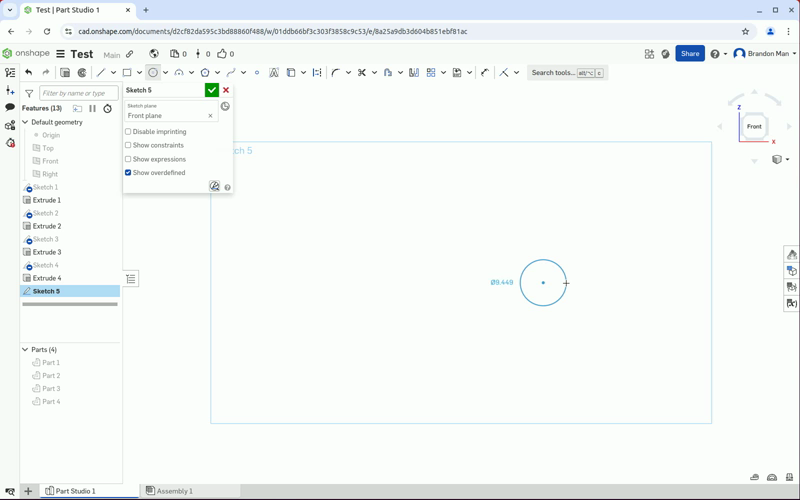
key(esc)
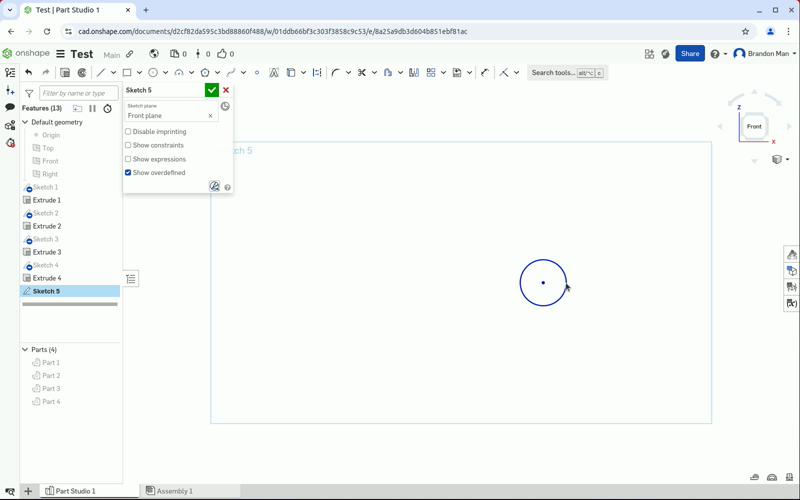
mouse_move(558, 283)
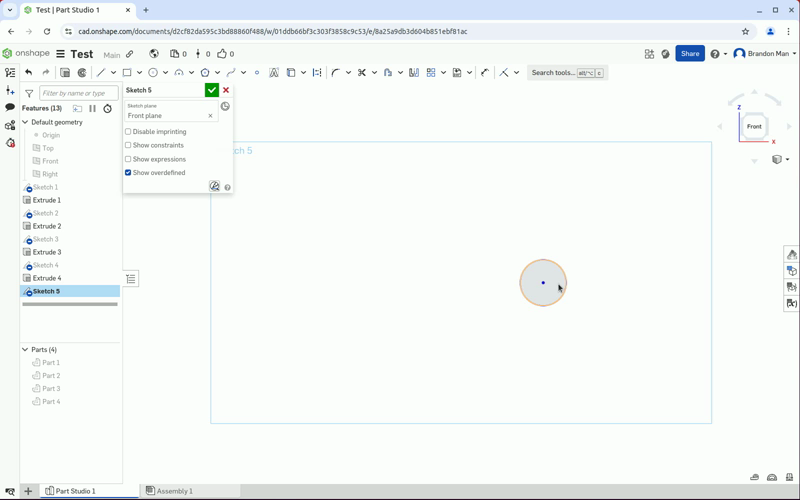
scroll(6)
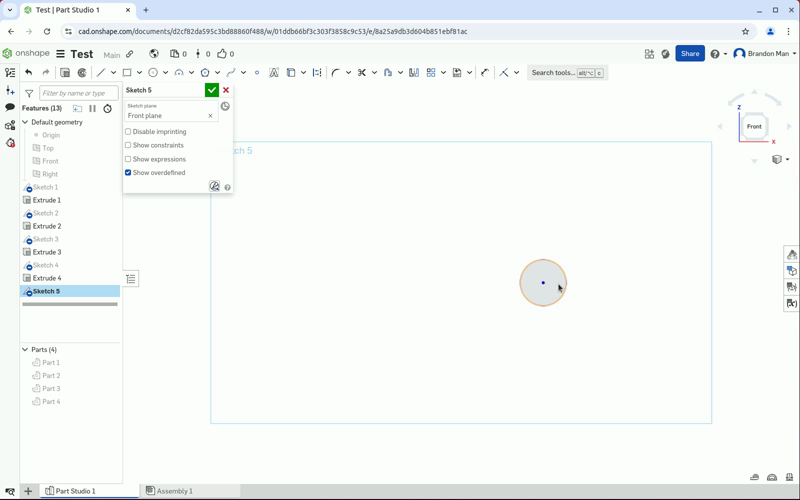
scroll(6)
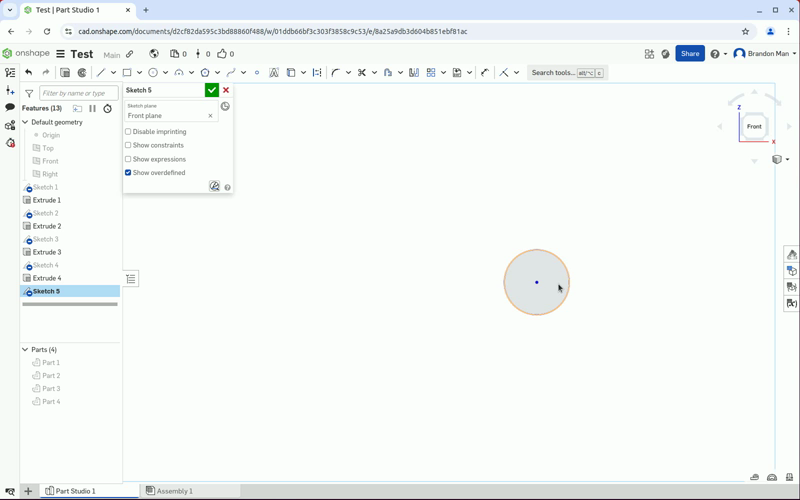
scroll(6)
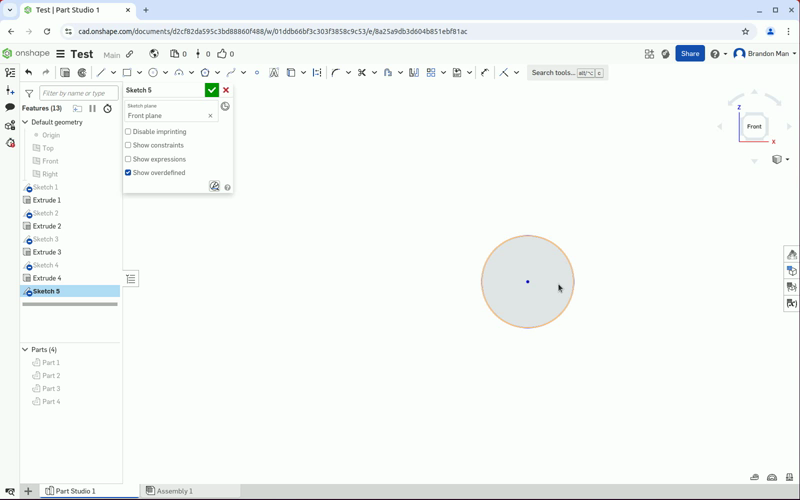
scroll(6)
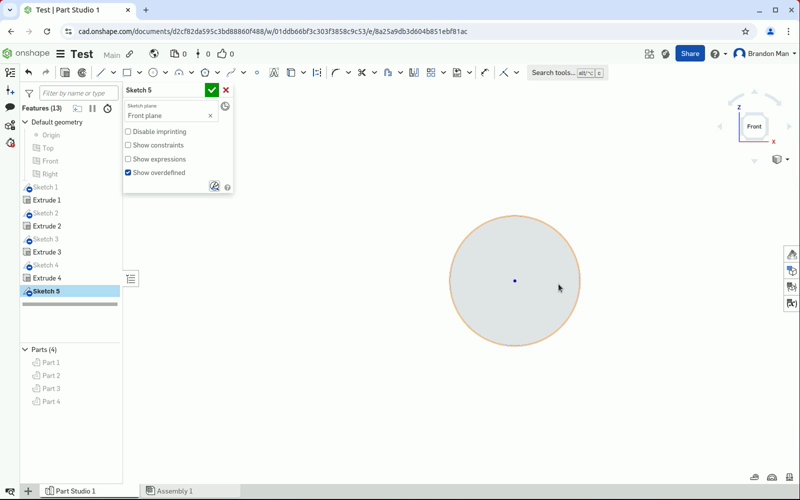
scroll(6)
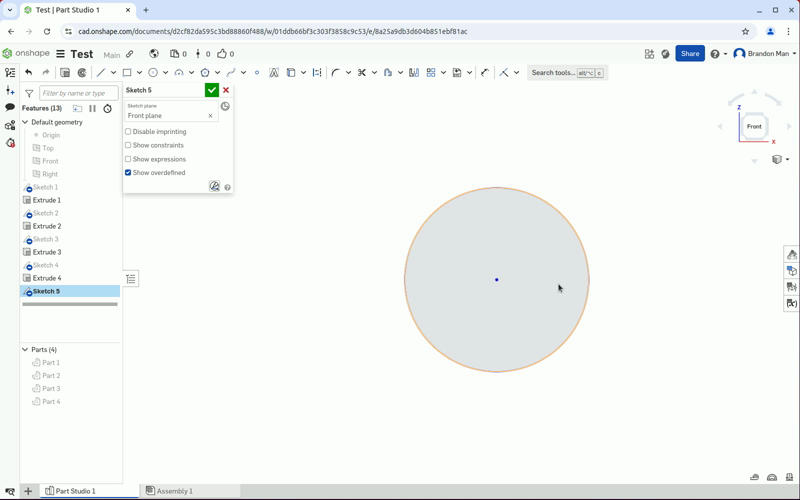
scroll(6)
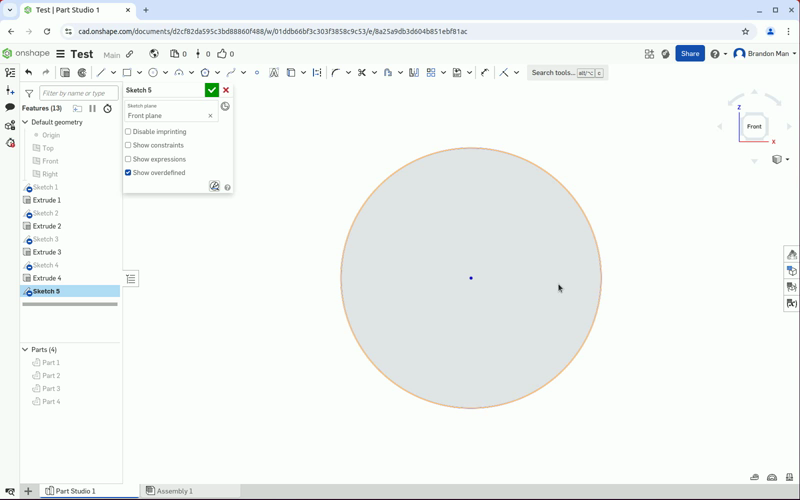
scroll(6)
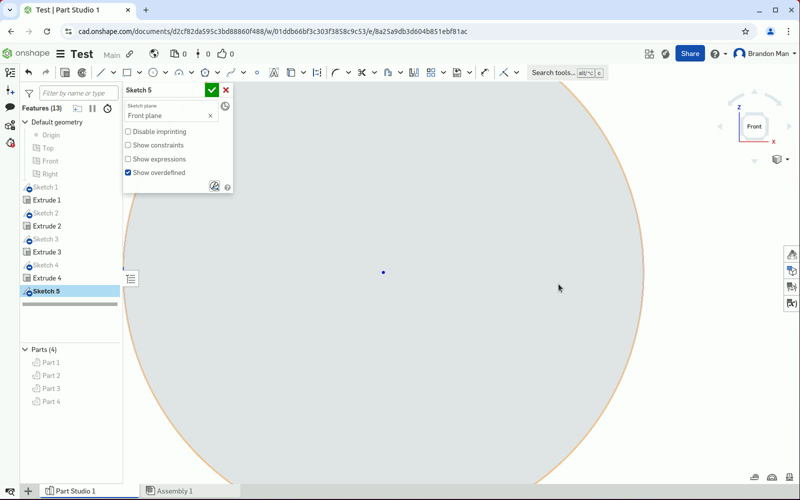
click(558, 283)
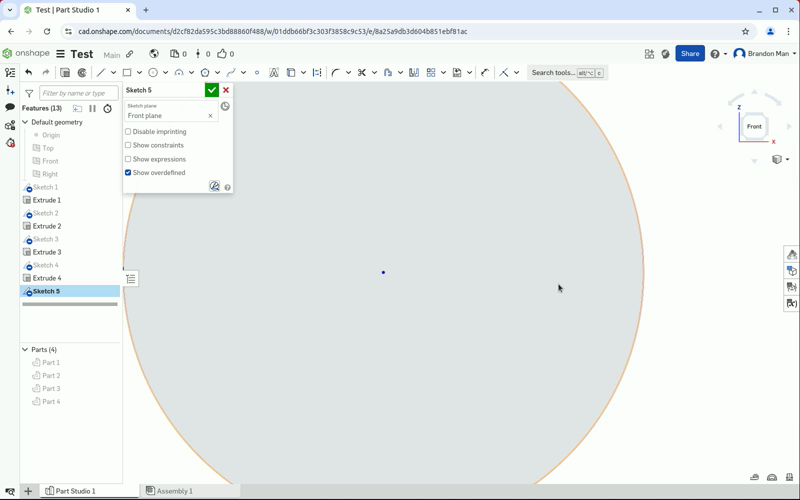
scroll(-6)
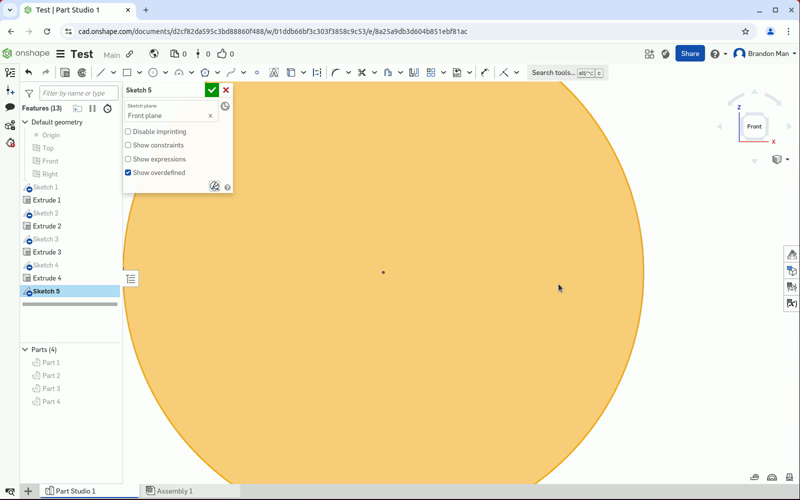
scroll(-6)
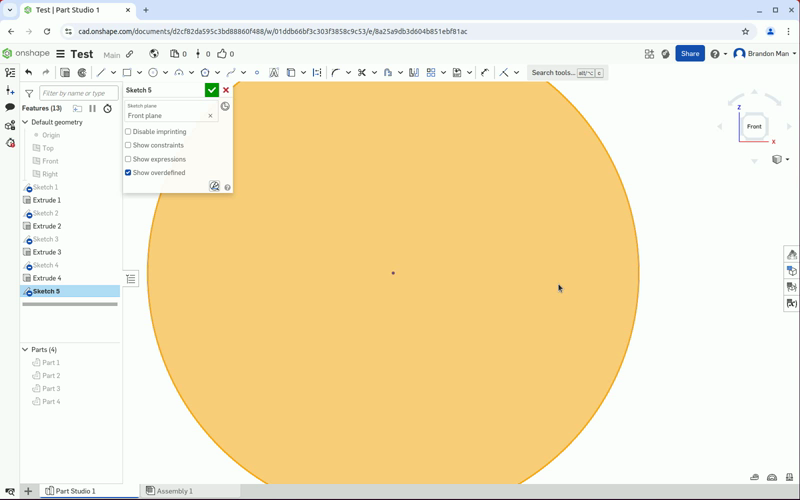
scroll(-6)
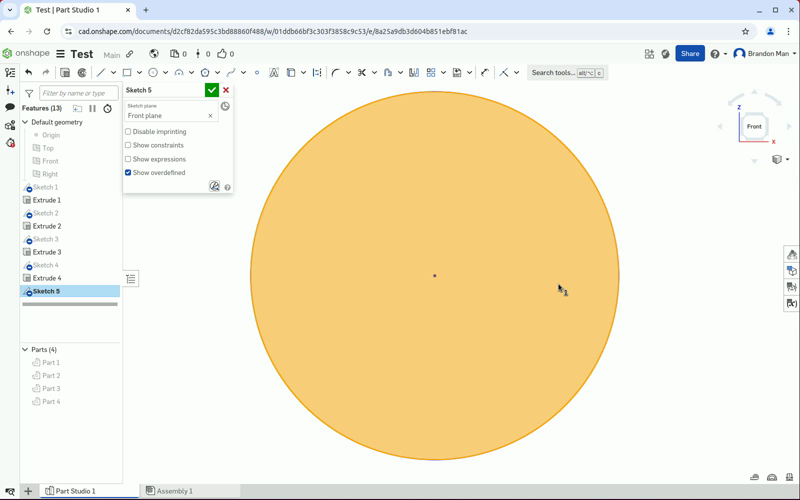
scroll(-6)
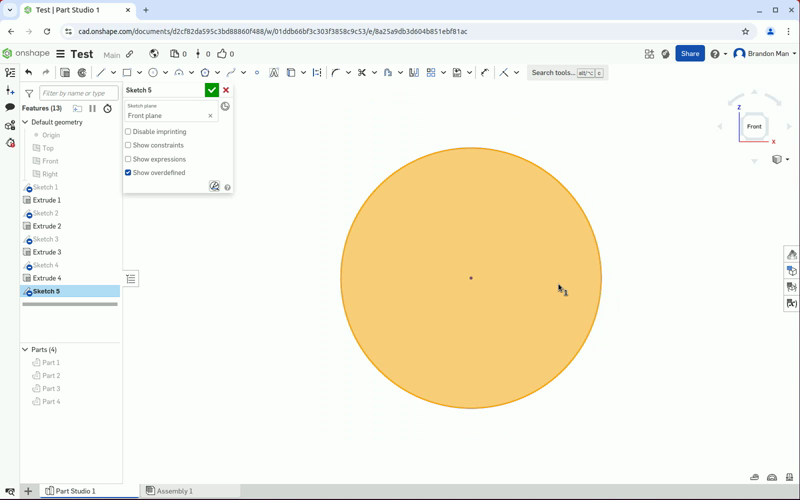
scroll(-6)
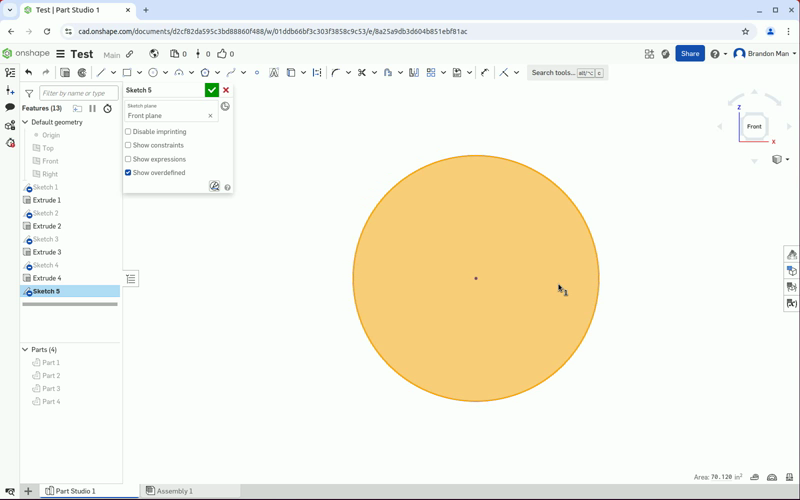
scroll(-6)
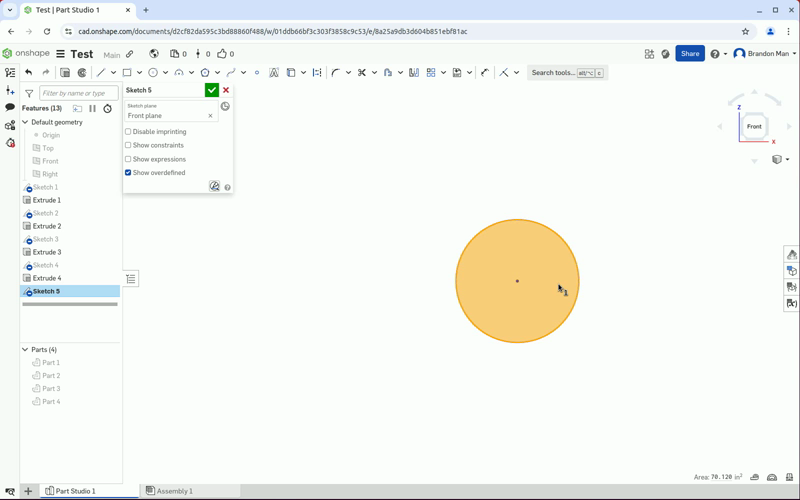
scroll(-6)
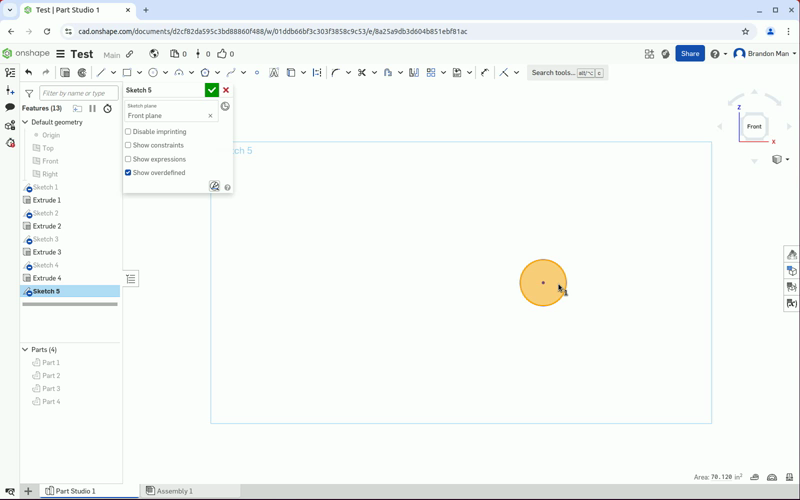
mouse_move(73, 352)
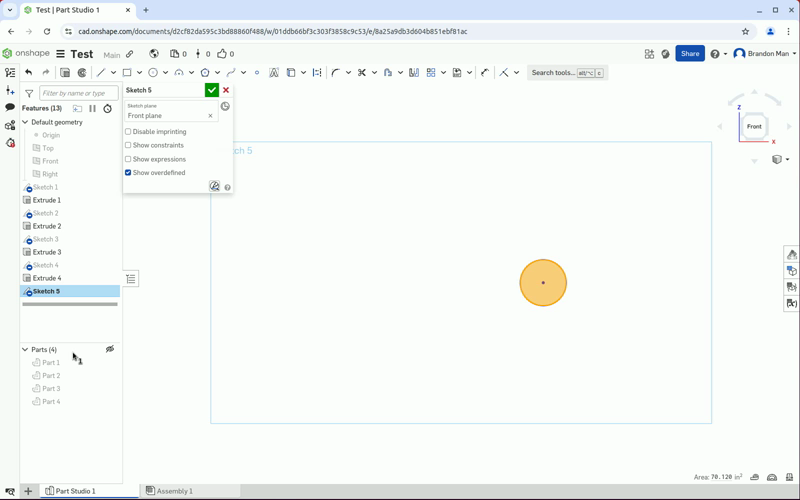
key(shift+y)
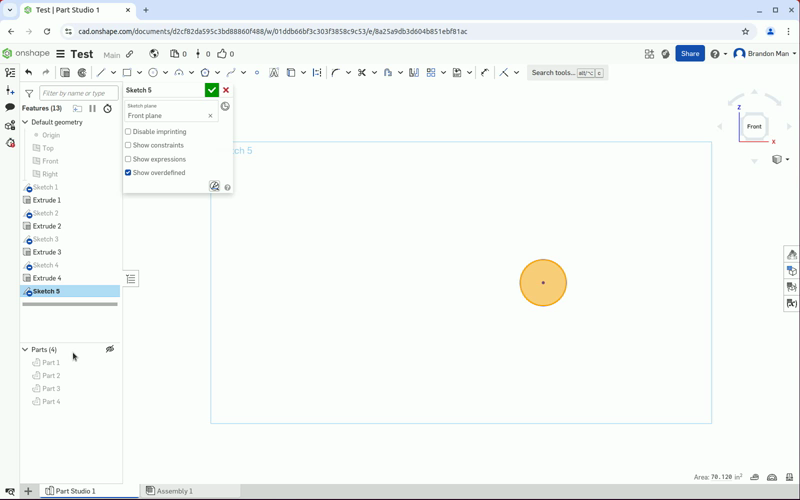
key(shift+e)
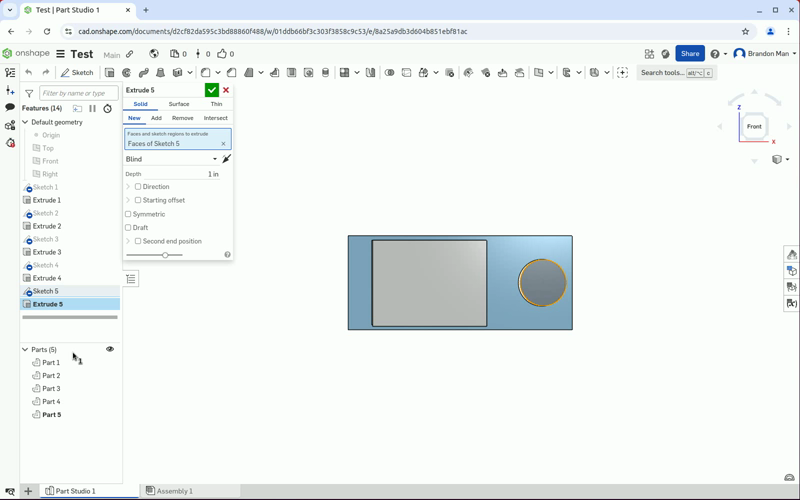
mouse_move(143, 106)
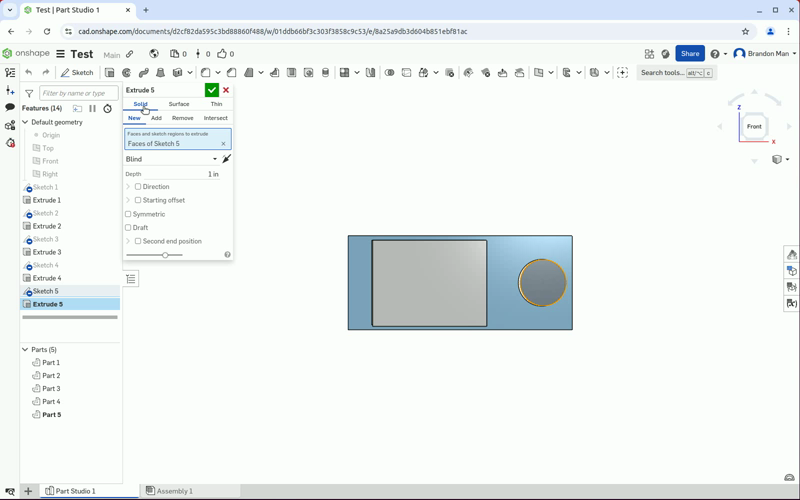
click(143, 106)
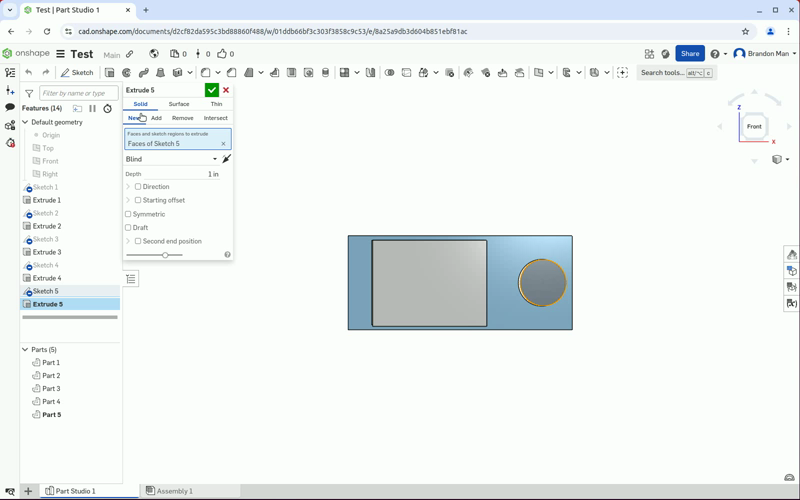
mouse_move(137, 120)
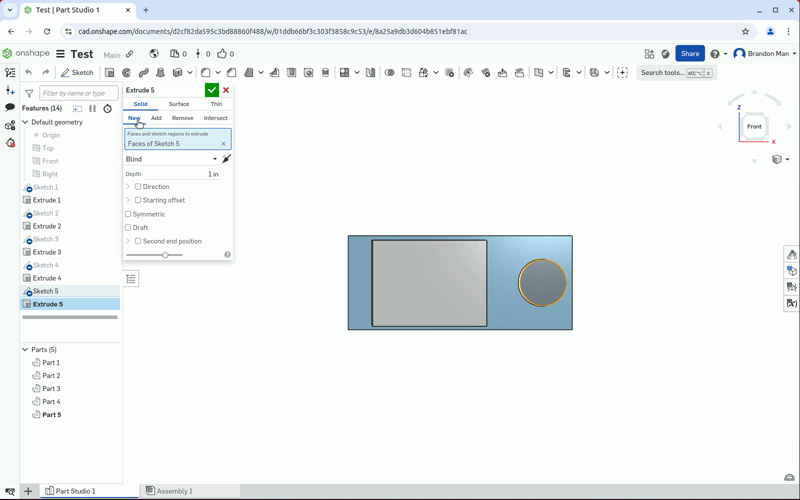
click(137, 120)
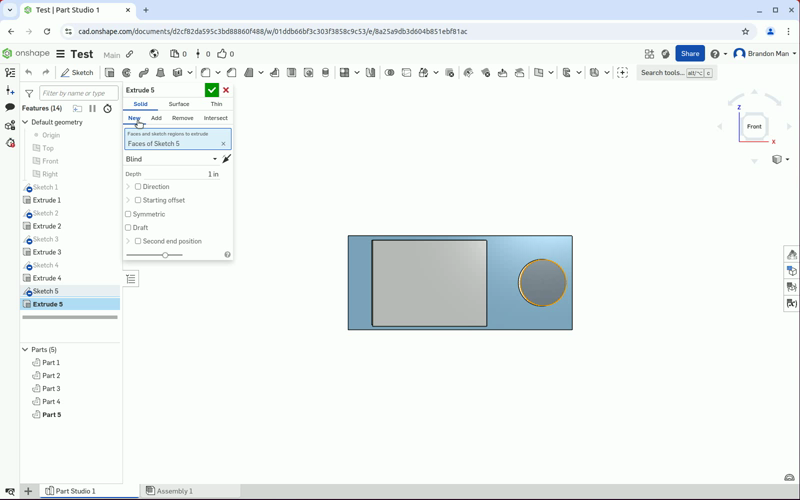
key(tab, 4)
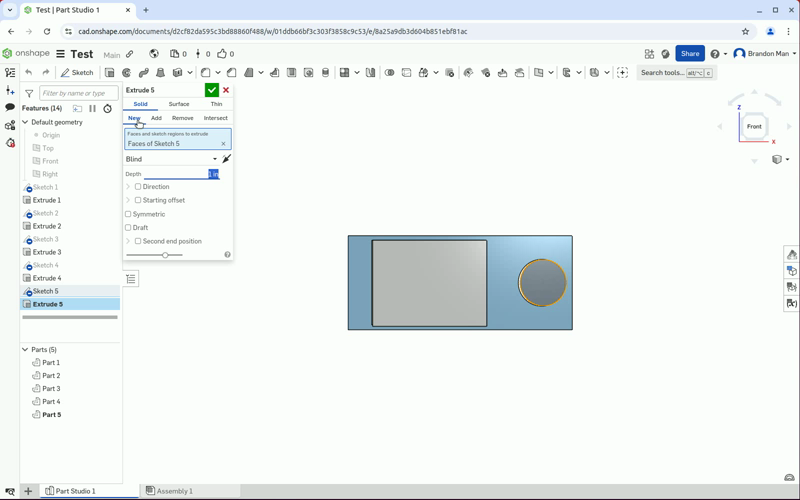
text(4.333)
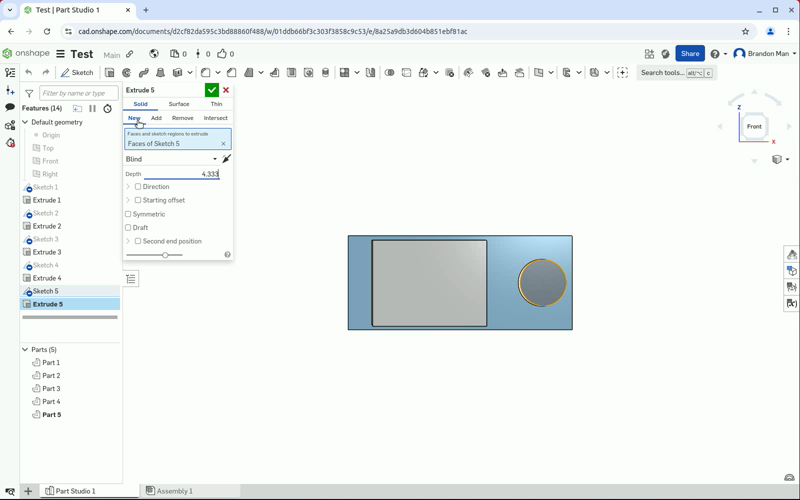
key(enter)
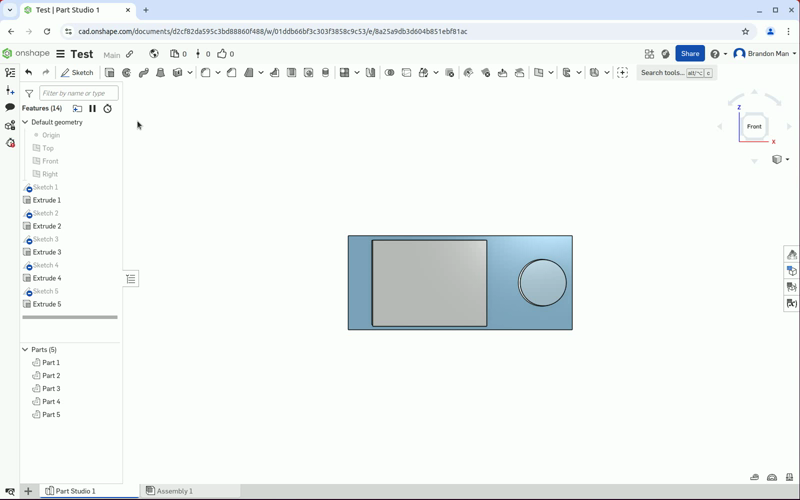
key(shift+h)
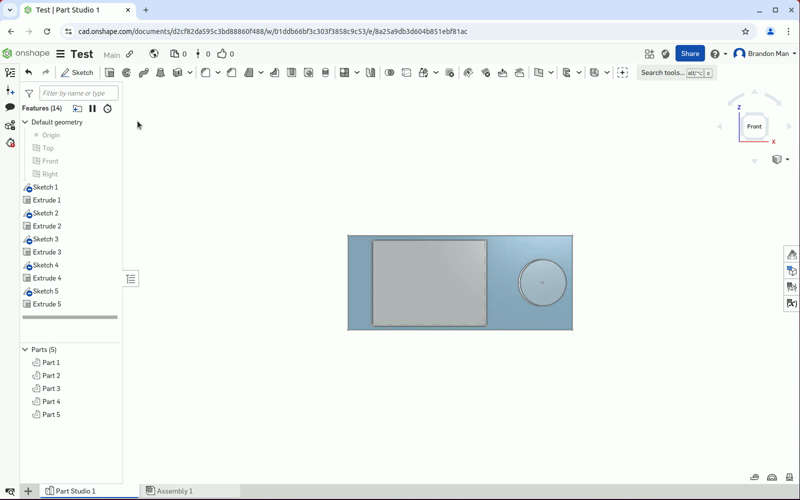
key(shift+h)
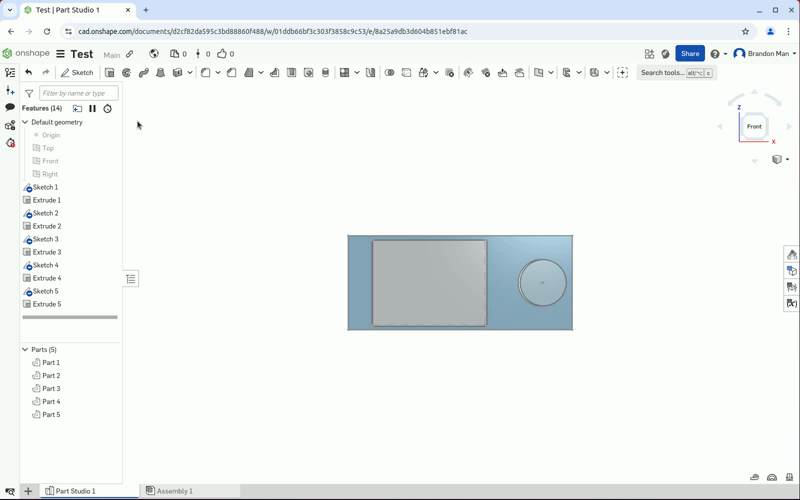
key(shift+7)
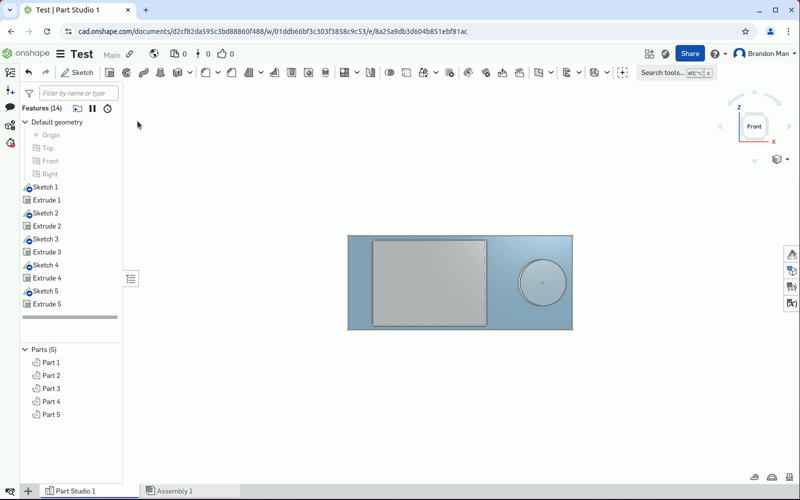
key(left, 2)
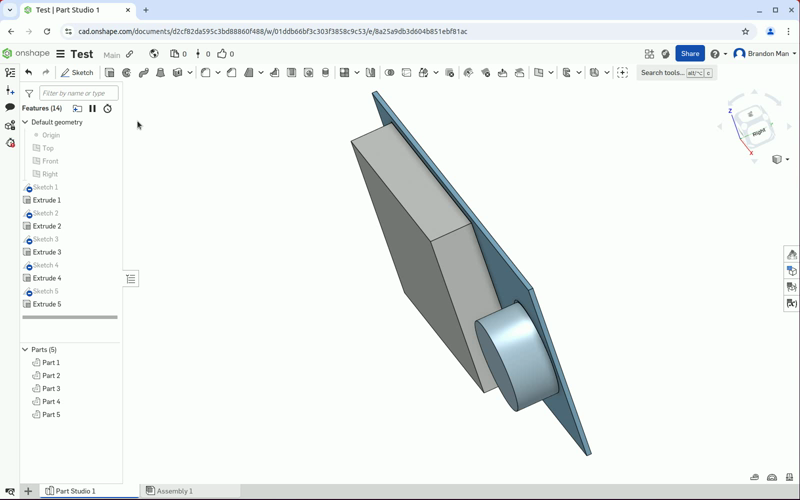
key(down, 2)
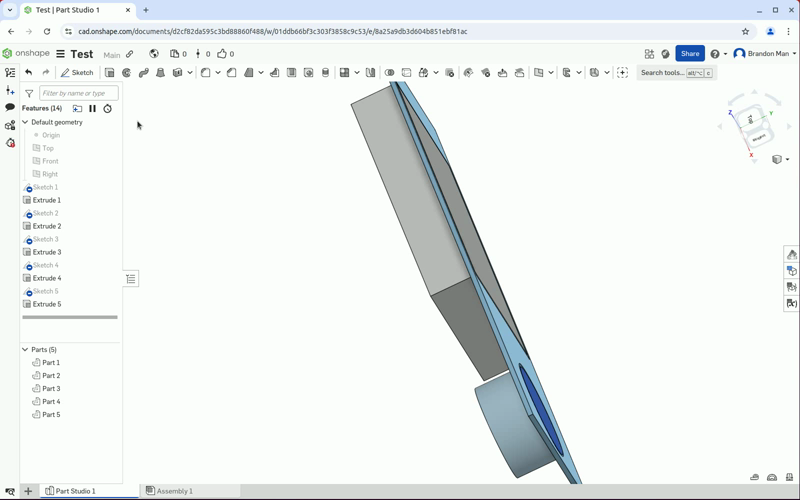
key(up, 2)
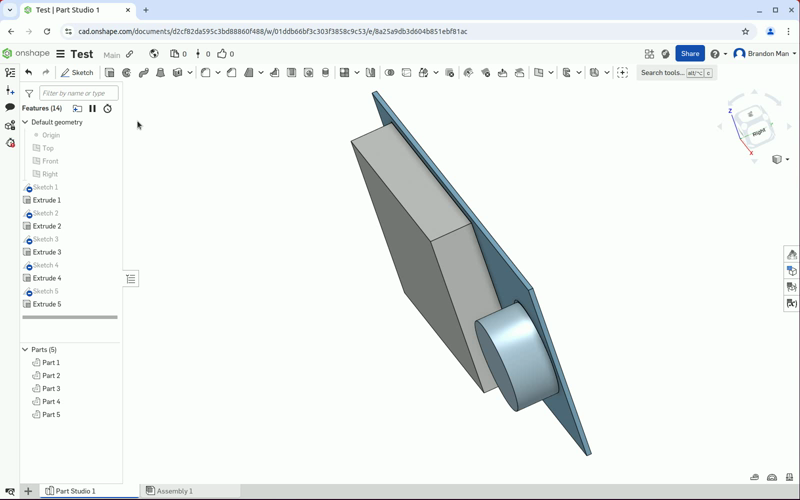
key(right, 2)
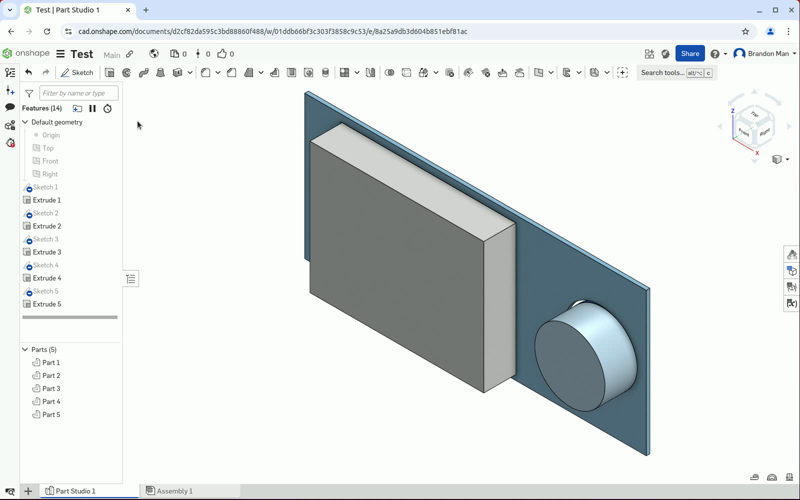
mouse_move(73, 189)
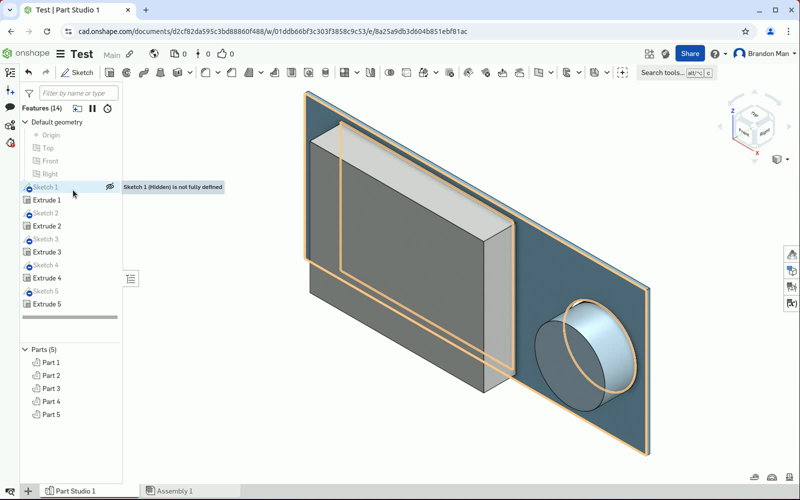
click(73, 189)